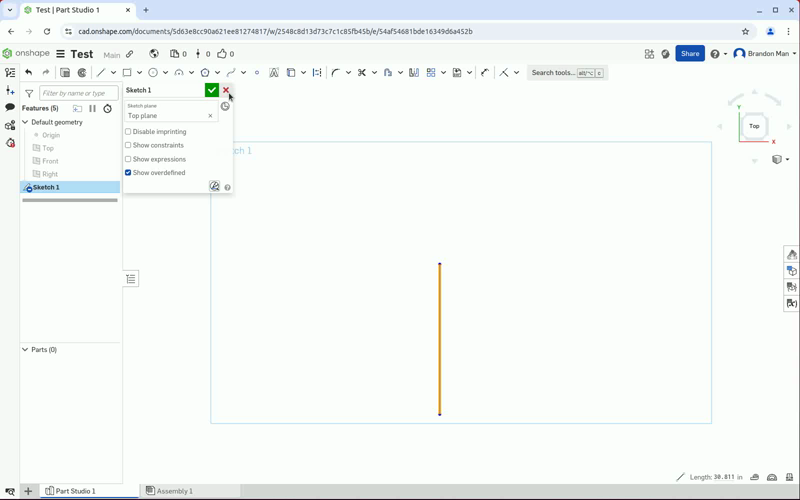
key(shift+h)
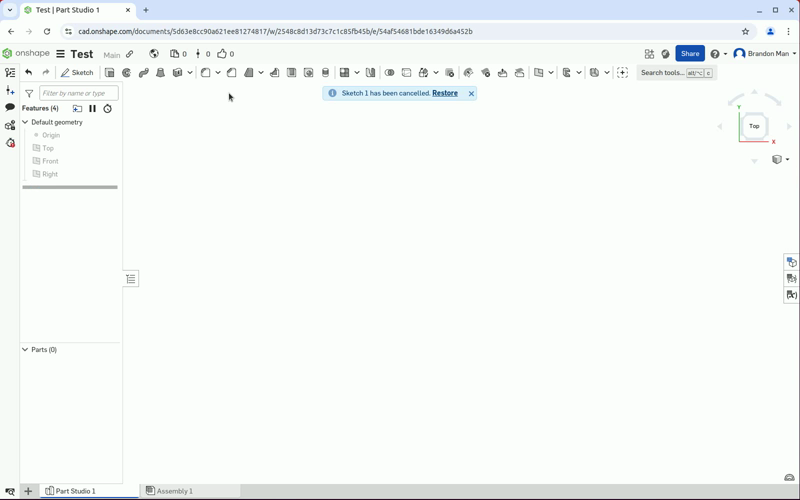
mouse_move(73, 352)
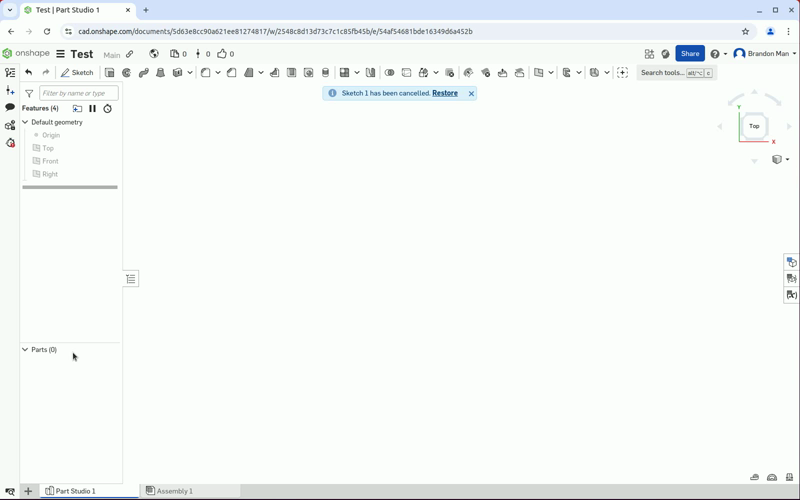
key(y)
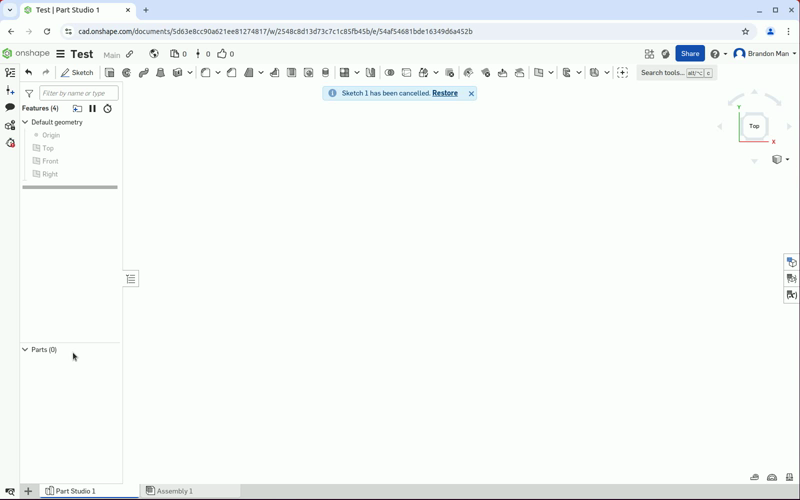
key(shift+p)
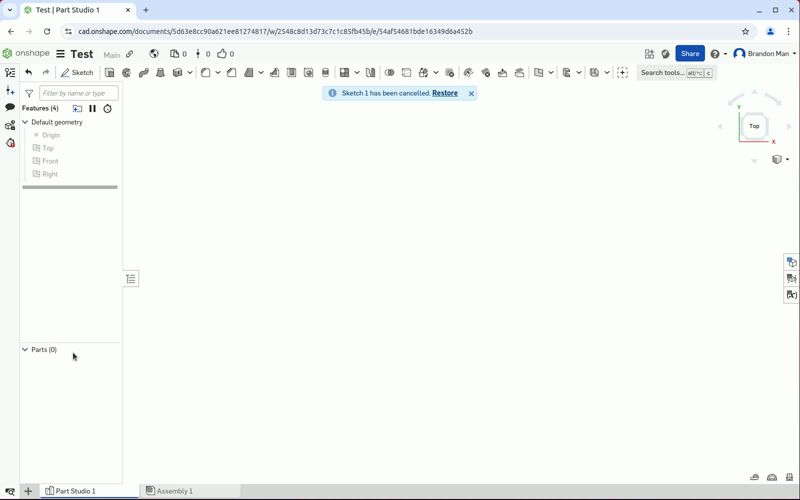
key(space)
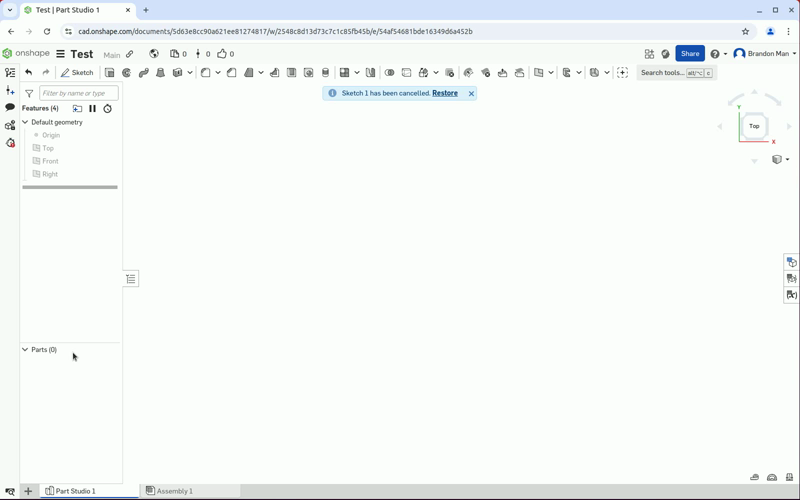
key_down(shift)
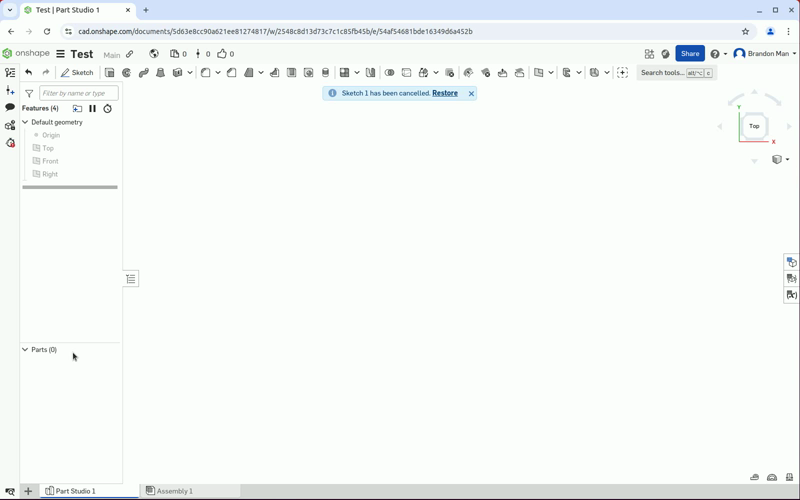
key(up)
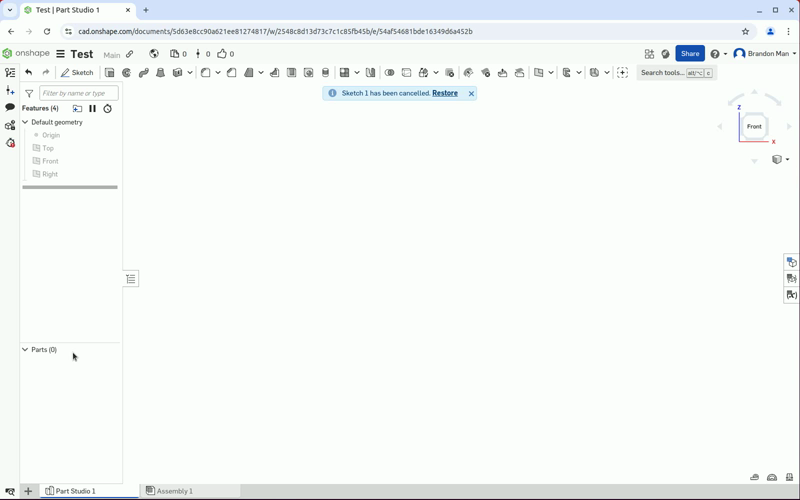
key_up(shift)
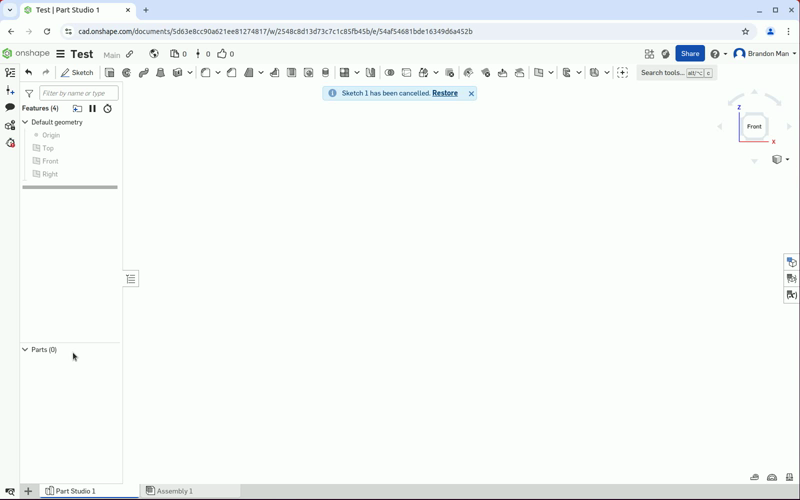
mouse_move(73, 352)
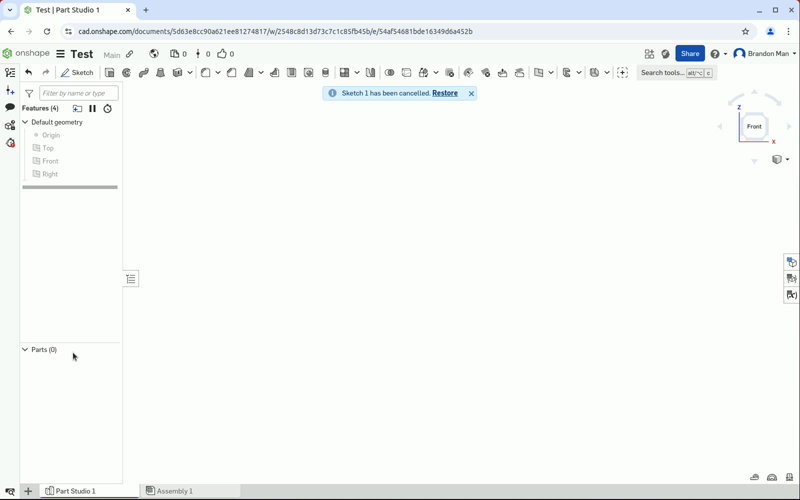
key(shift+y)
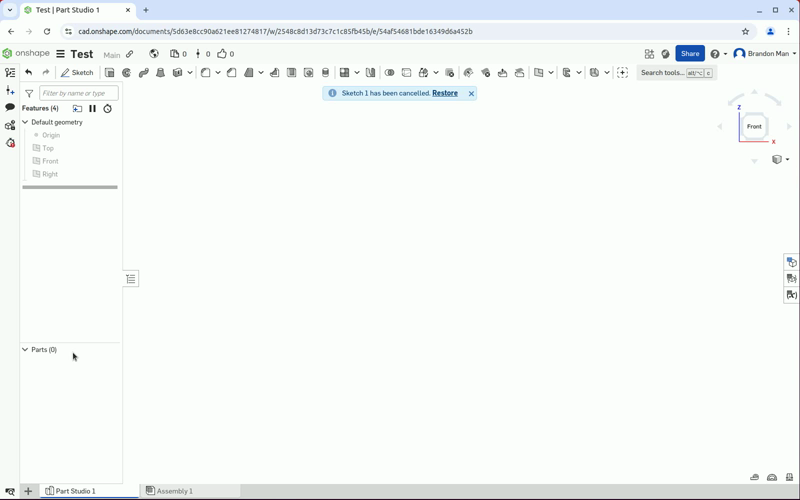
key(shift+s)
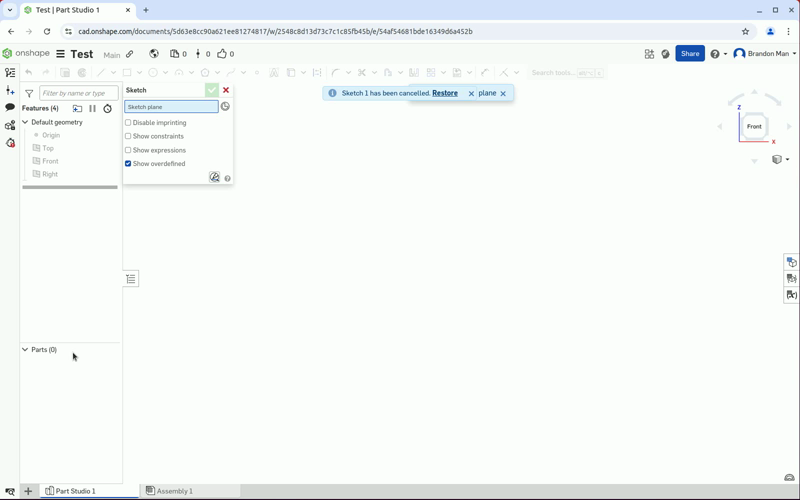
mouse_move(73, 163)
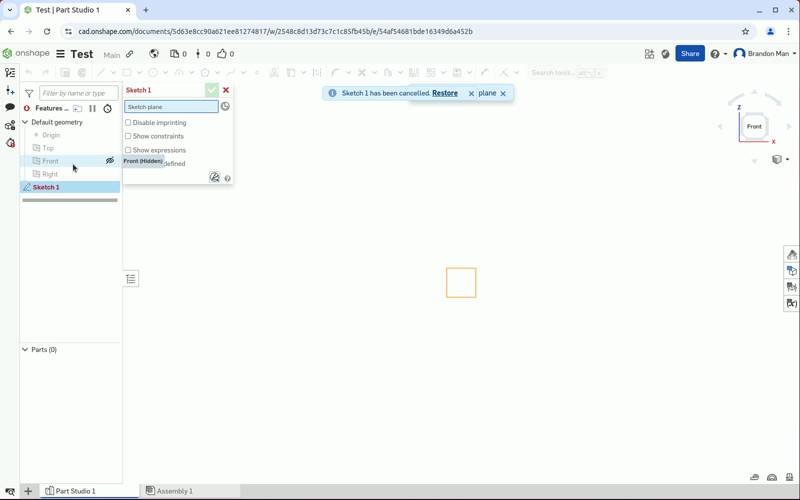
click(73, 163)
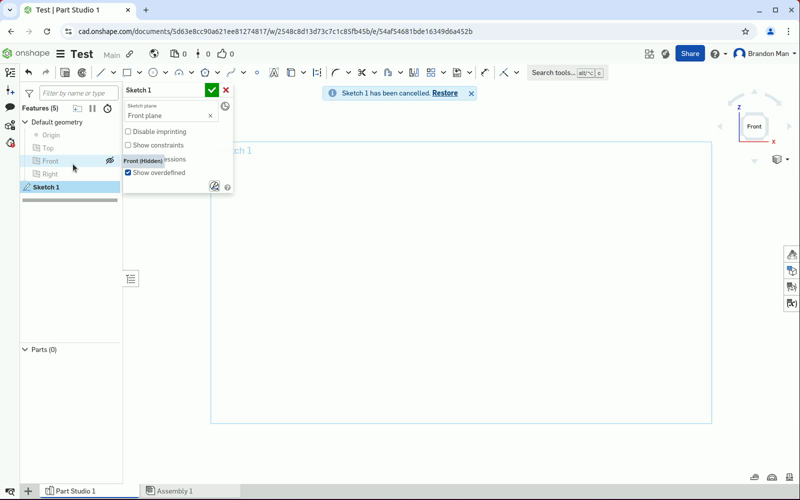
mouse_move(73, 352)
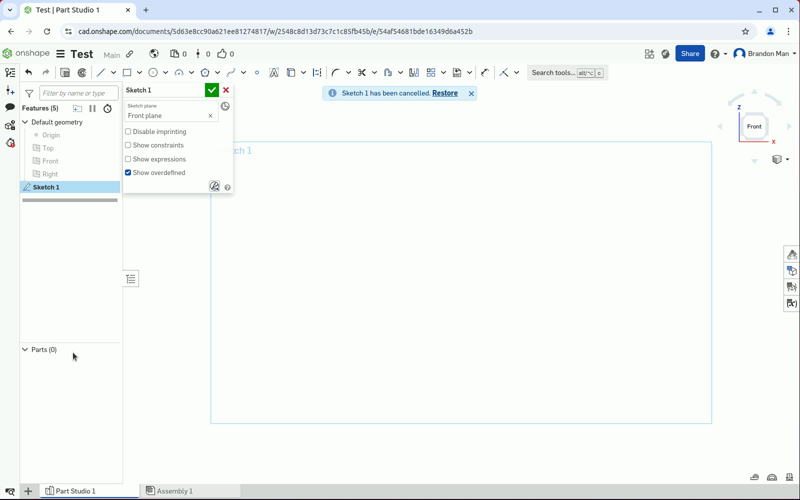
key(y)
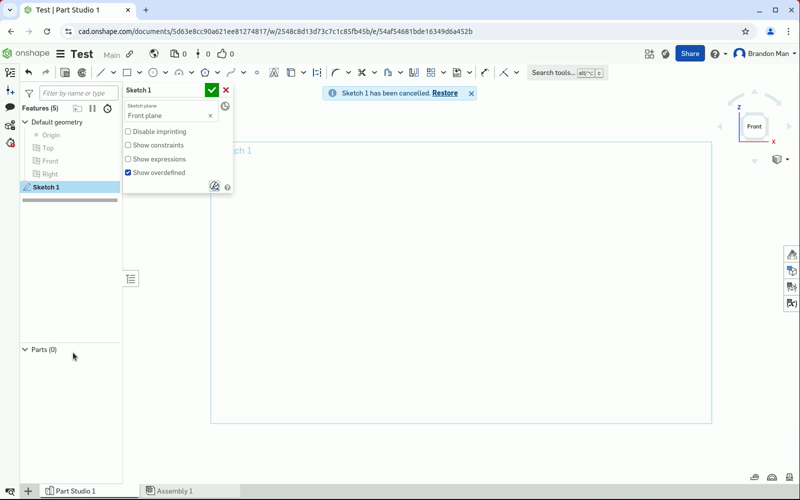
key(l)
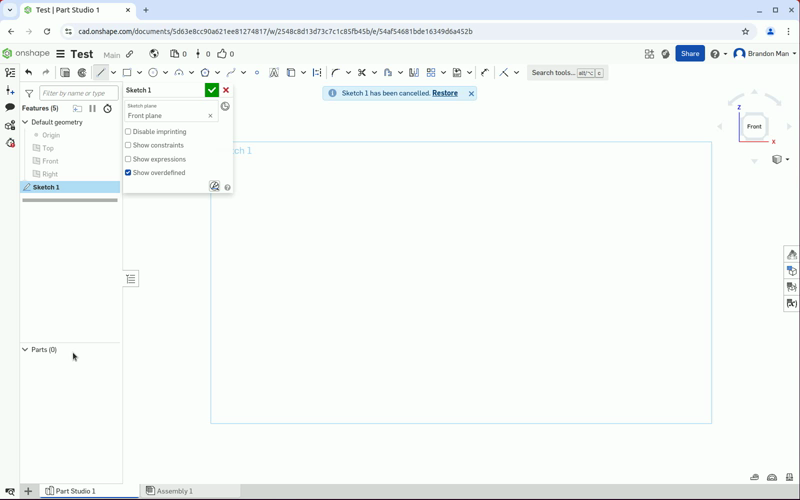
key_down(shift)
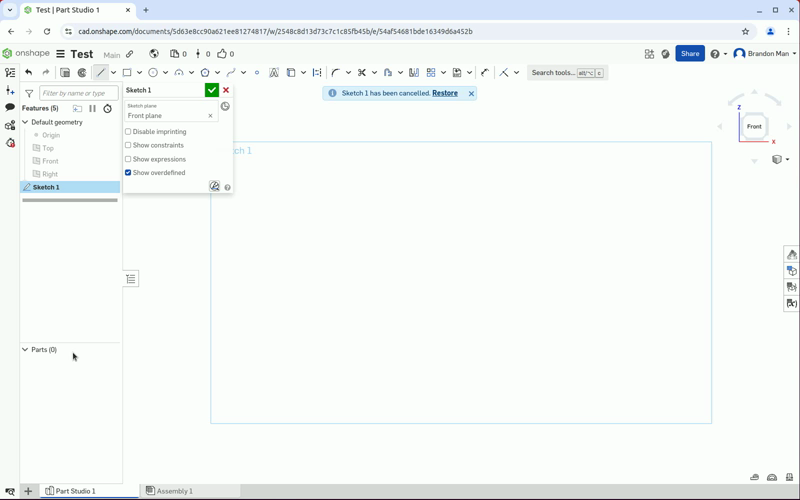
mouse_move(460, 282)
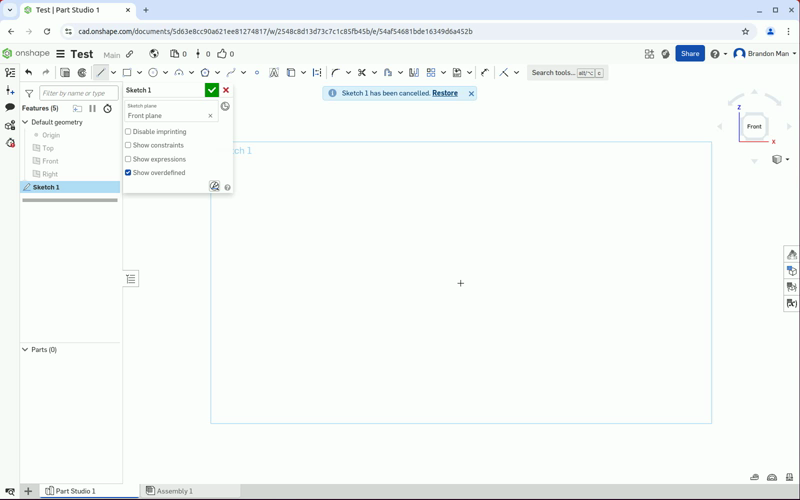
click(460, 282)
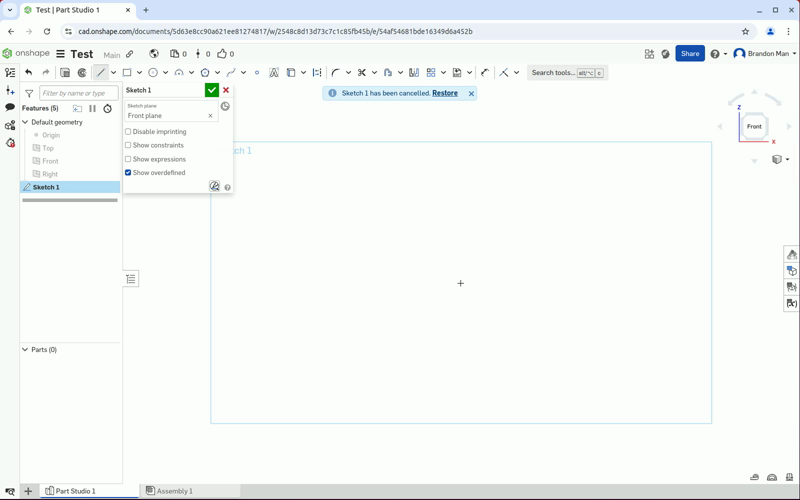
key_up(shift)
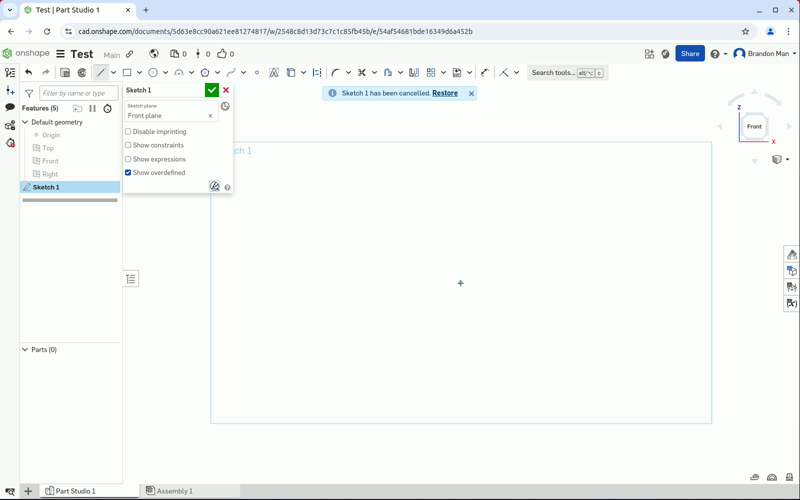
key_down(shift)
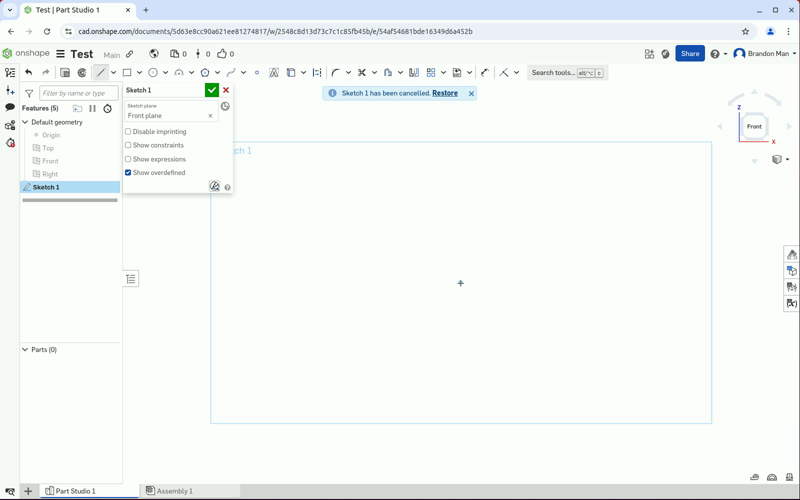
mouse_move(573, 282)
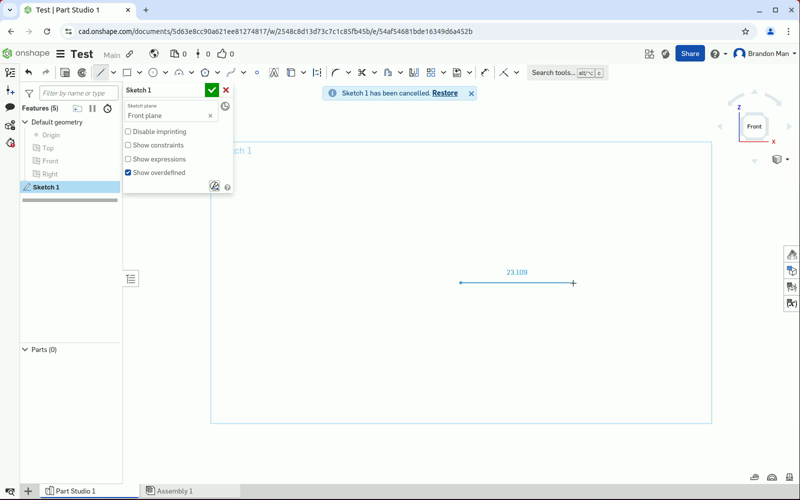
click(573, 282)
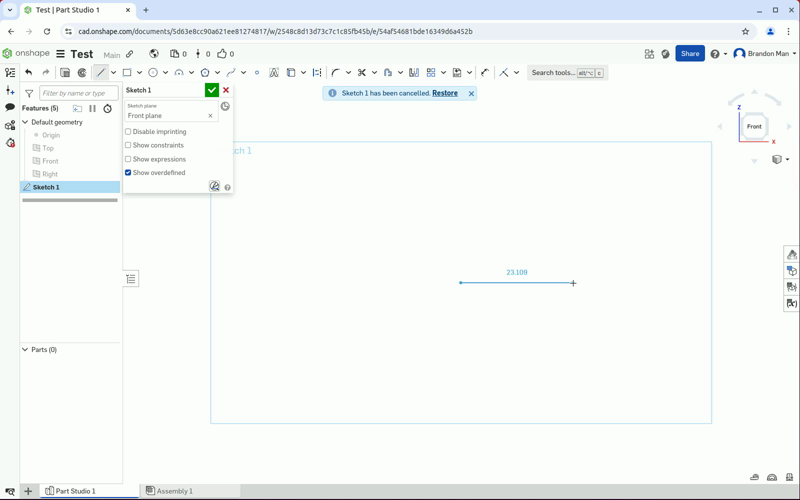
key_up(shift)
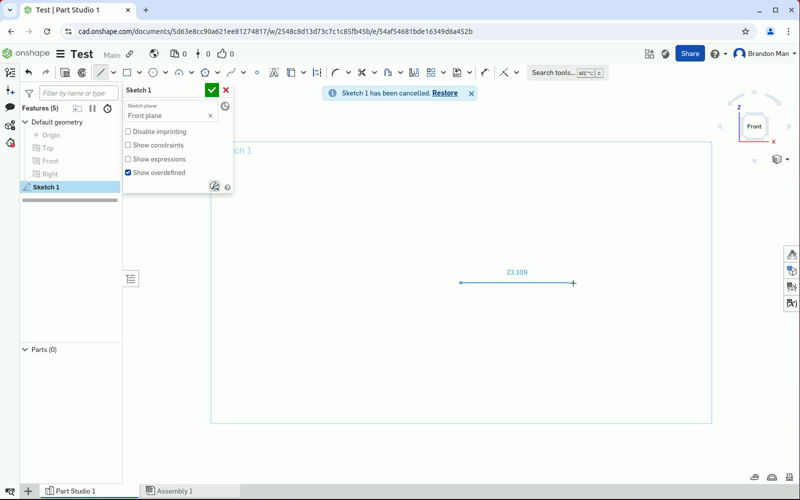
key_down(shift)
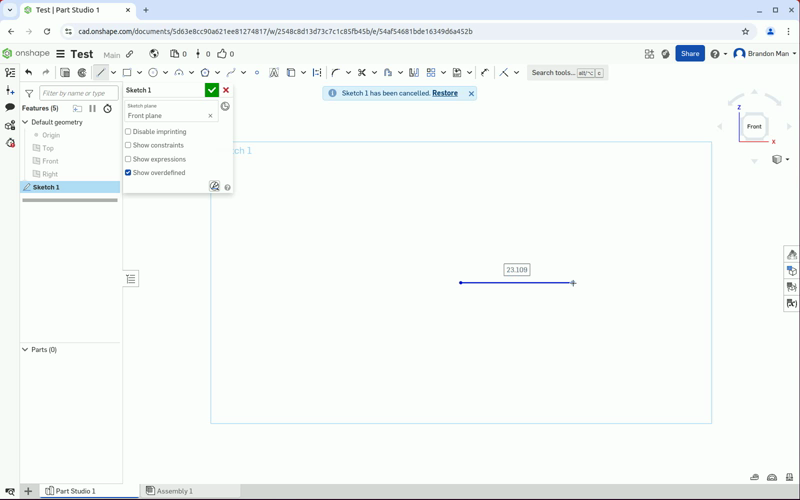
mouse_move(589, 282)
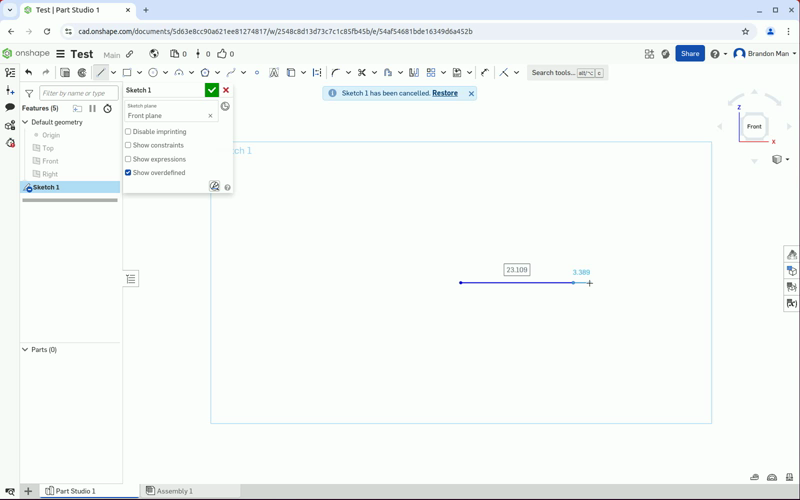
mouse_move(573, 246)
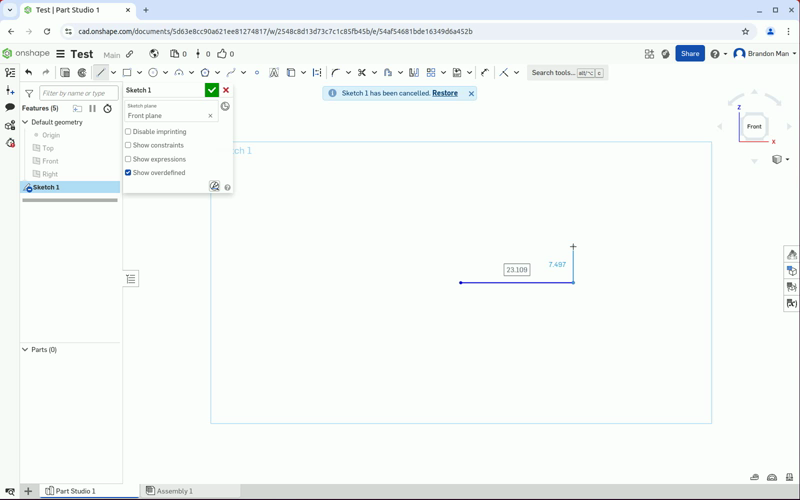
click(573, 246)
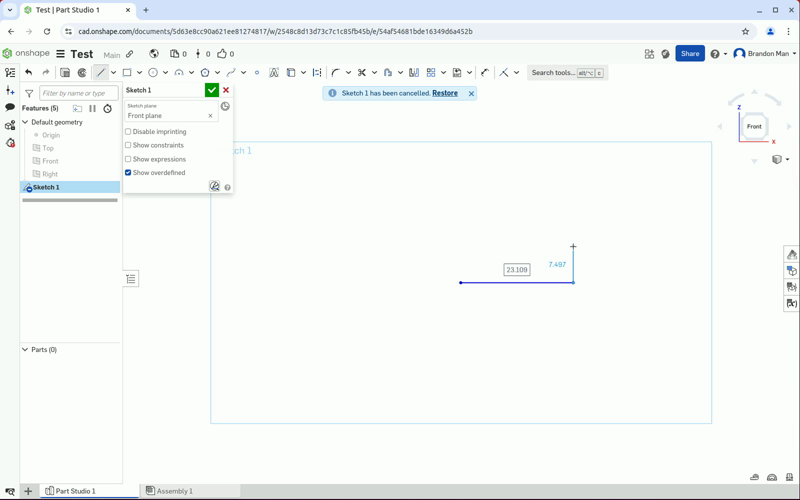
key_up(shift)
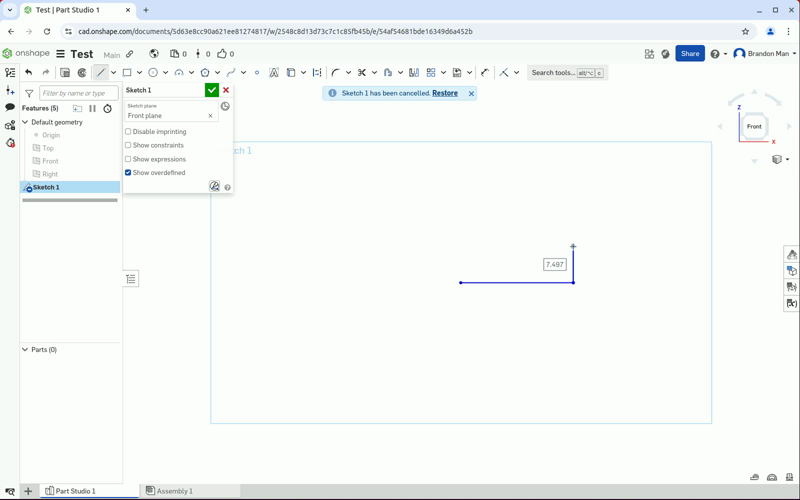
key_down(shift)
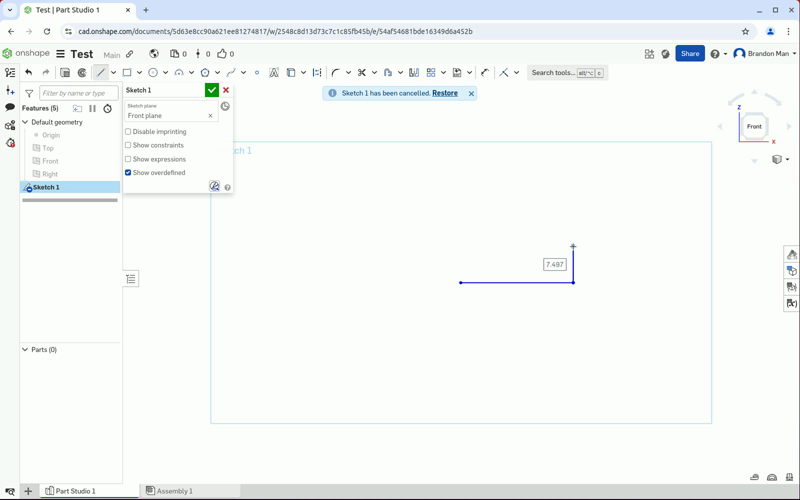
mouse_move(479, 246)
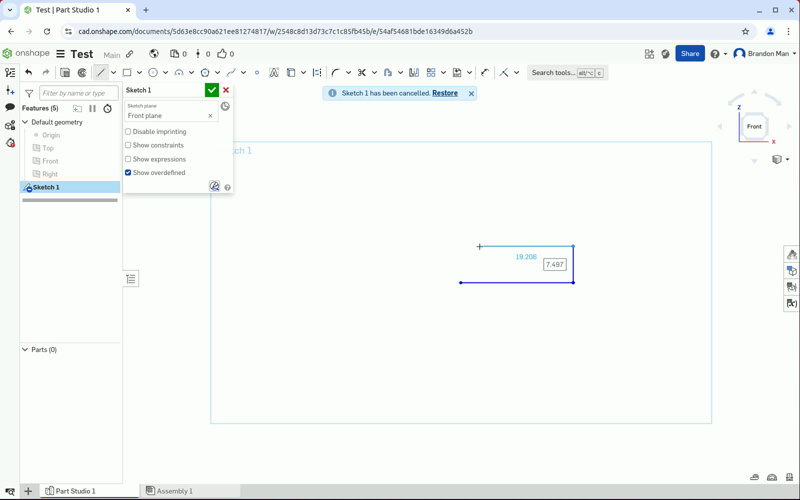
click(479, 246)
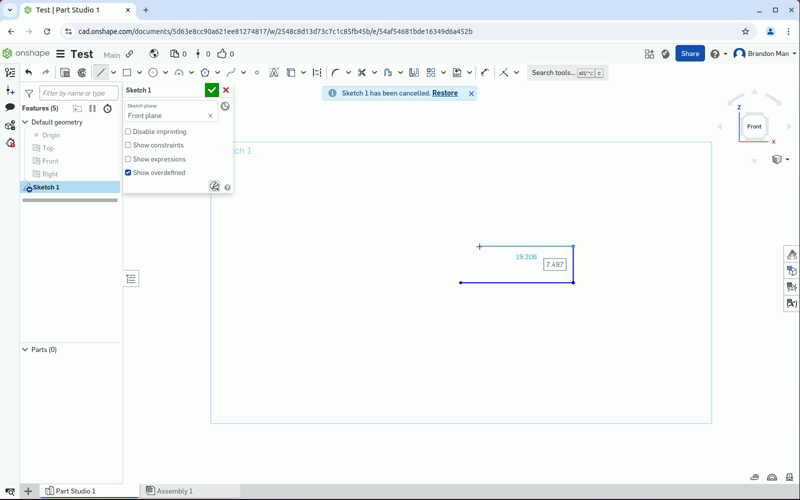
key_up(shift)
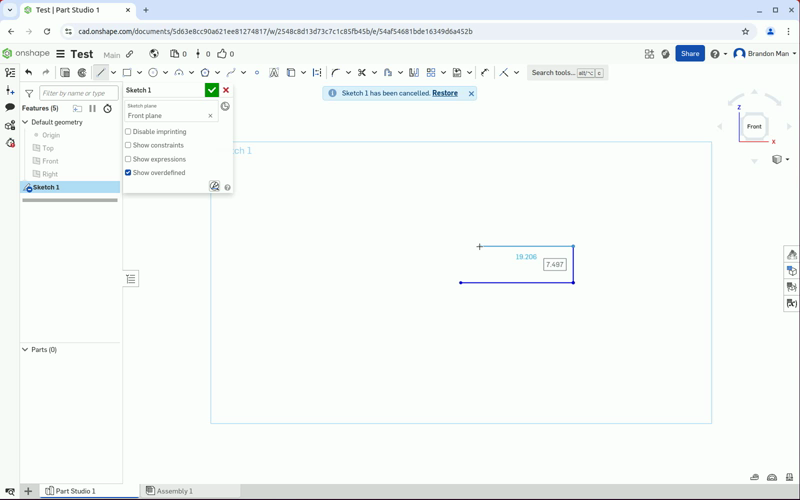
key_down(shift)
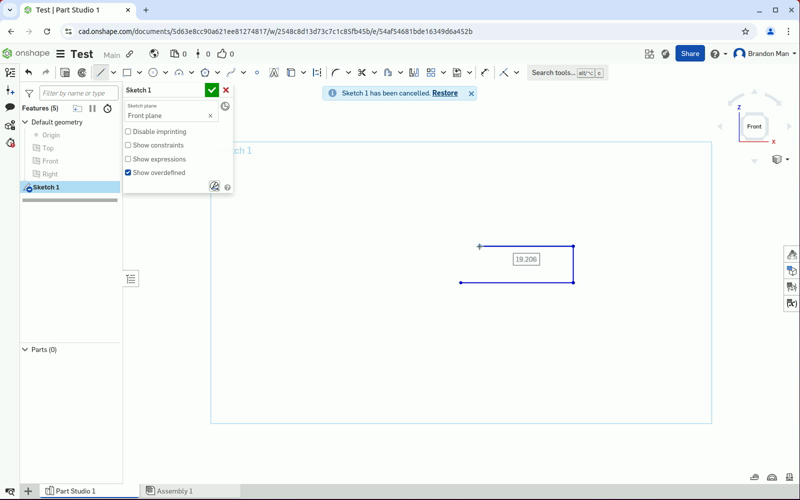
mouse_move(509, 246)
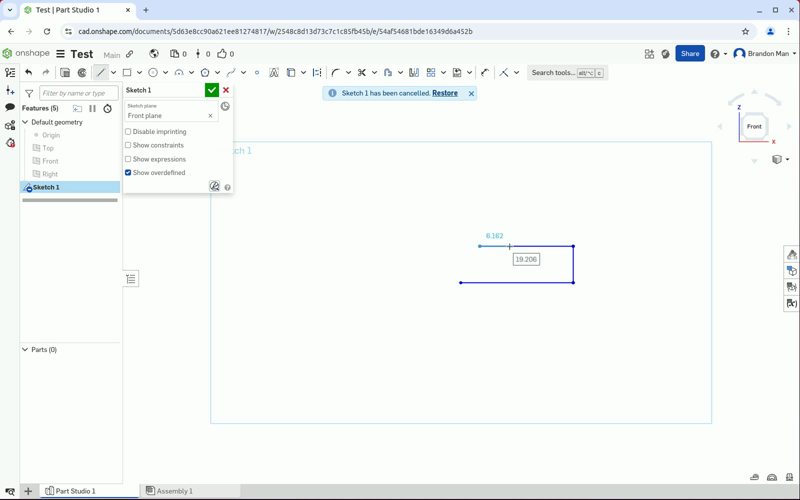
mouse_move(479, 208)
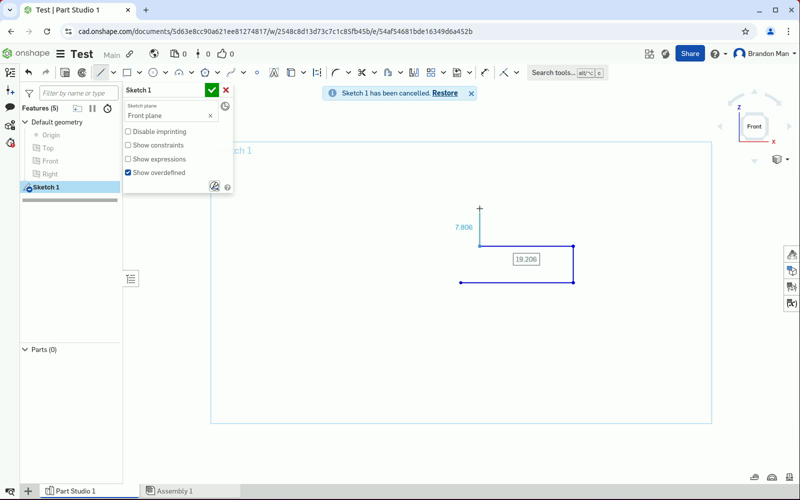
click(479, 208)
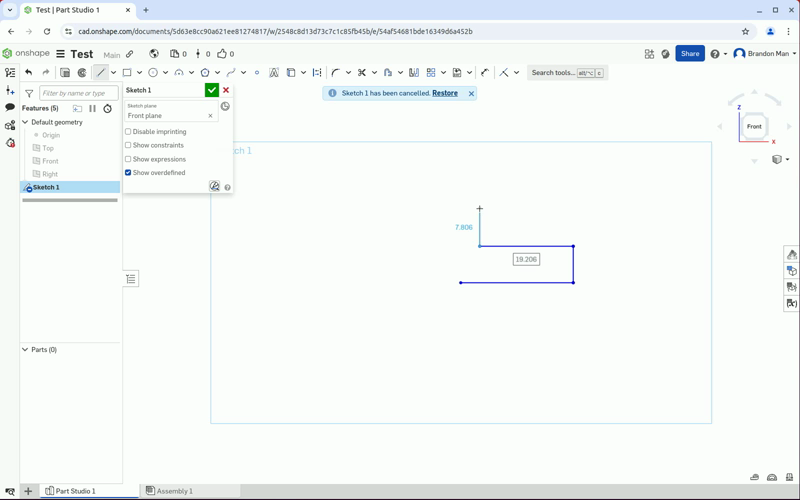
key_up(shift)
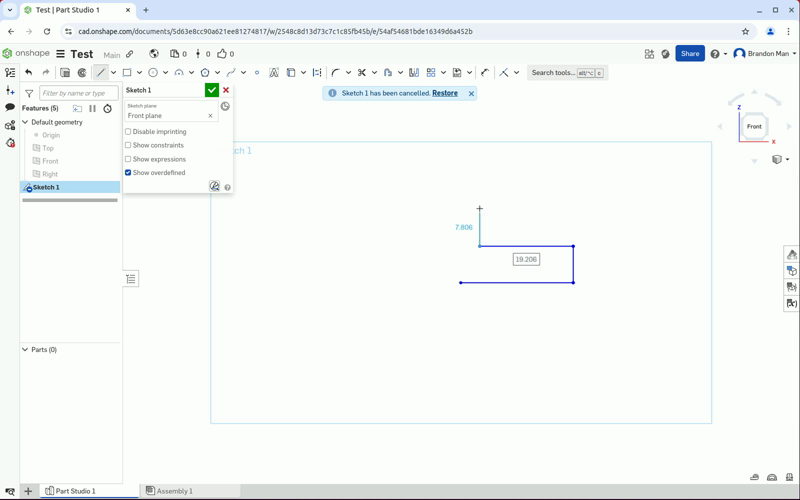
key_down(shift)
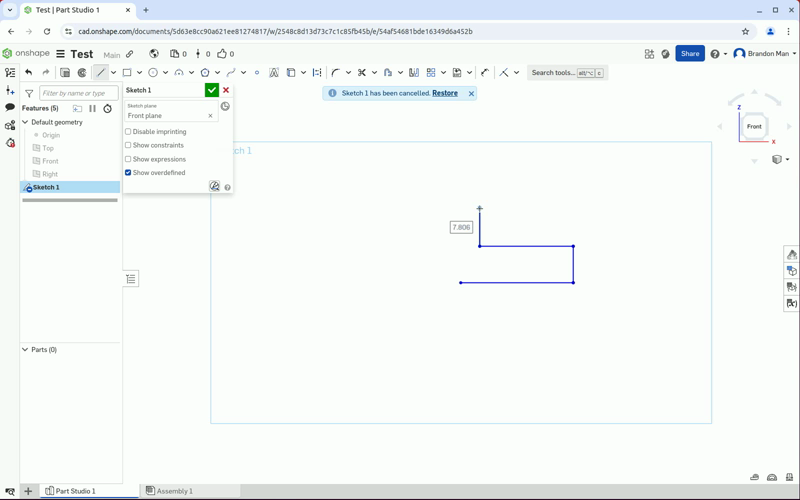
mouse_move(509, 208)
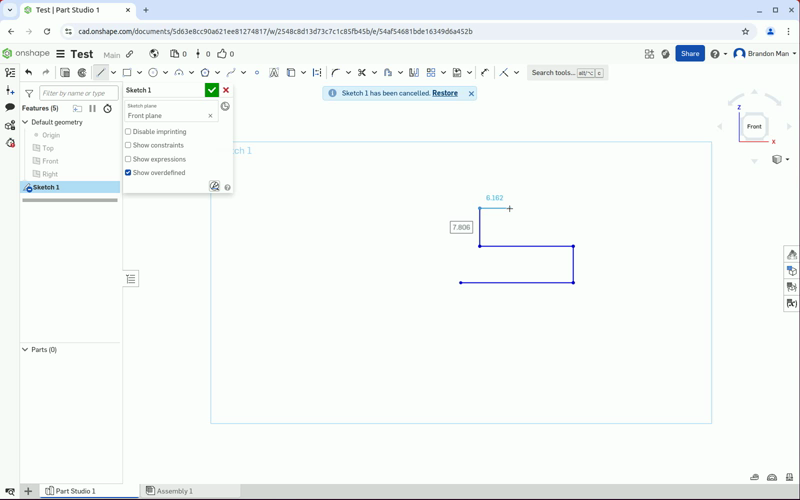
mouse_move(460, 208)
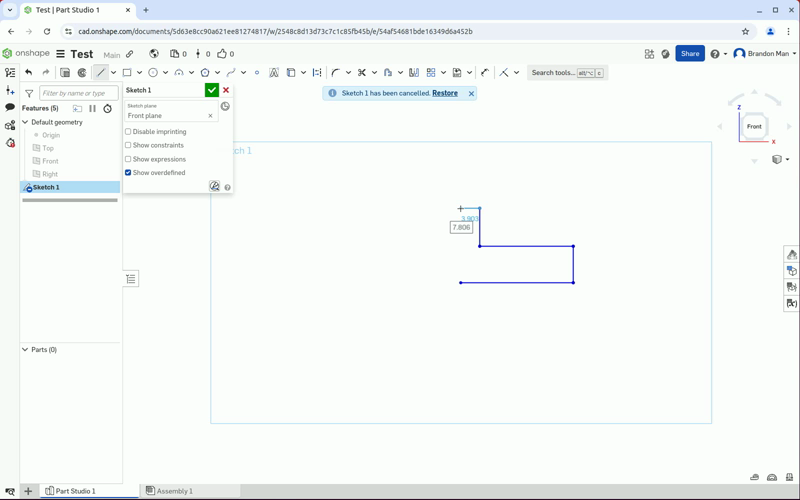
click(460, 208)
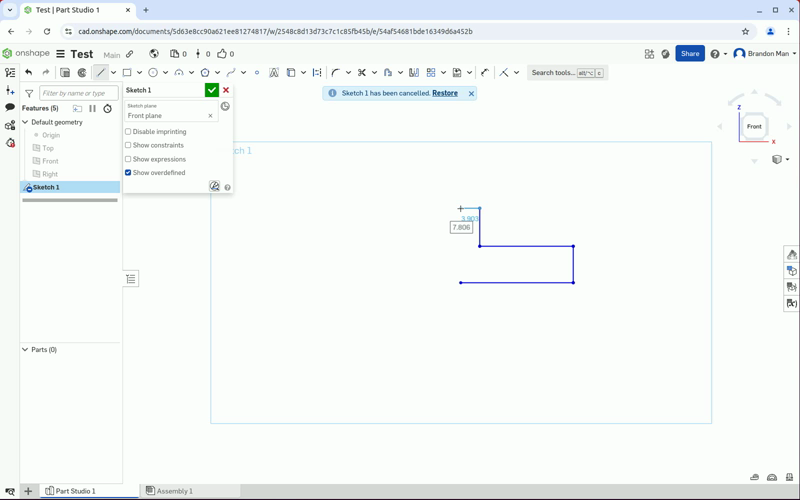
key_up(shift)
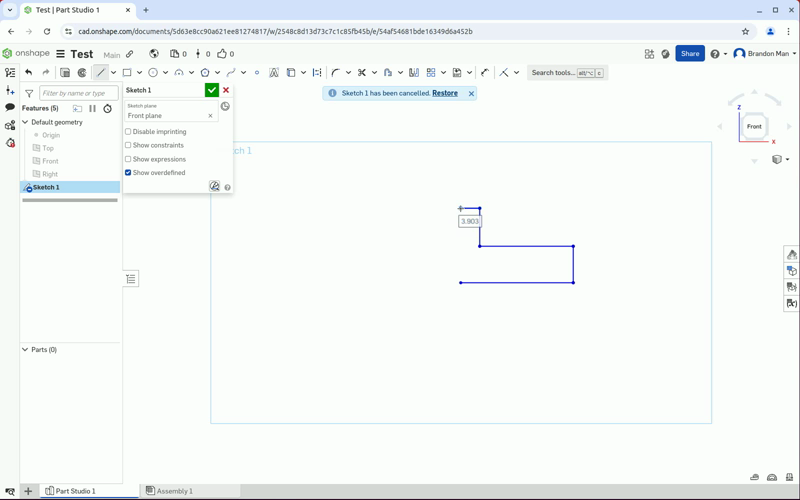
key_down(shift)
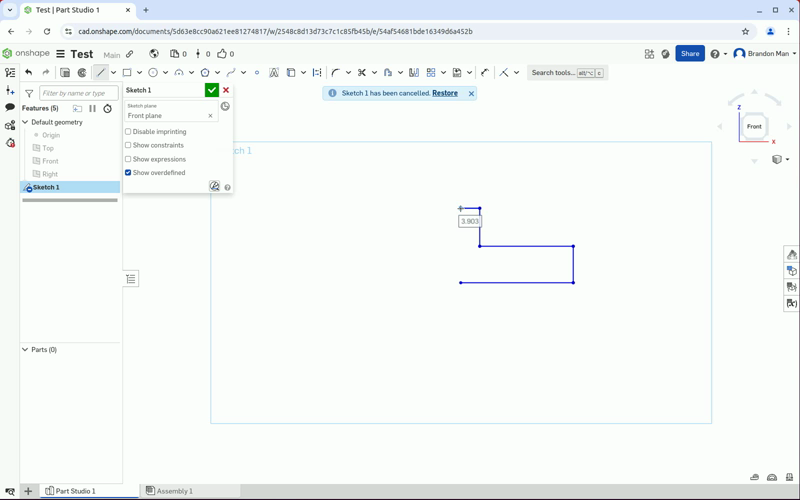
mouse_move(460, 282)
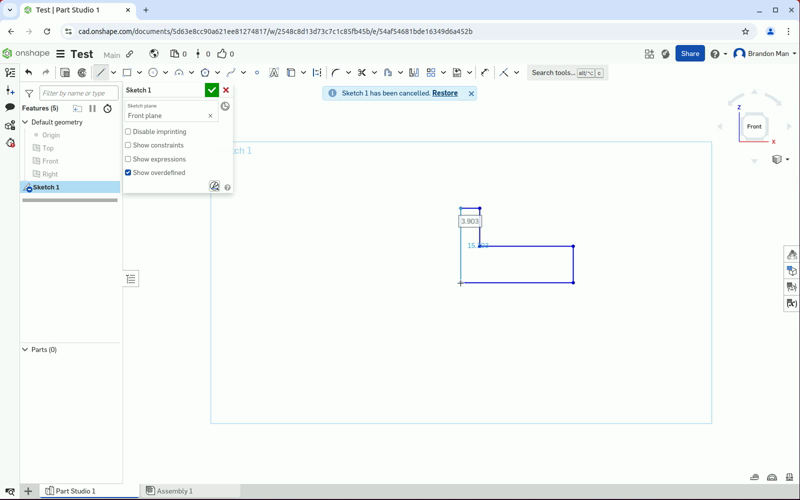
key_up(shift)
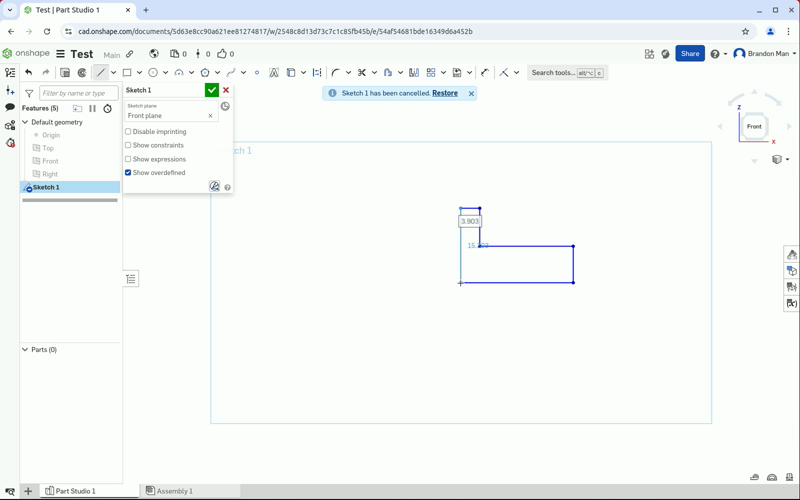
click(460, 282)
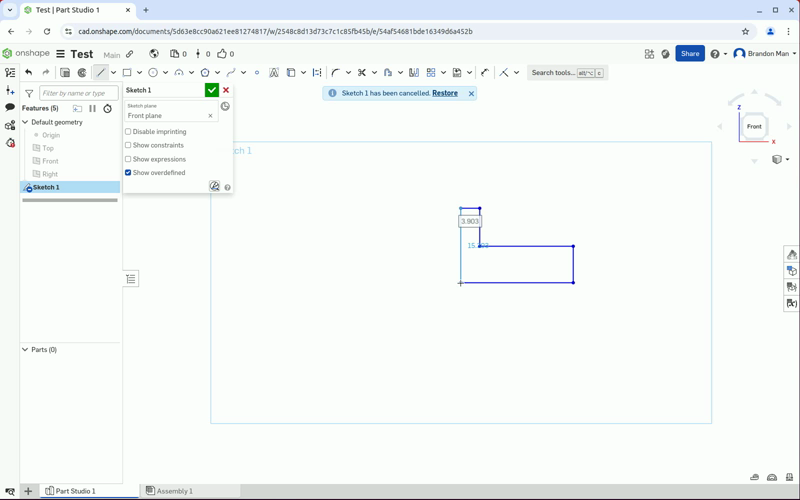
key(esc)
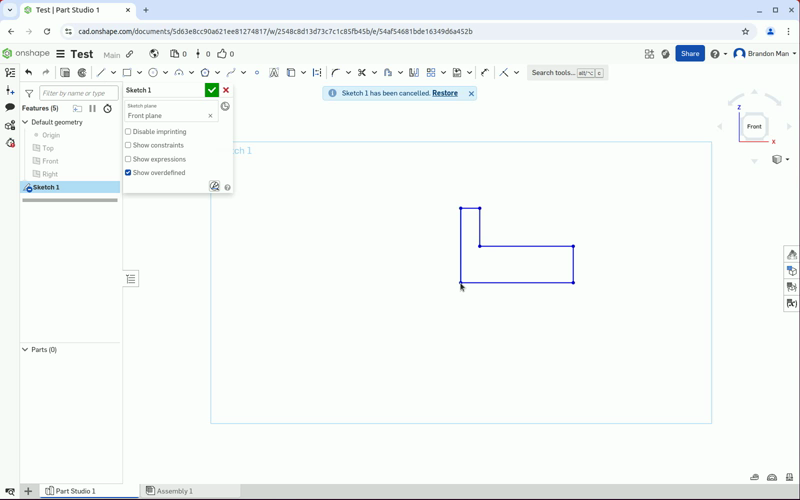
mouse_move(562, 274)
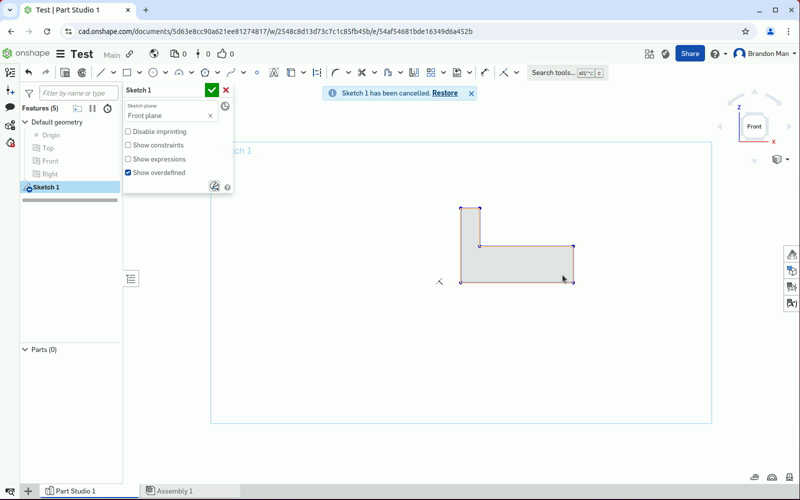
click(562, 274)
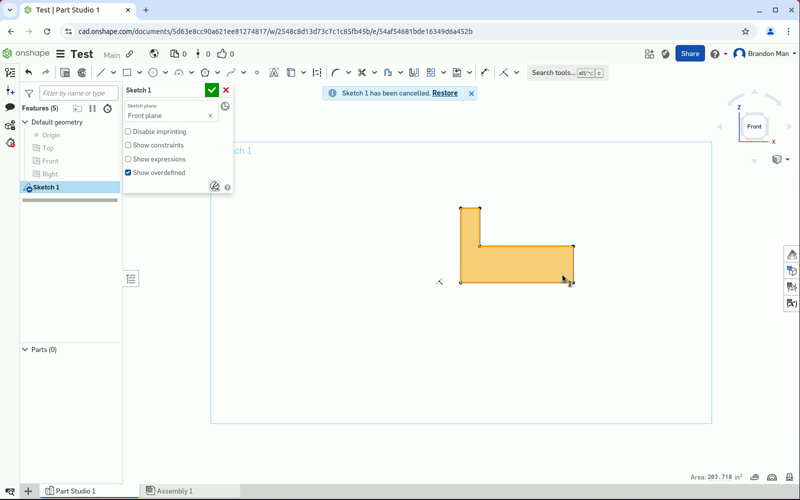
mouse_move(73, 352)
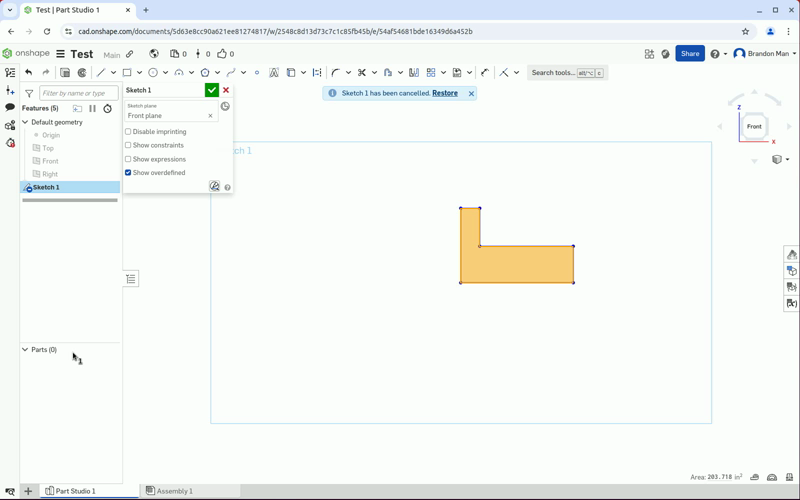
key(shift+y)
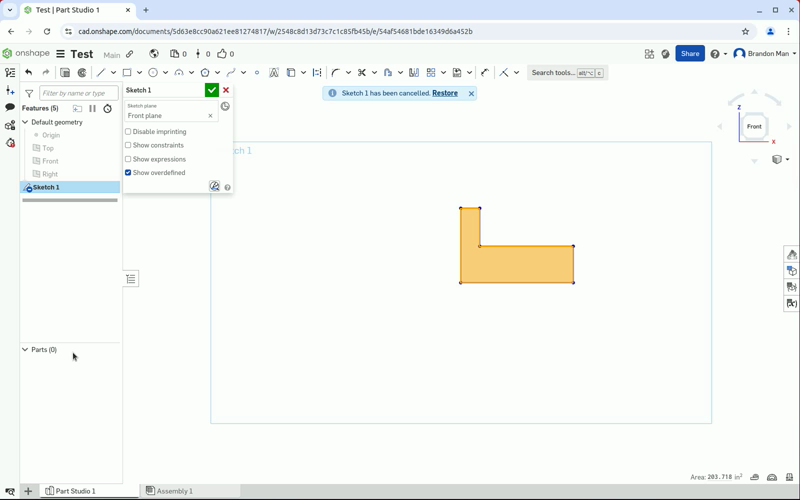
key(shift+e)
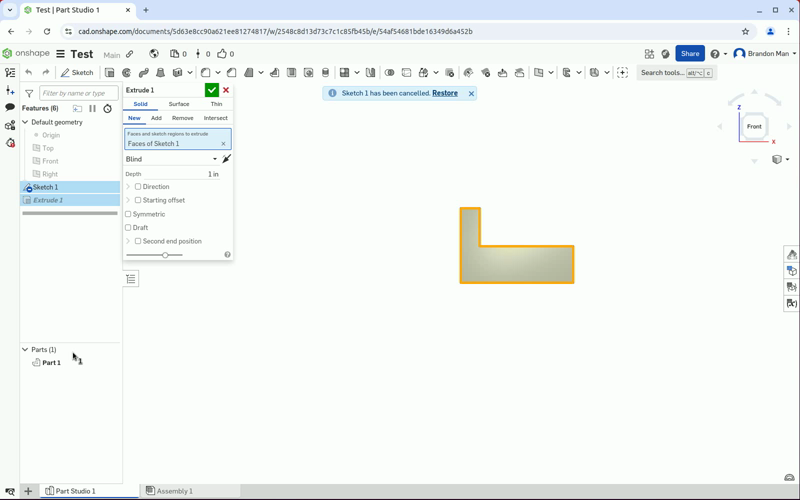
mouse_move(143, 106)
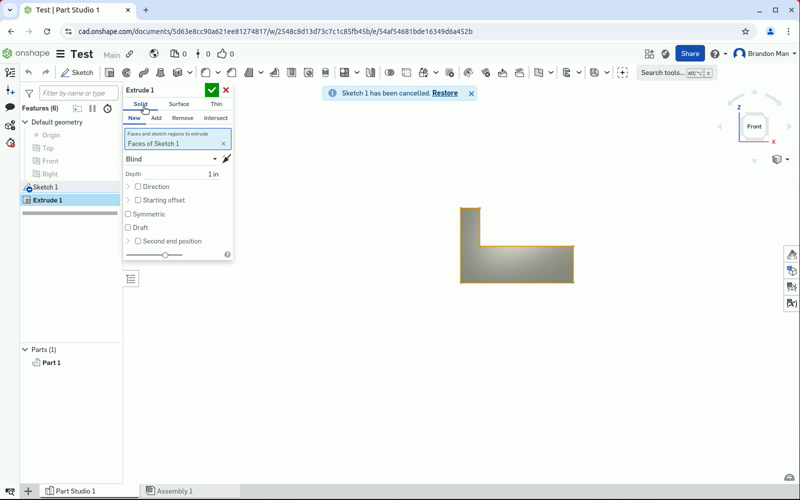
click(143, 106)
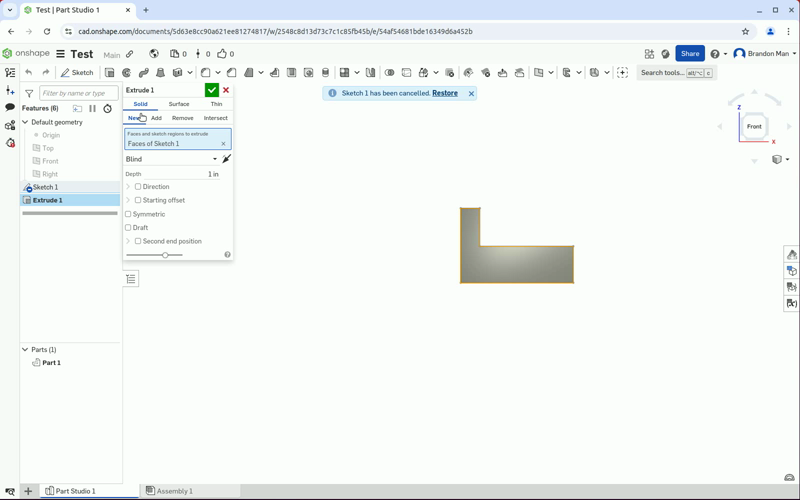
mouse_move(137, 120)
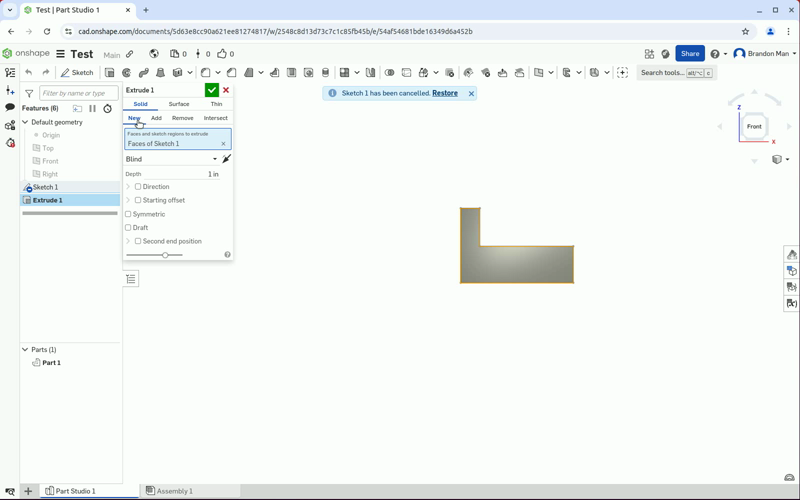
click(137, 120)
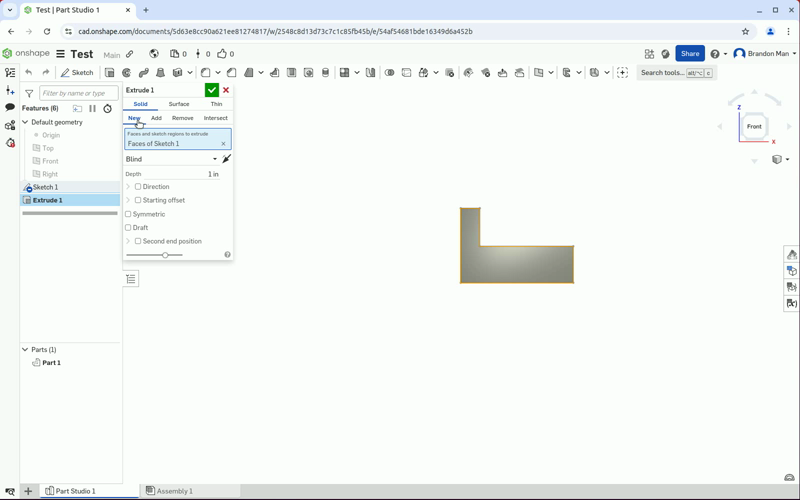
key(tab, 4)
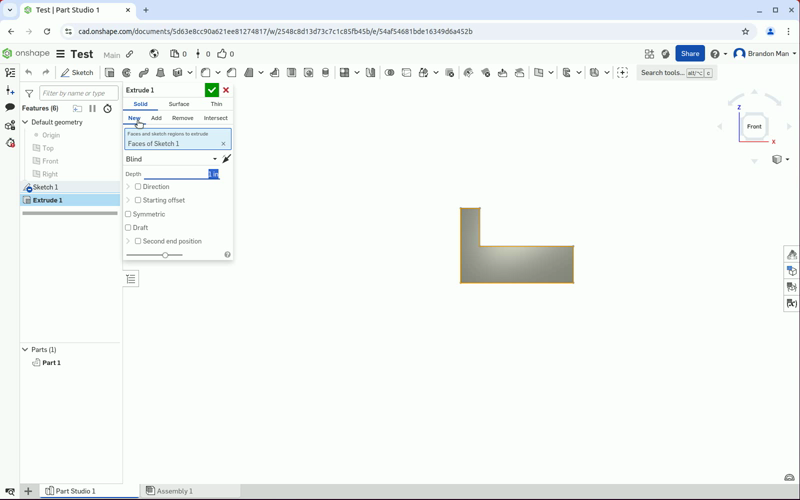
text(-15.405)
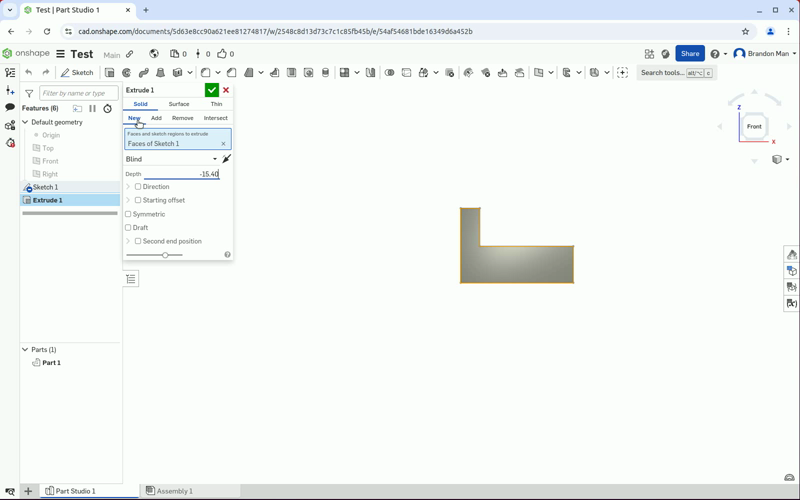
key(enter)
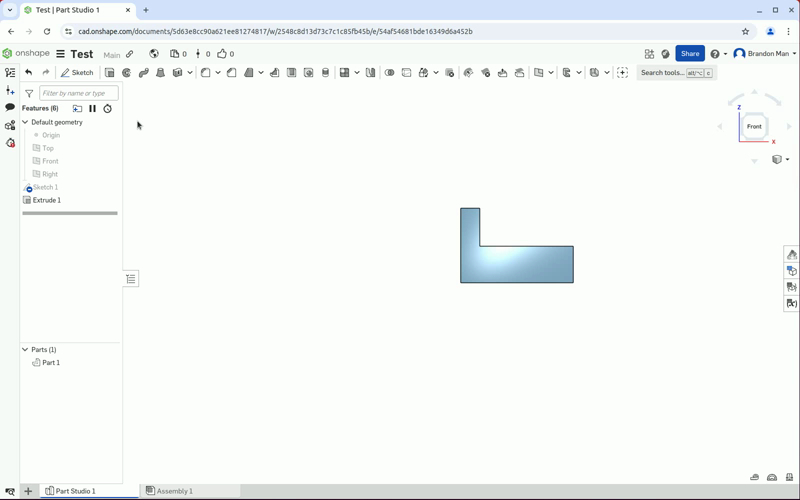
key(shift+h)
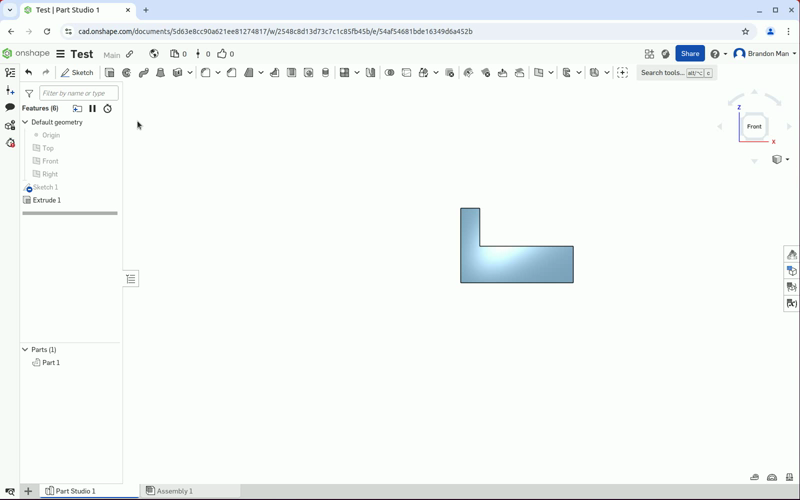
key(shift+h)
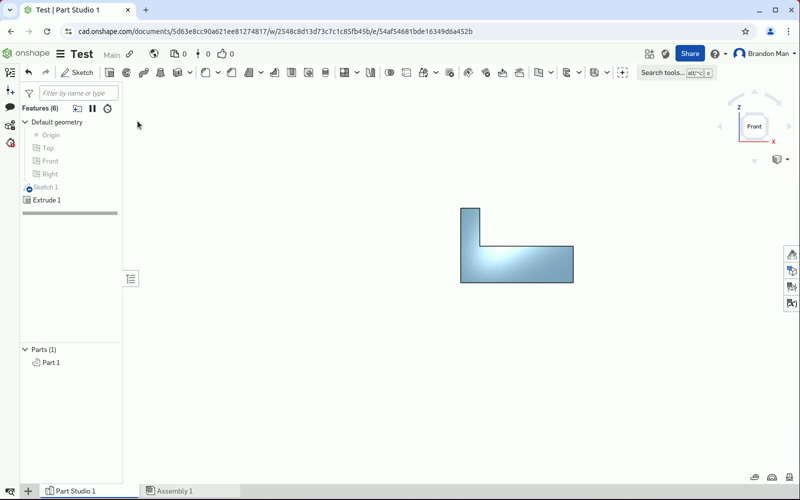
mouse_move(73, 189)
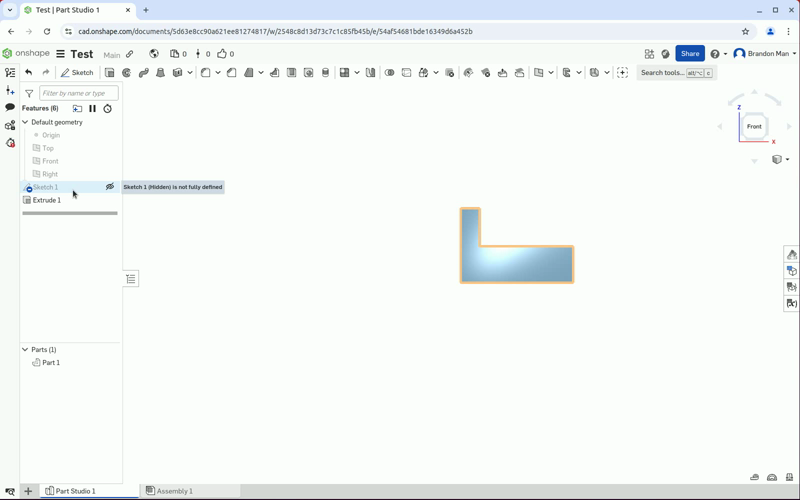
click(73, 189)
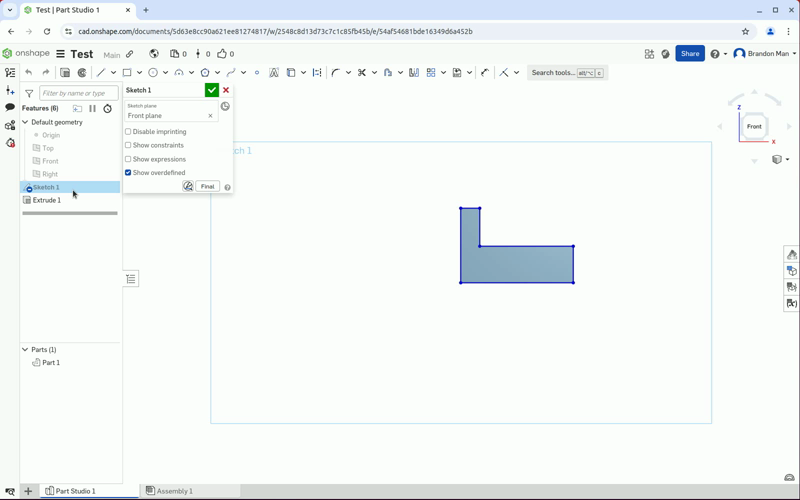
mouse_move(229, 92)
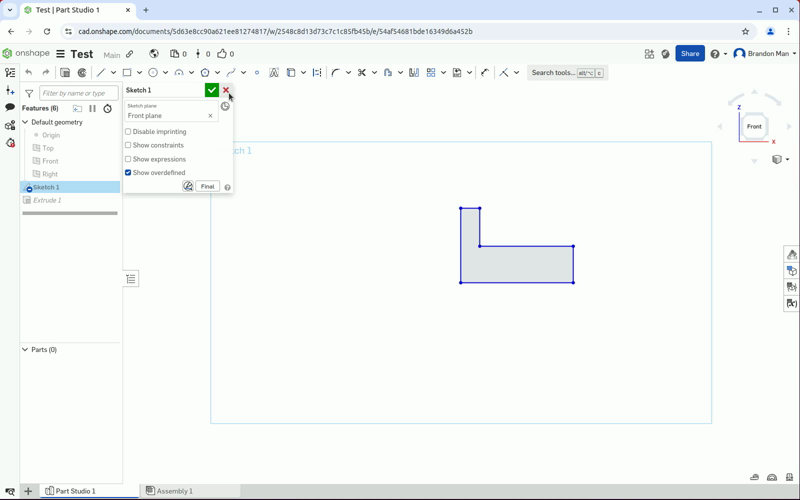
click(229, 92)
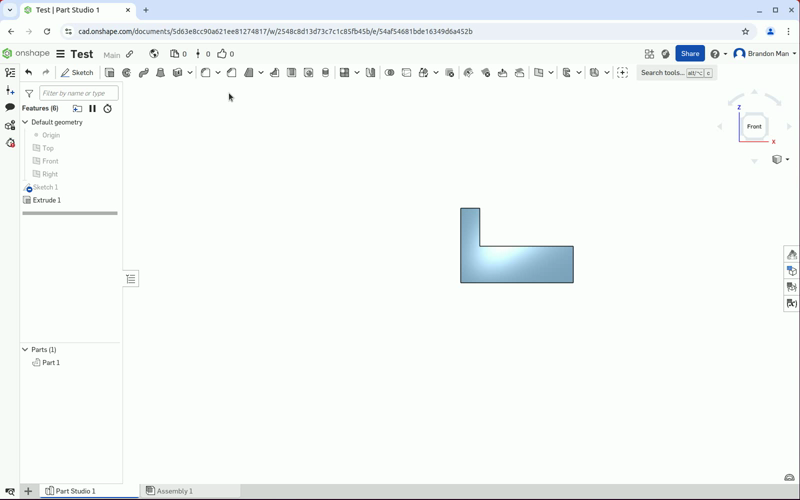
mouse_move(73, 352)
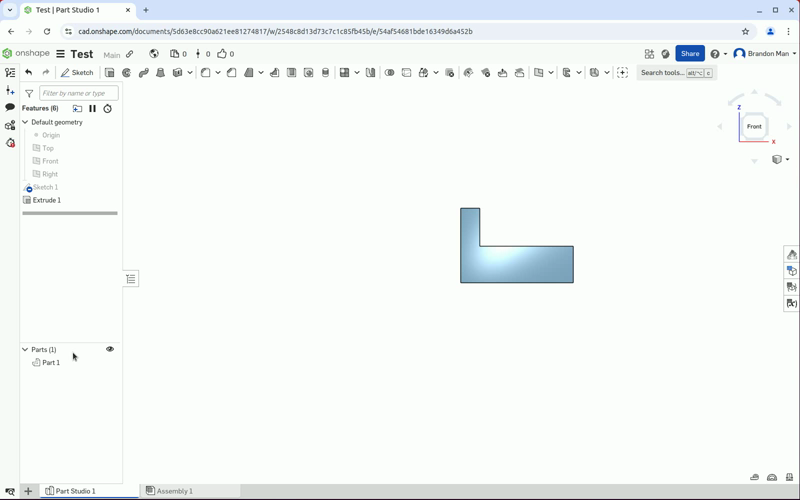
key(y)
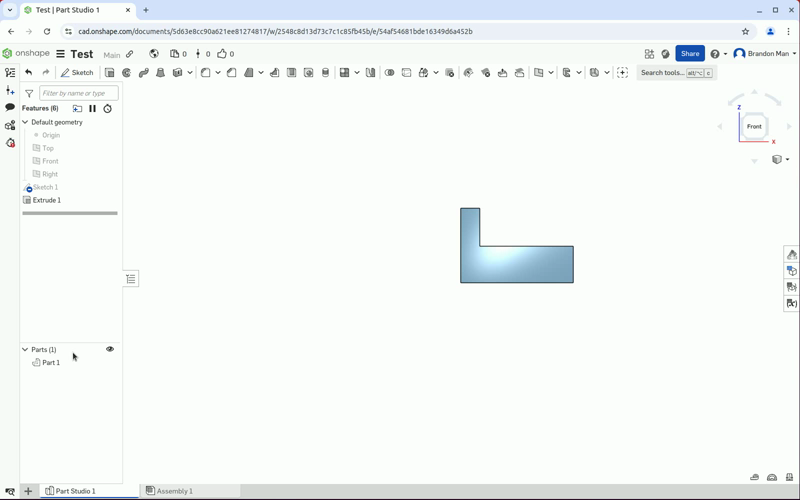
key(shift+p)
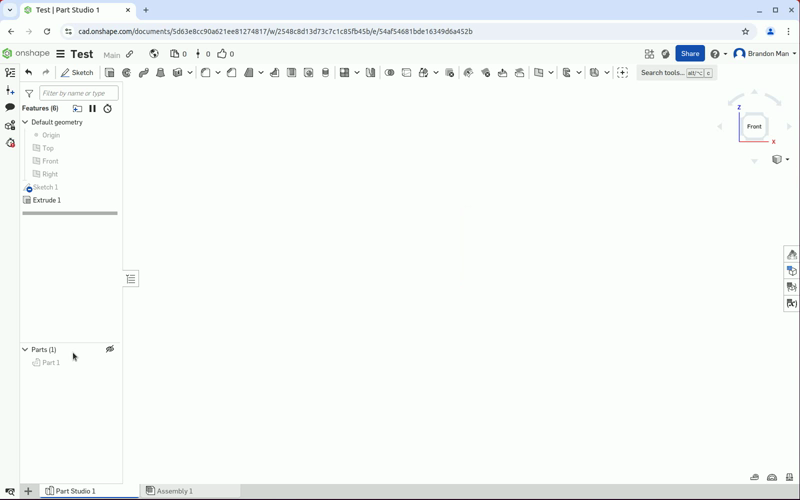
key(space)
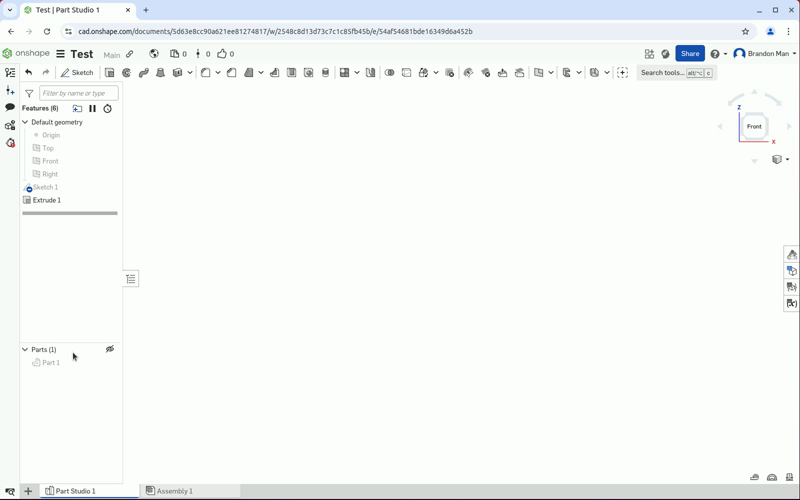
key_down(shift)
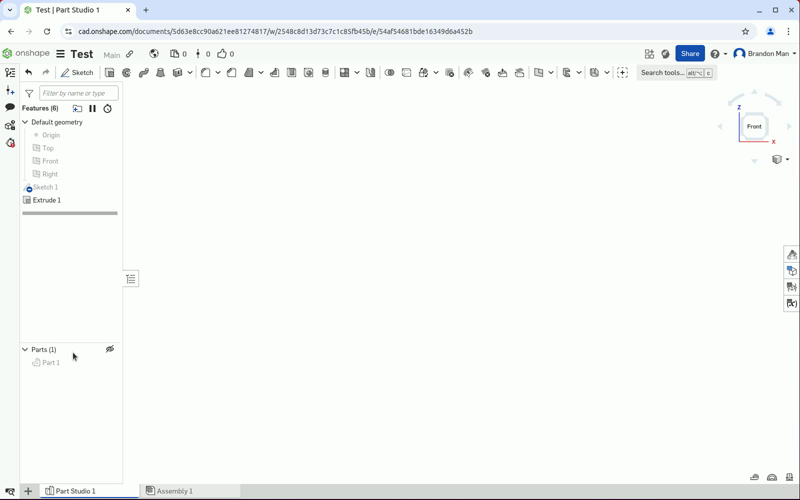
key(down)
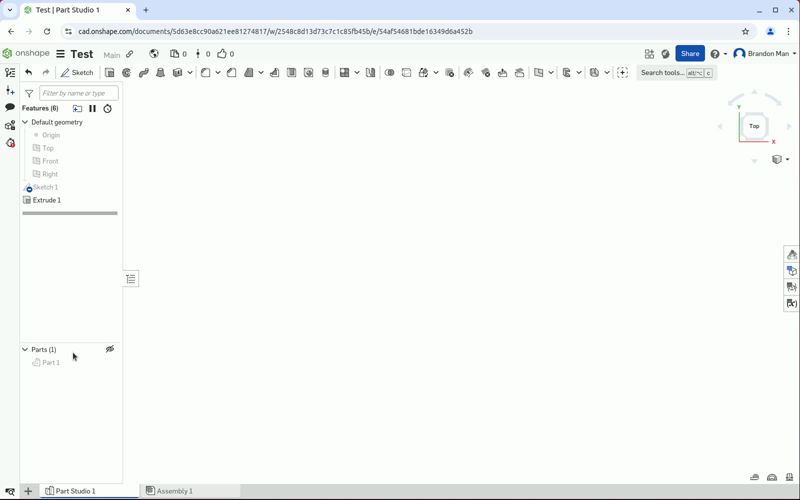
key_up(shift)
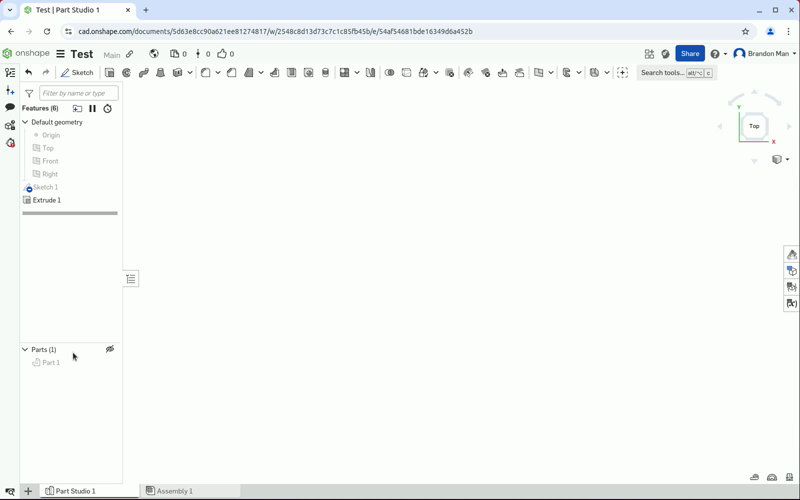
mouse_move(73, 352)
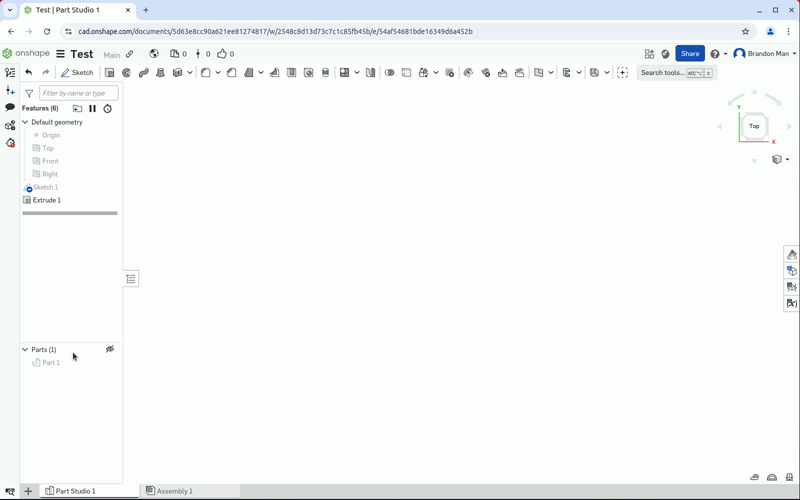
key(shift+y)
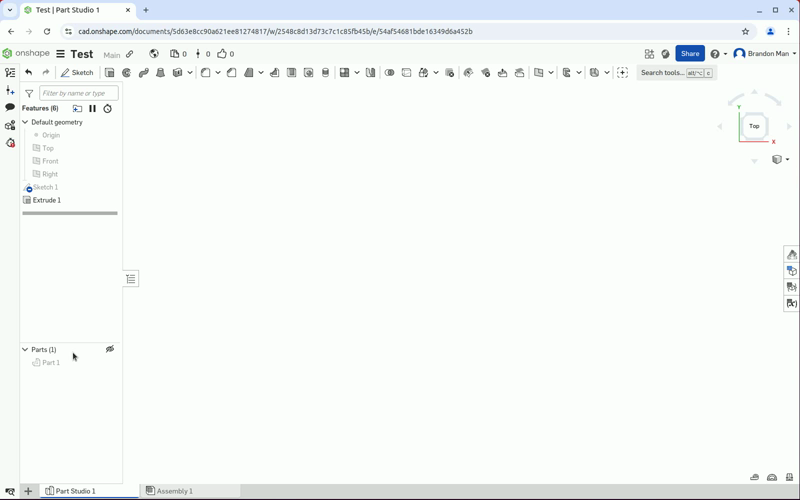
key(shift+s)
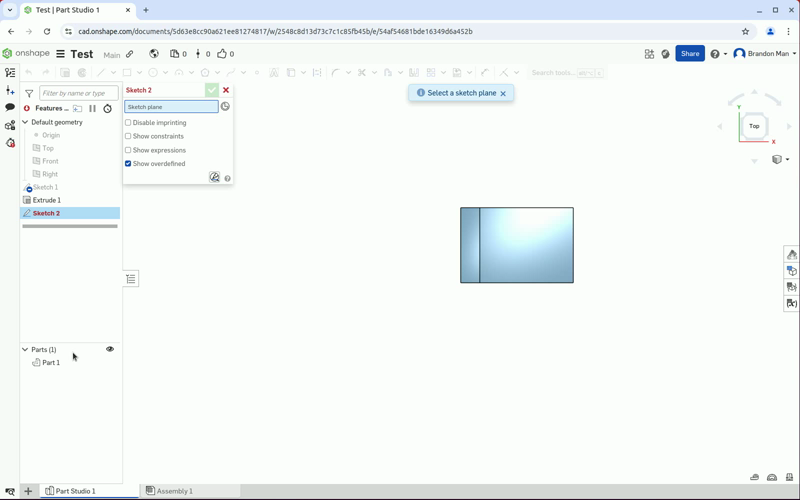
mouse_move(73, 150)
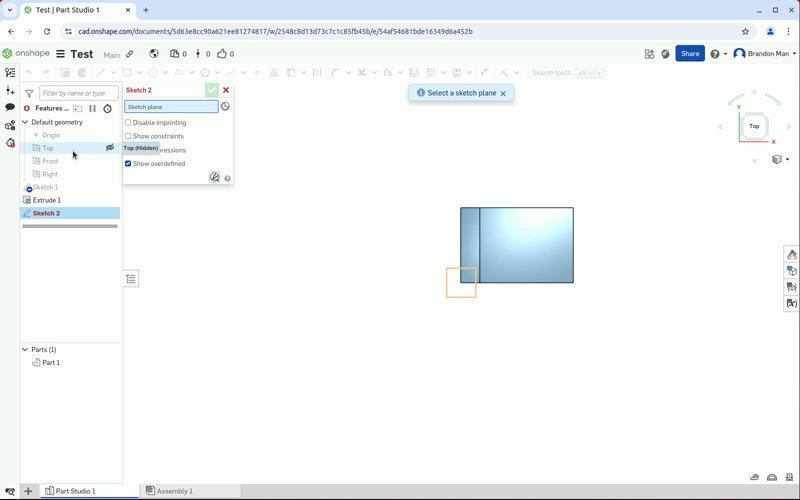
click(73, 150)
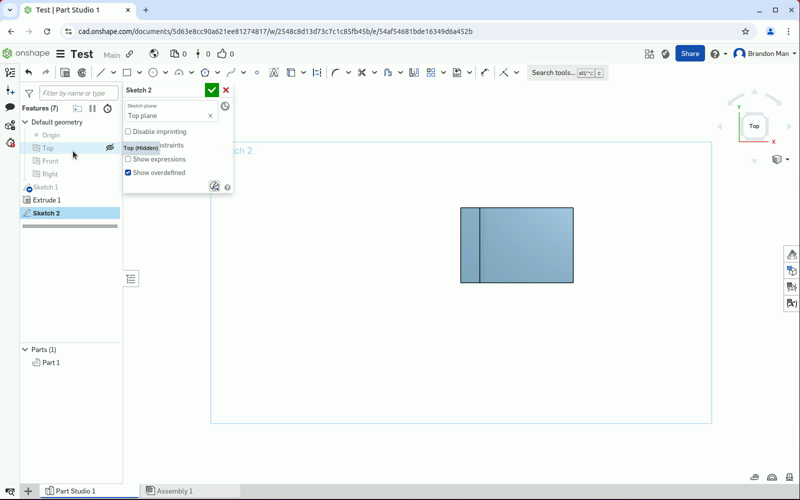
mouse_move(73, 352)
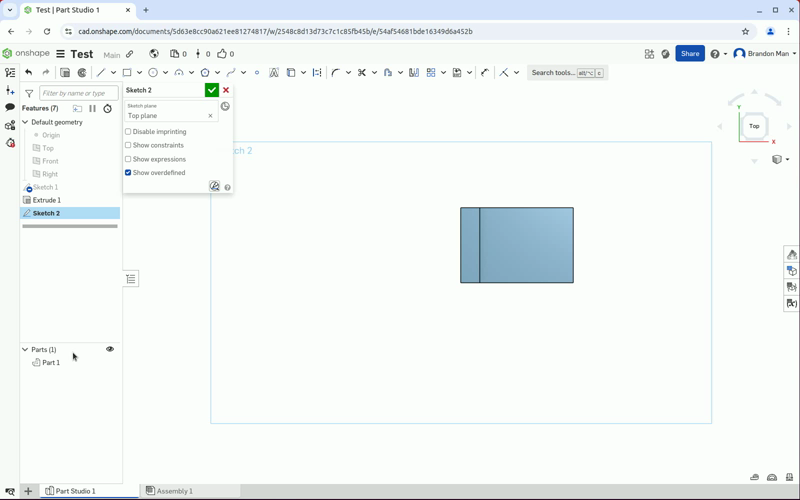
key(y)
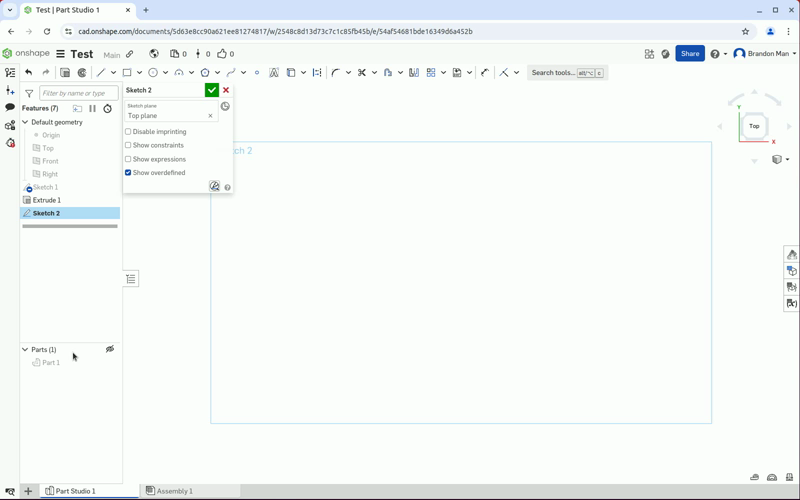
key(l)
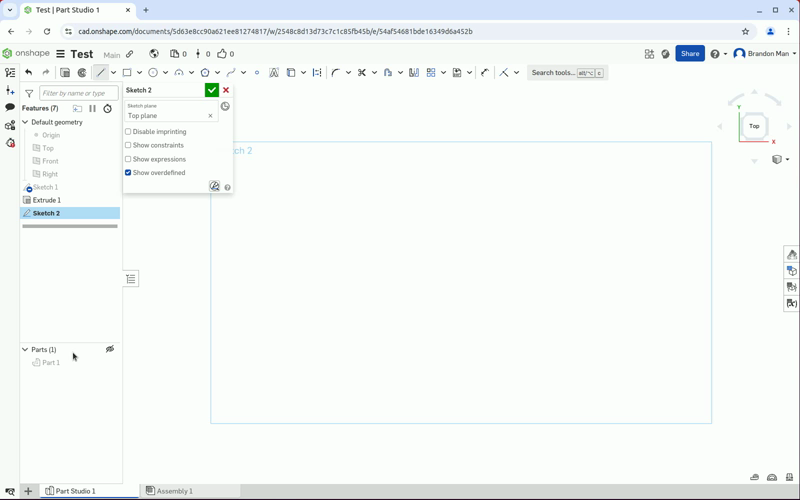
key_down(shift)
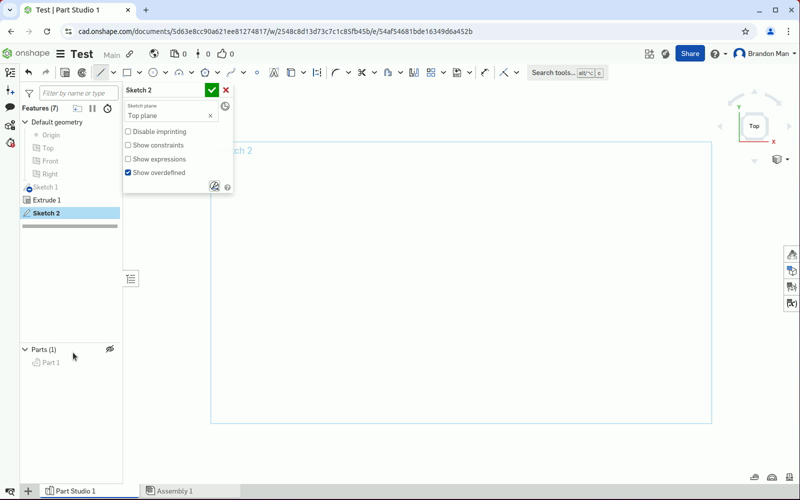
mouse_move(532, 264)
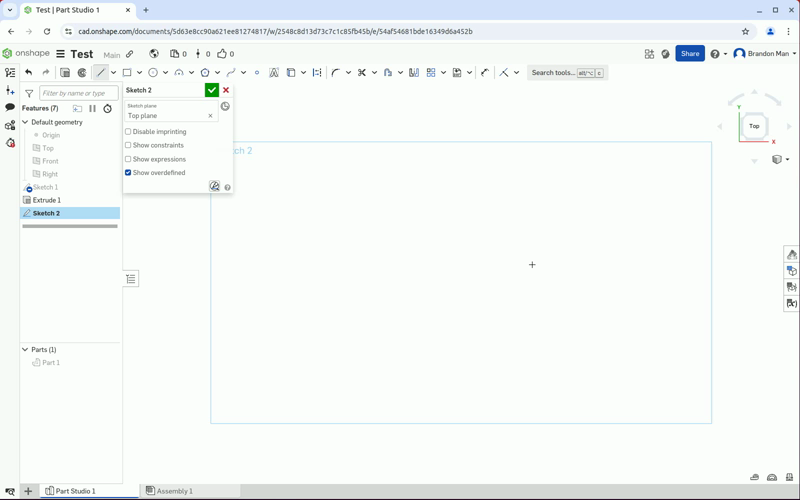
click(532, 264)
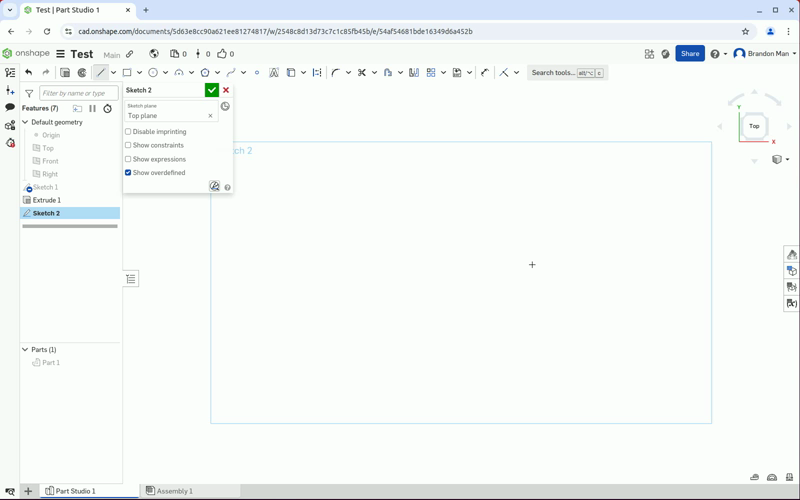
key_up(shift)
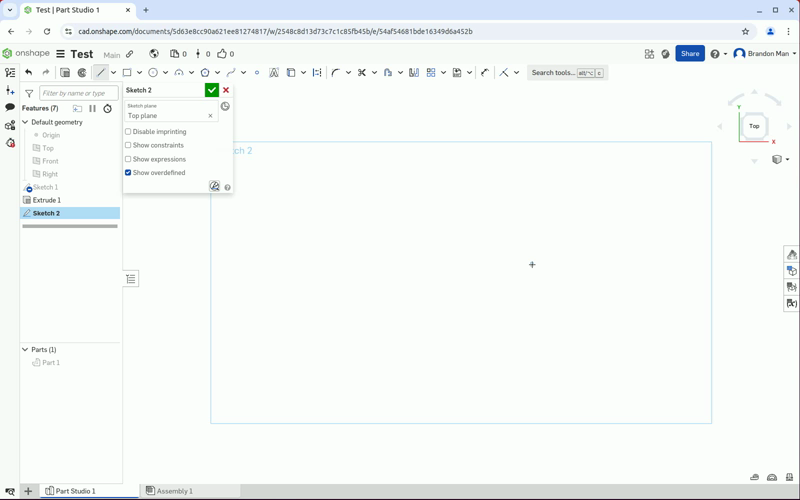
key_down(shift)
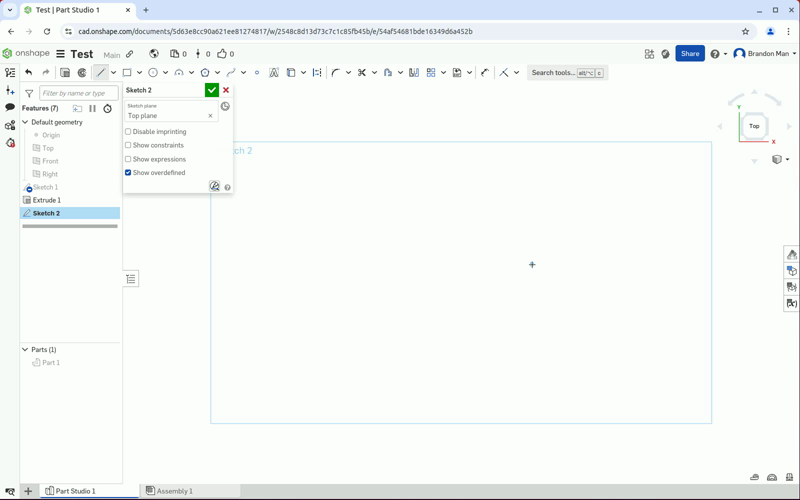
mouse_move(562, 264)
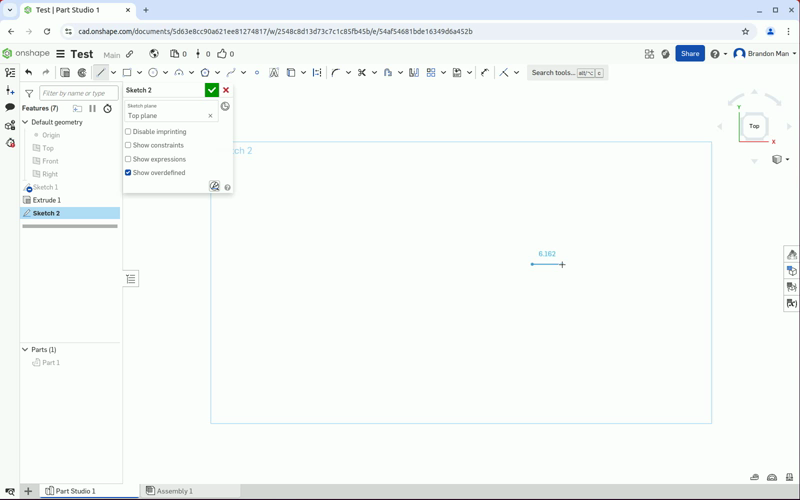
mouse_move(574, 264)
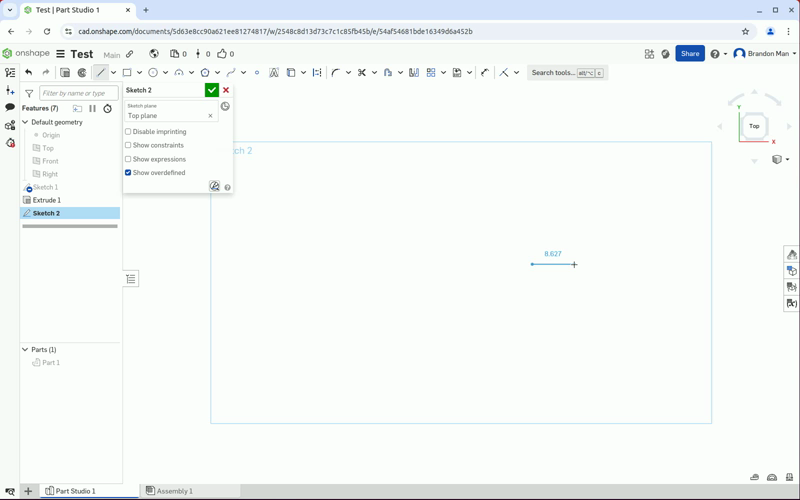
click(574, 264)
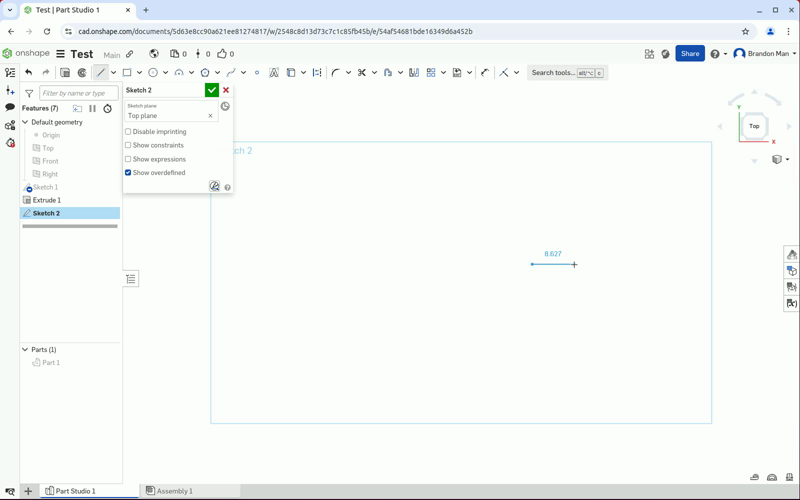
key_up(shift)
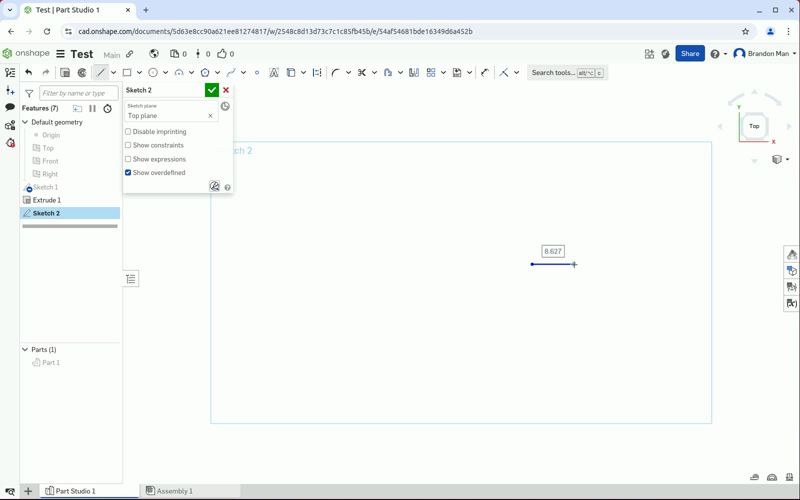
key_down(shift)
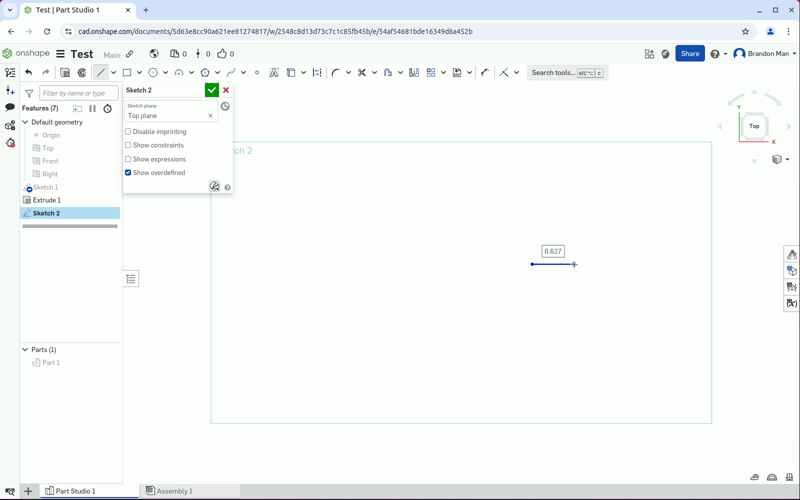
mouse_move(589, 264)
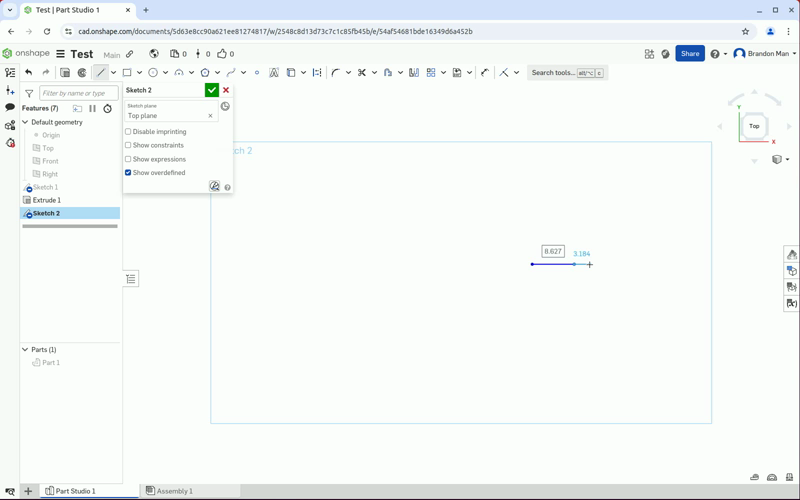
mouse_move(574, 225)
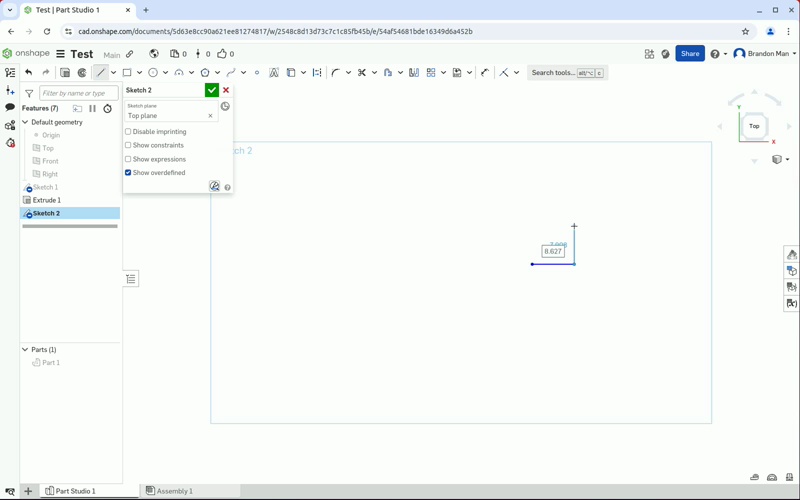
click(574, 225)
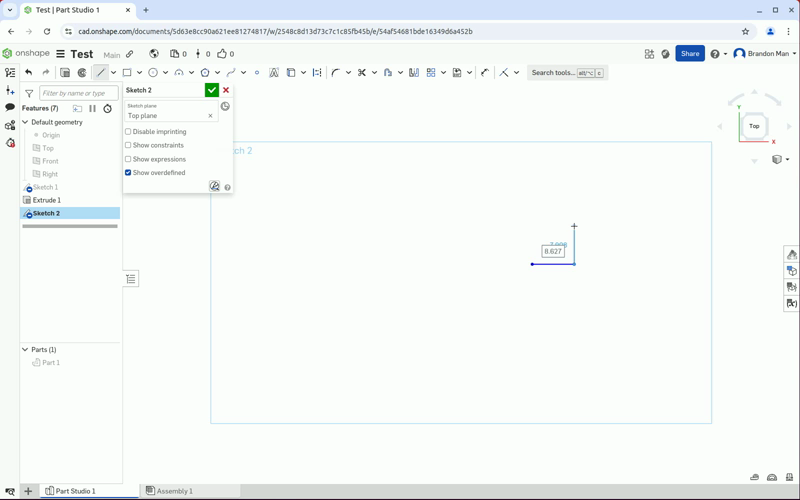
key_up(shift)
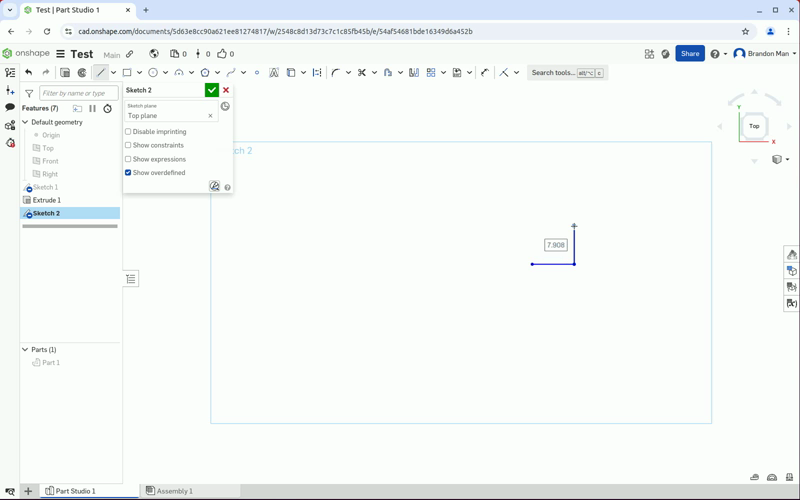
key_down(shift)
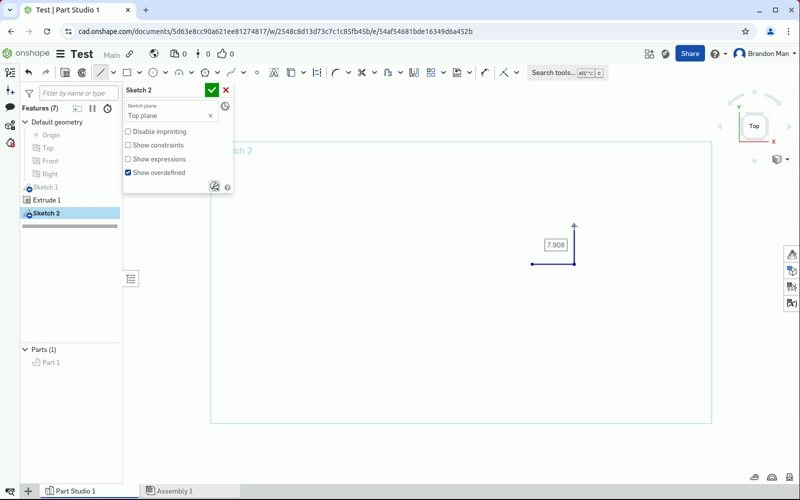
mouse_move(589, 225)
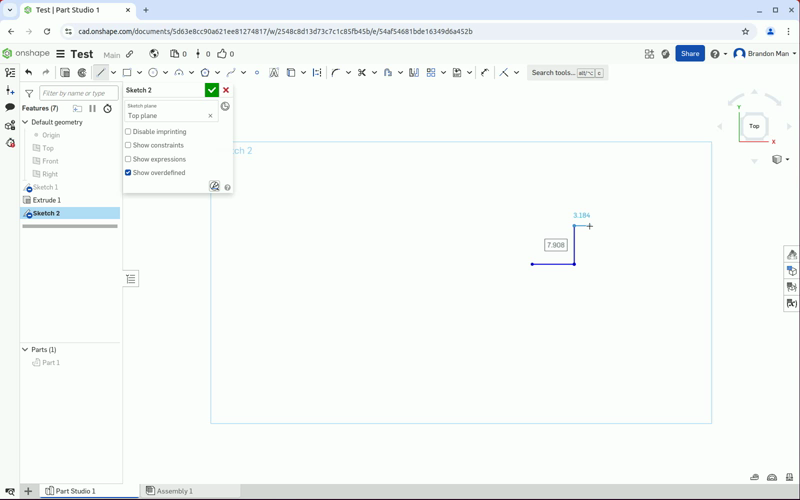
mouse_move(532, 225)
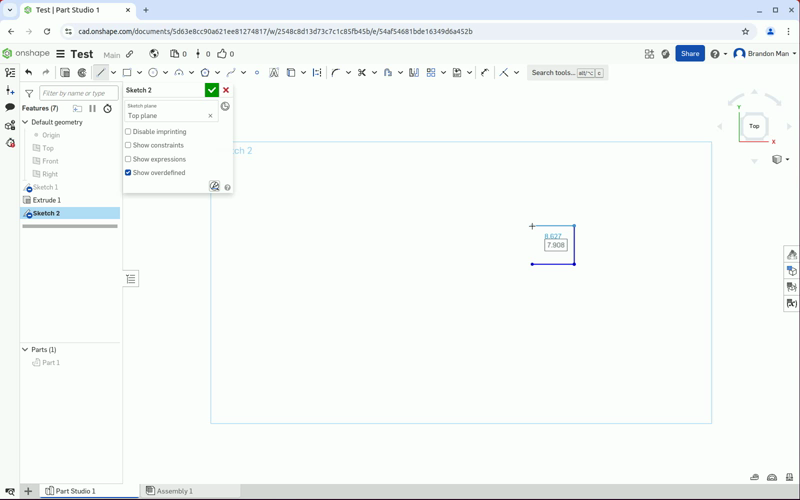
click(532, 225)
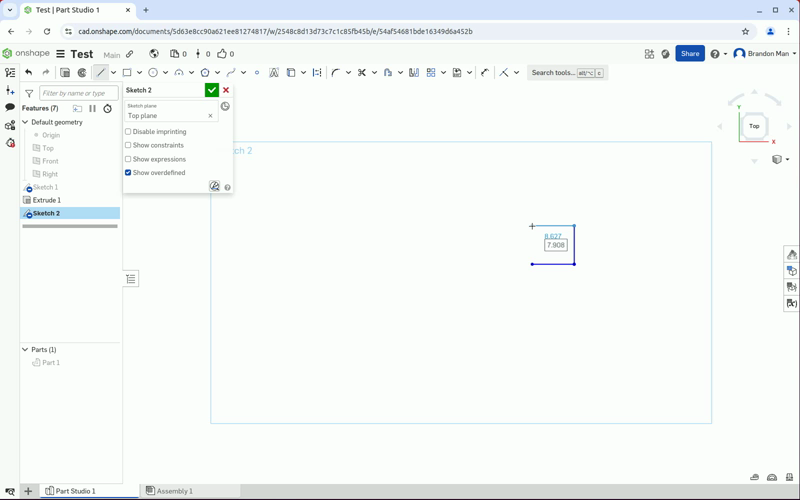
key_up(shift)
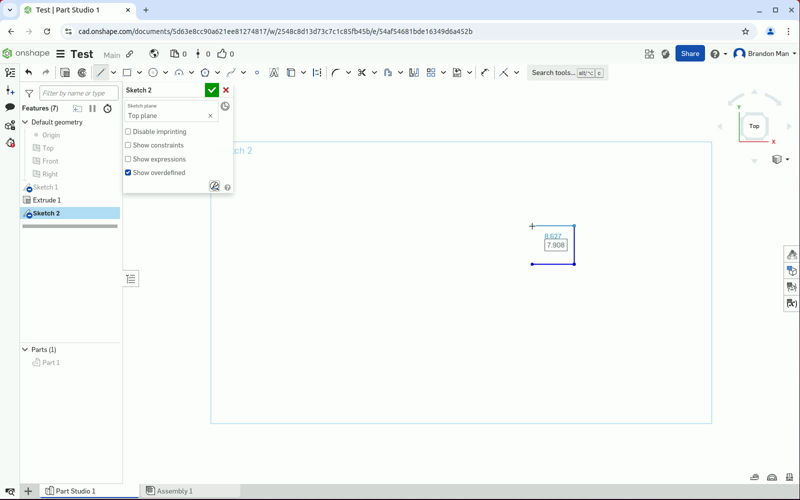
mouse_move(562, 225)
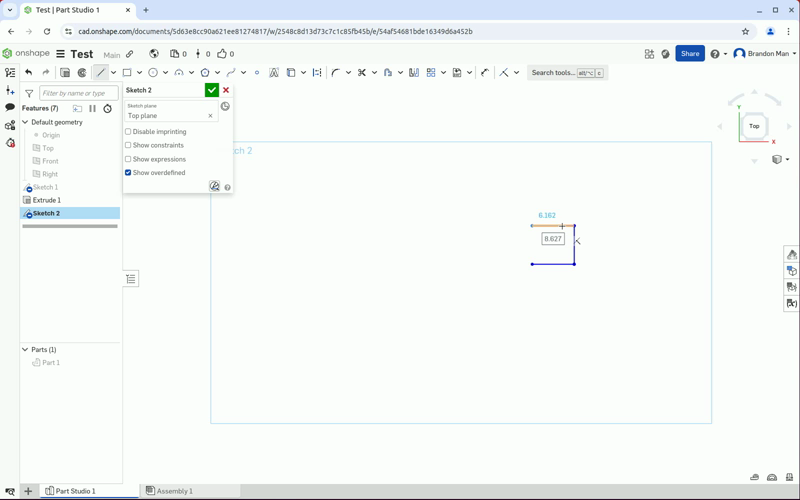
key_down(shift)
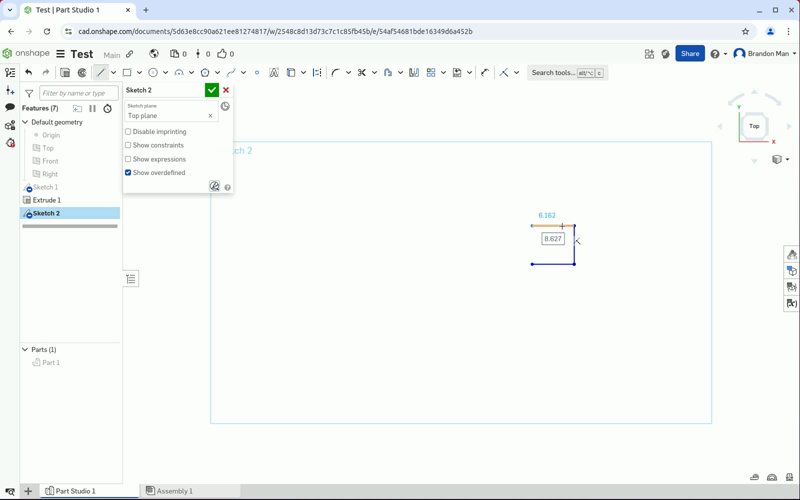
mouse_move(532, 264)
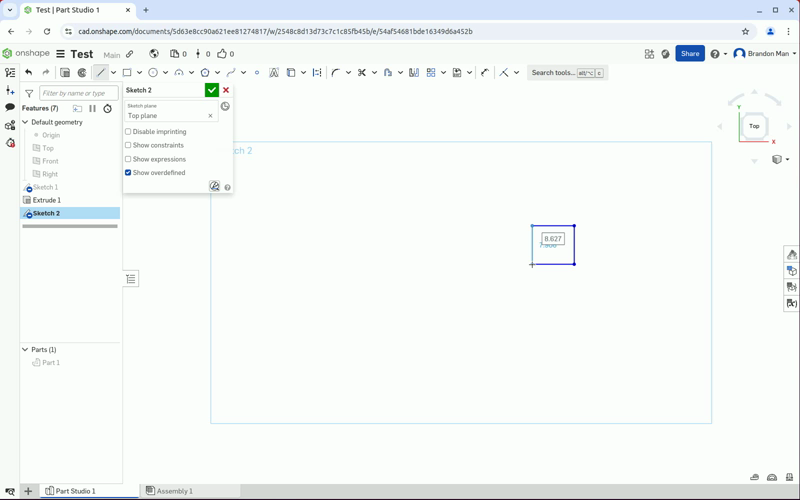
key_up(shift)
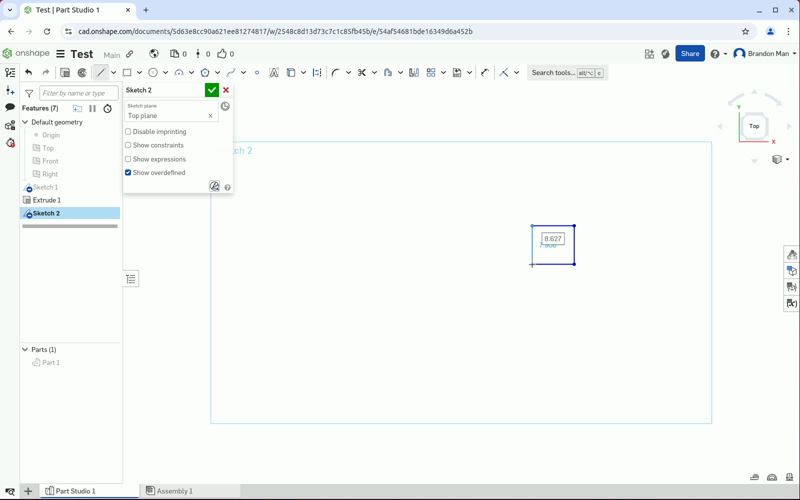
click(532, 264)
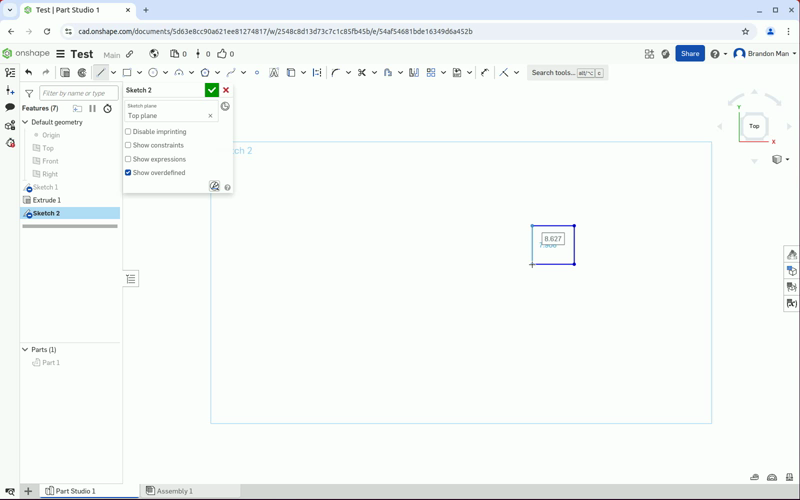
key(esc)
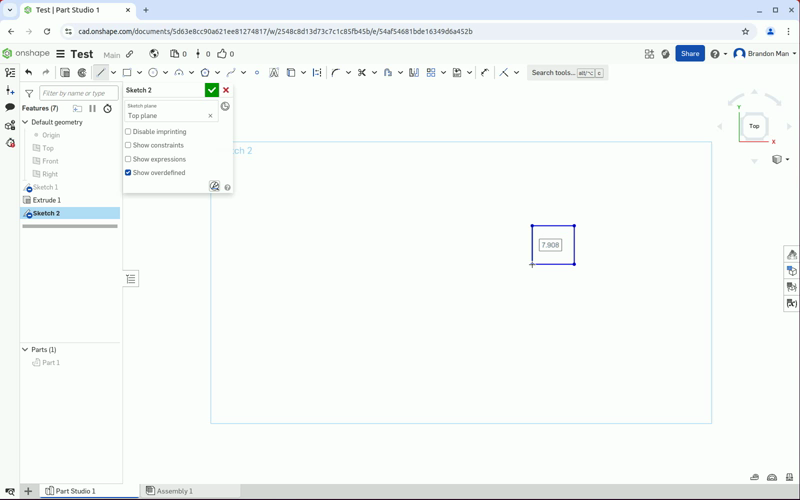
mouse_move(572, 255)
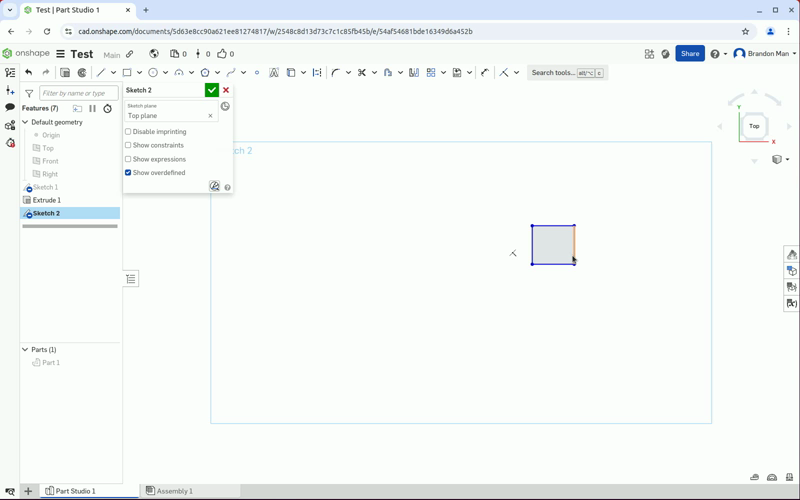
scroll(6)
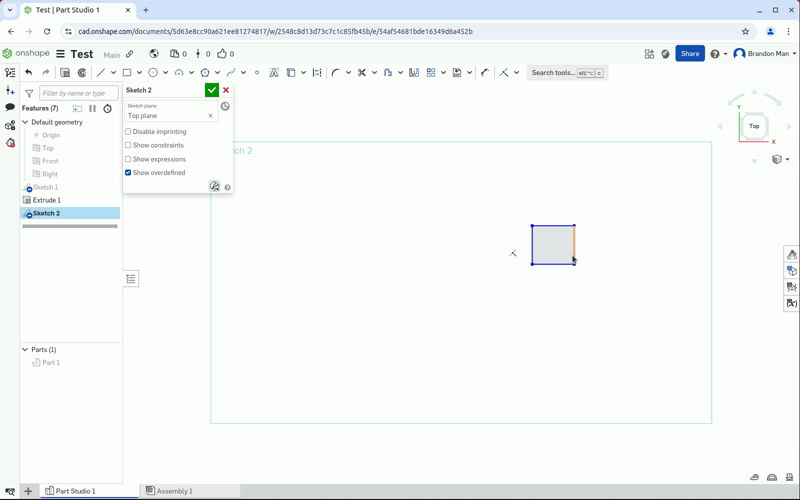
scroll(6)
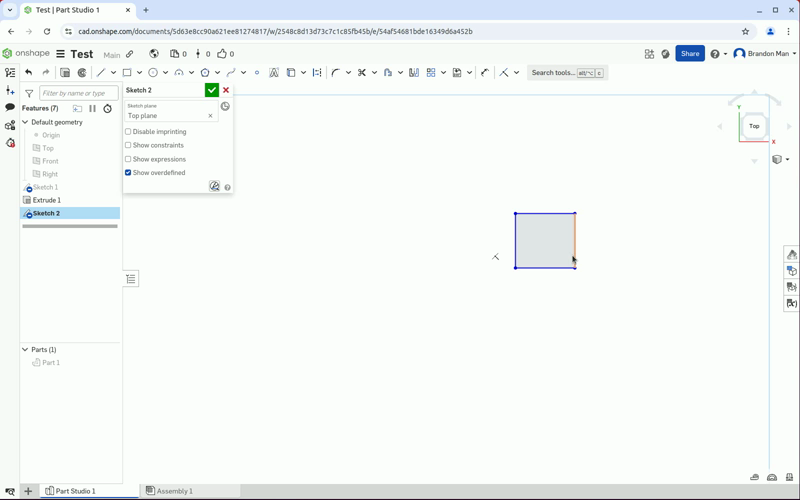
scroll(6)
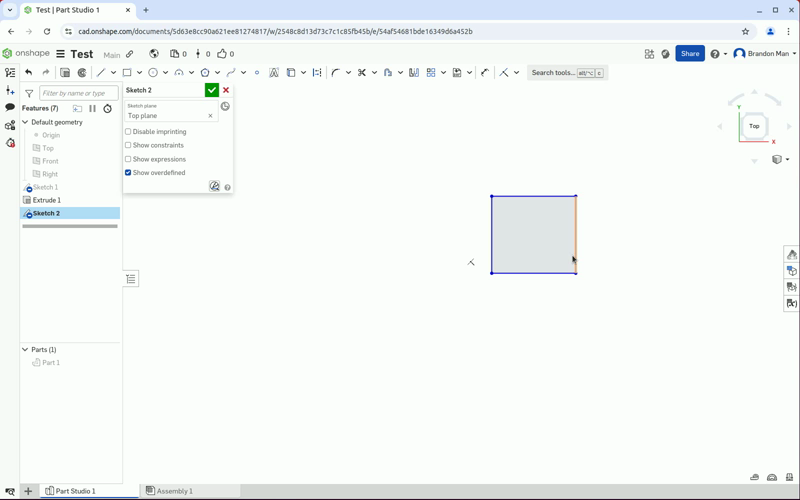
scroll(6)
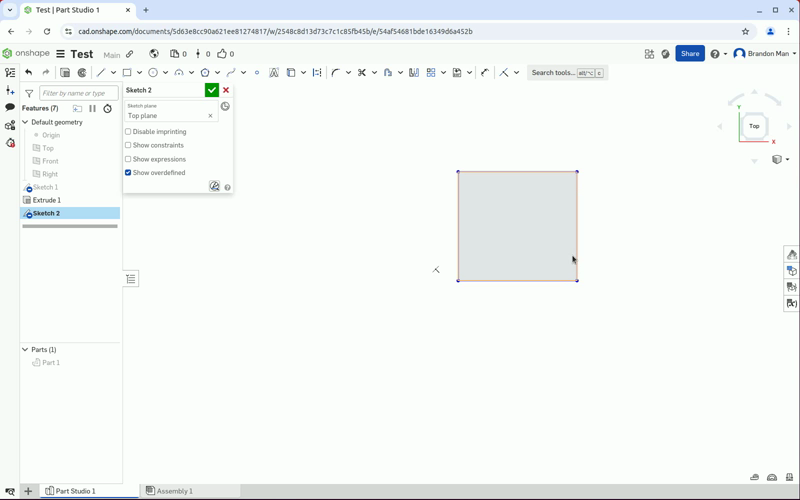
scroll(6)
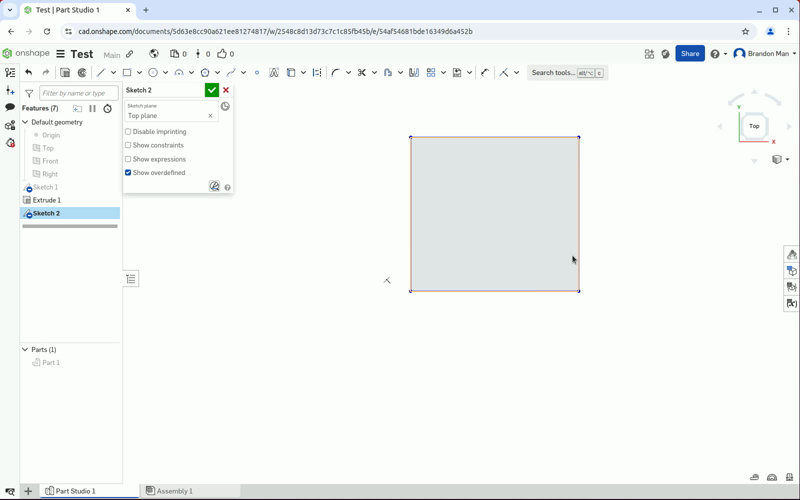
scroll(6)
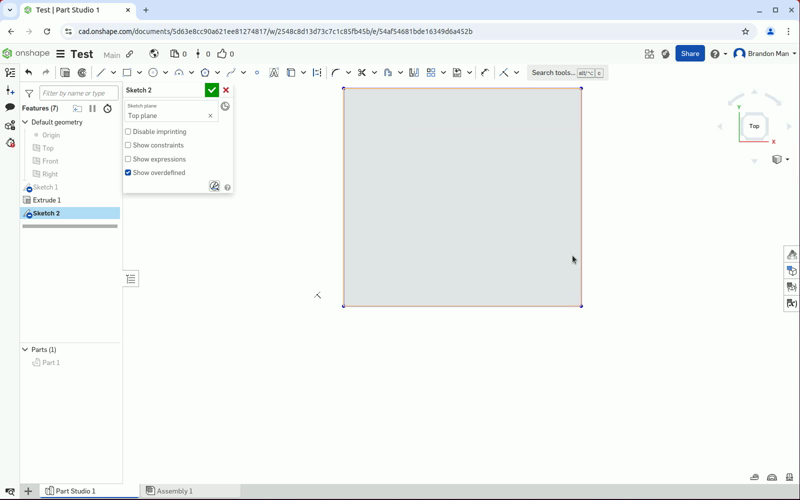
scroll(6)
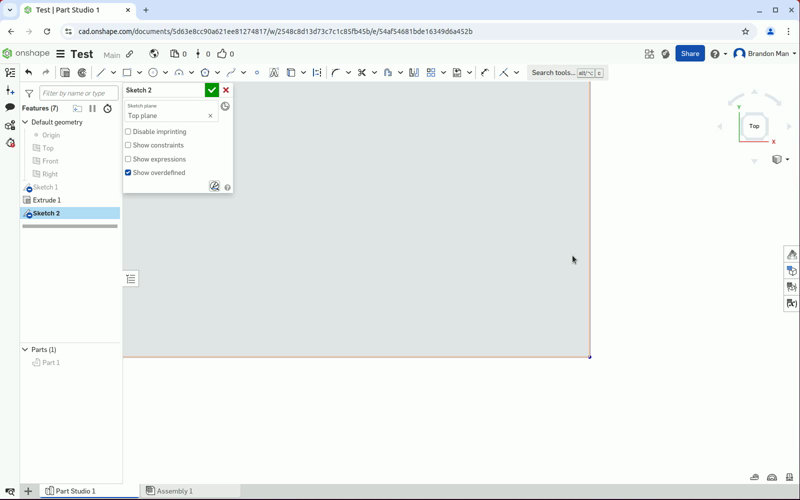
click(572, 255)
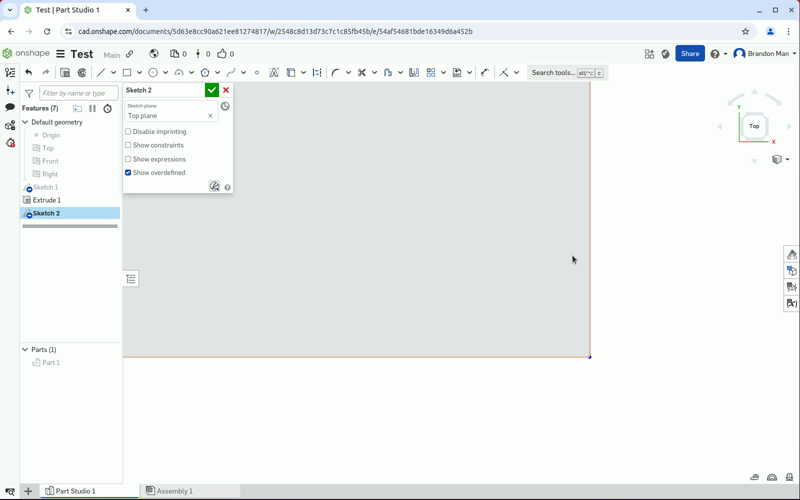
scroll(-6)
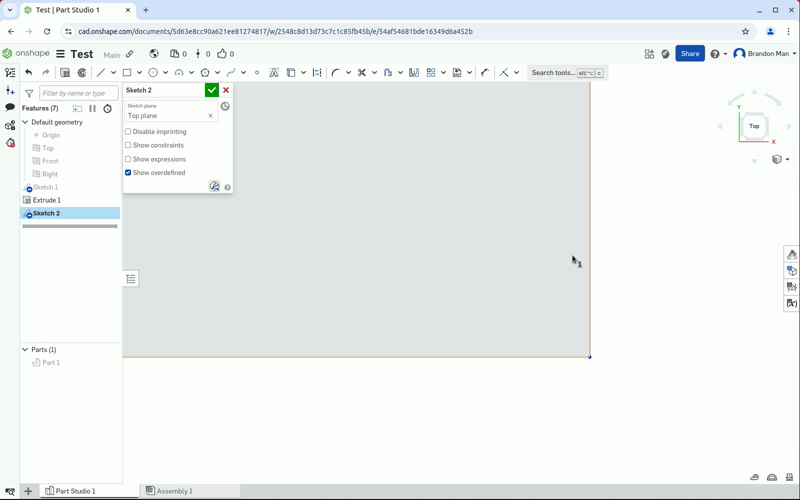
scroll(-6)
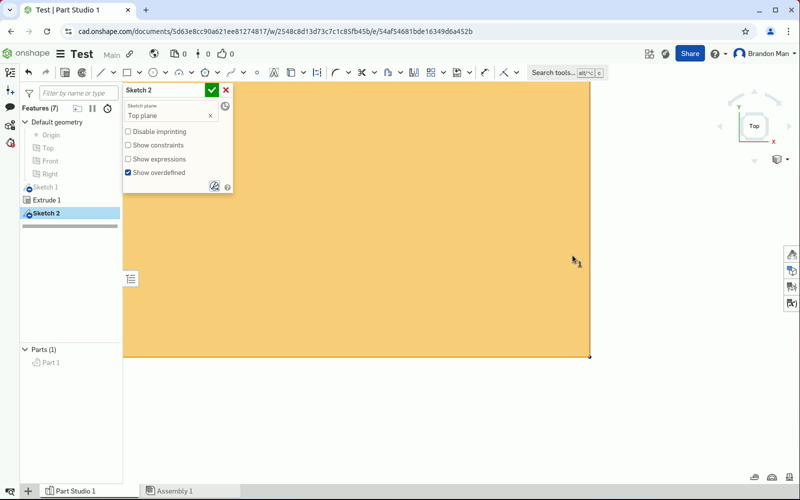
scroll(-6)
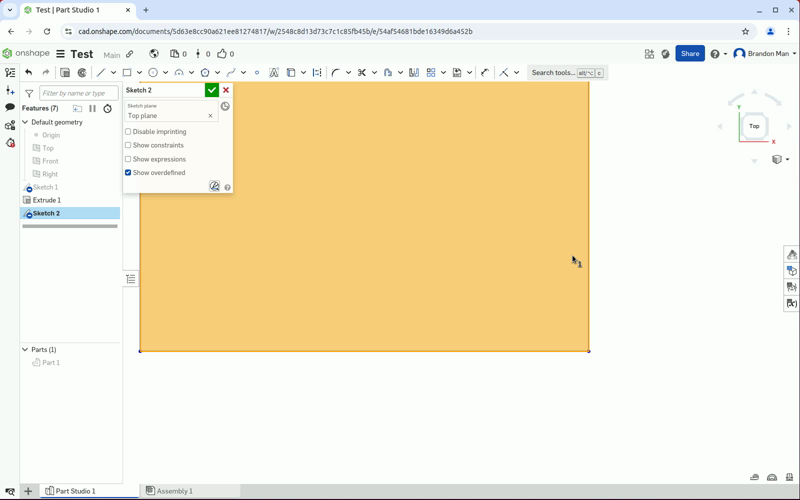
scroll(-6)
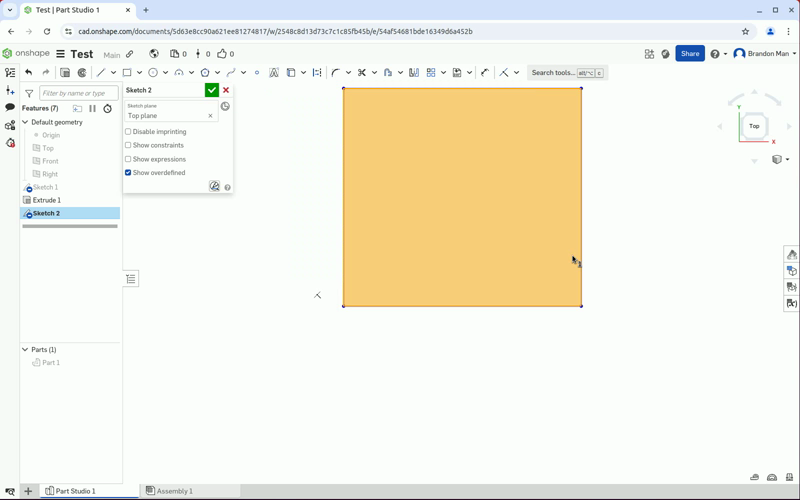
scroll(-6)
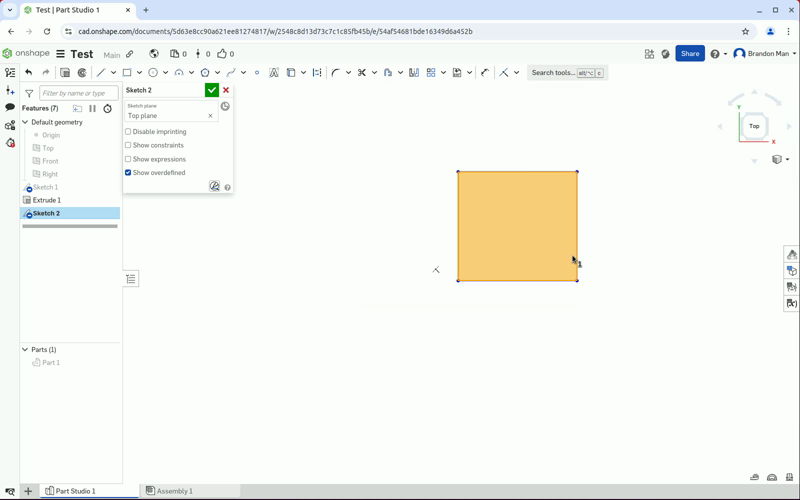
scroll(-6)
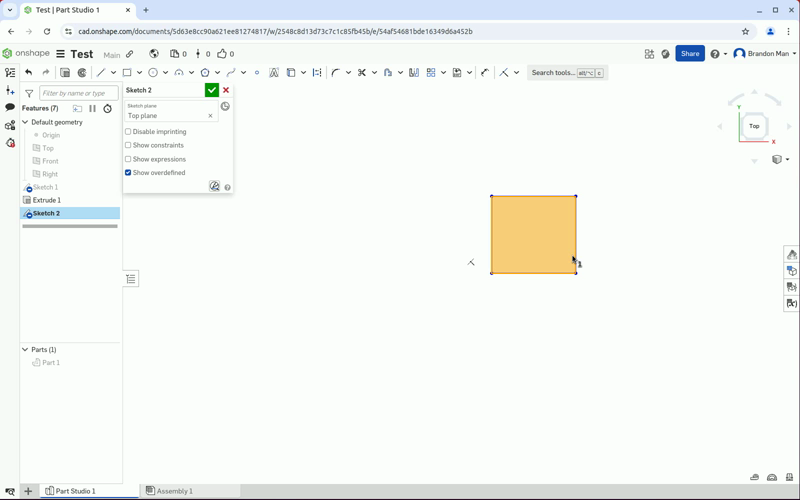
scroll(-6)
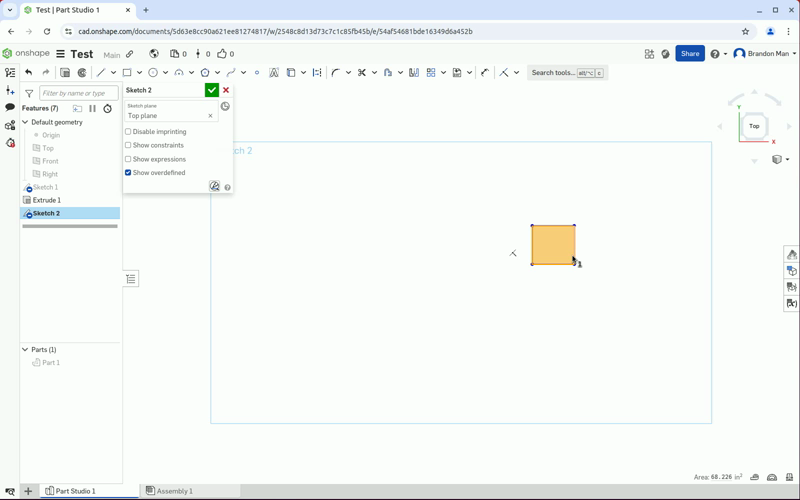
mouse_move(73, 352)
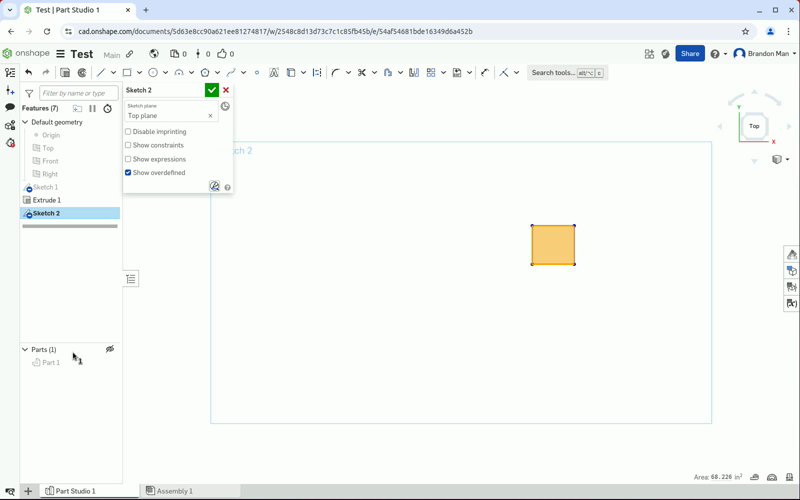
key(shift+y)
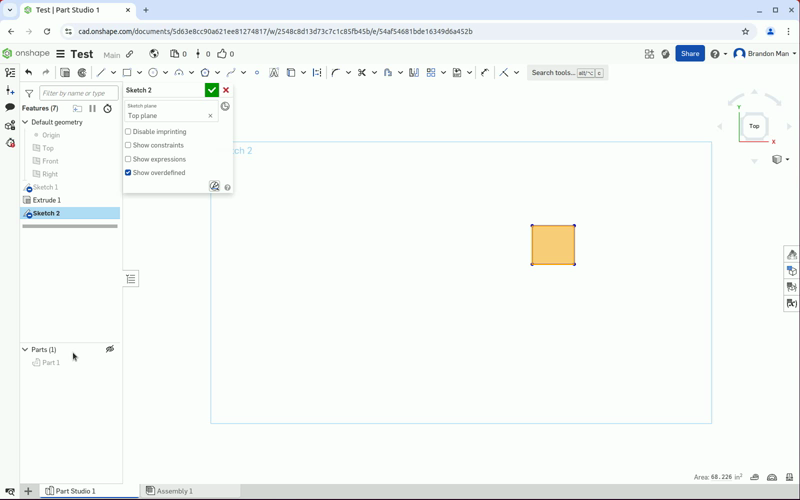
key(shift+e)
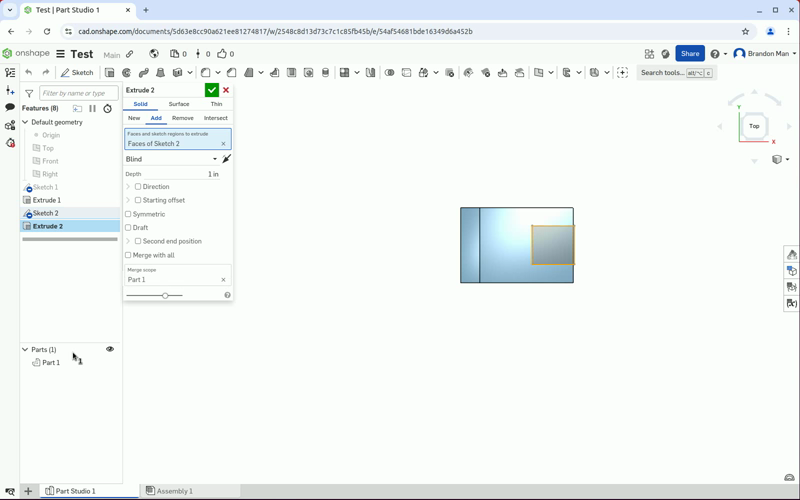
mouse_move(143, 106)
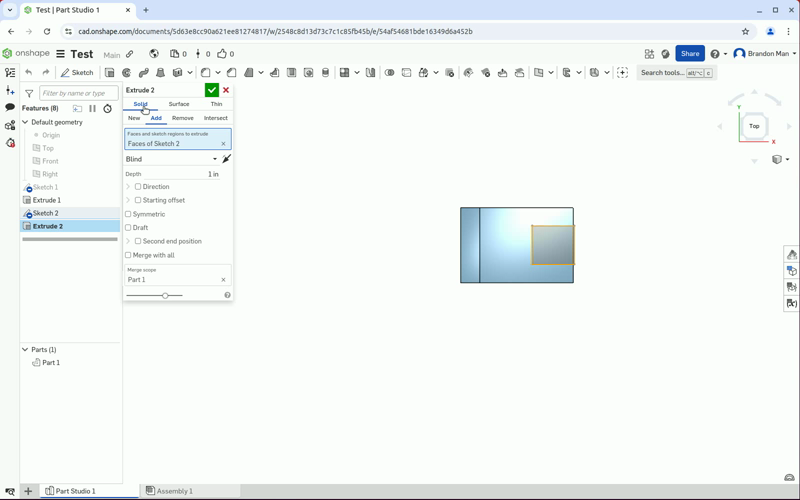
click(143, 106)
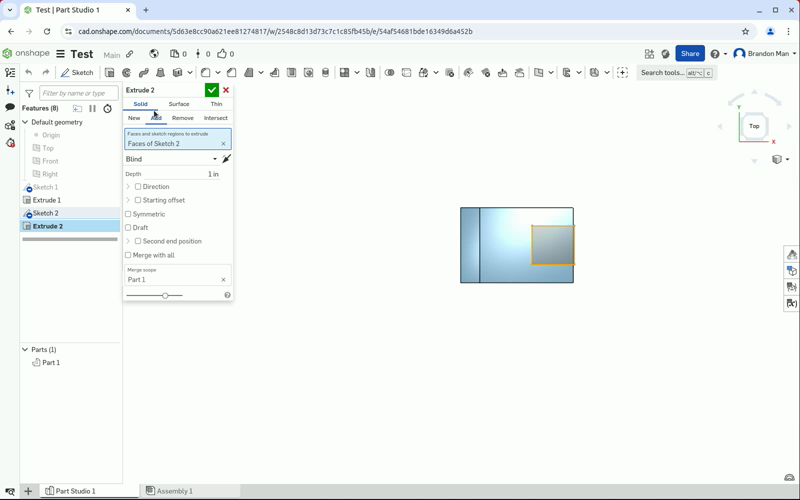
mouse_move(186, 120)
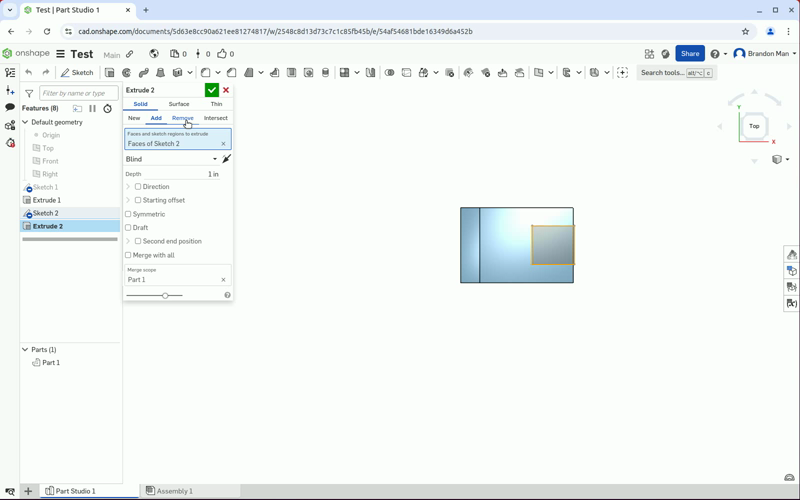
click(186, 120)
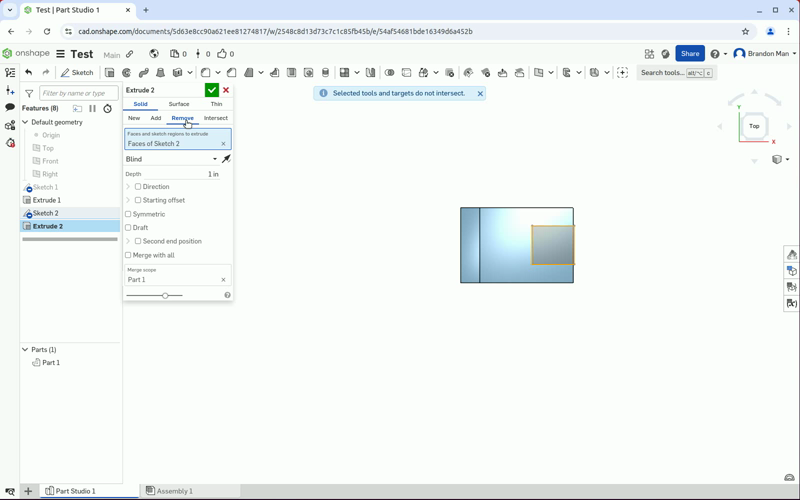
key(tab, 4)
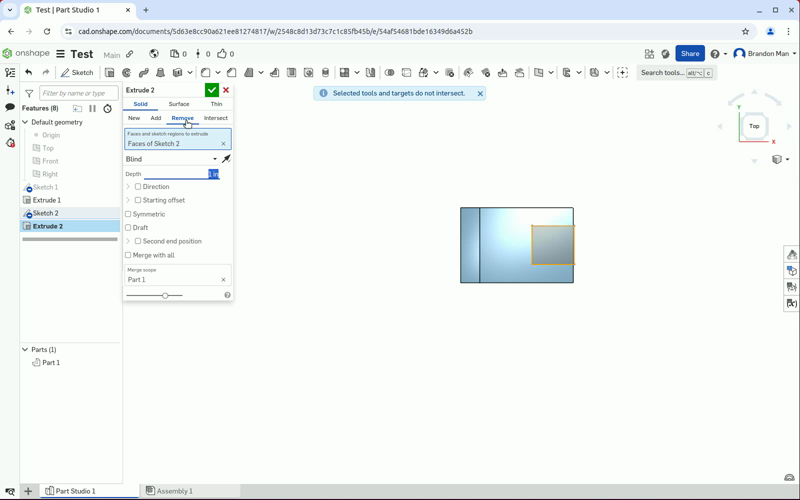
text(-7.703)
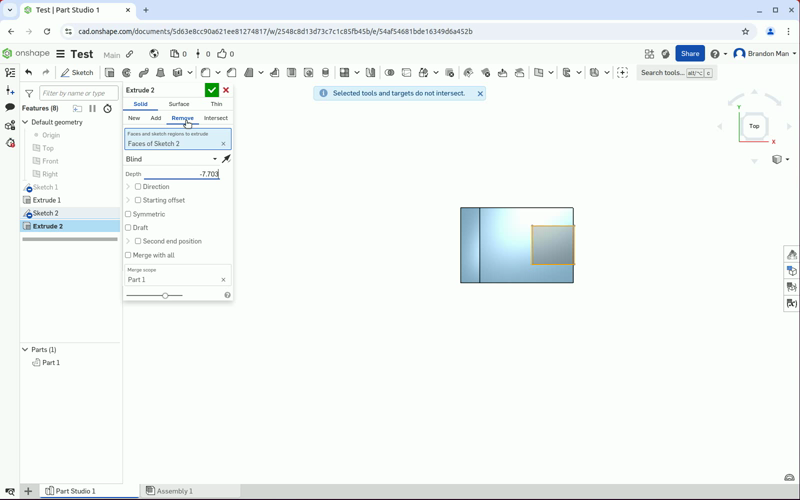
key(tab, 6)
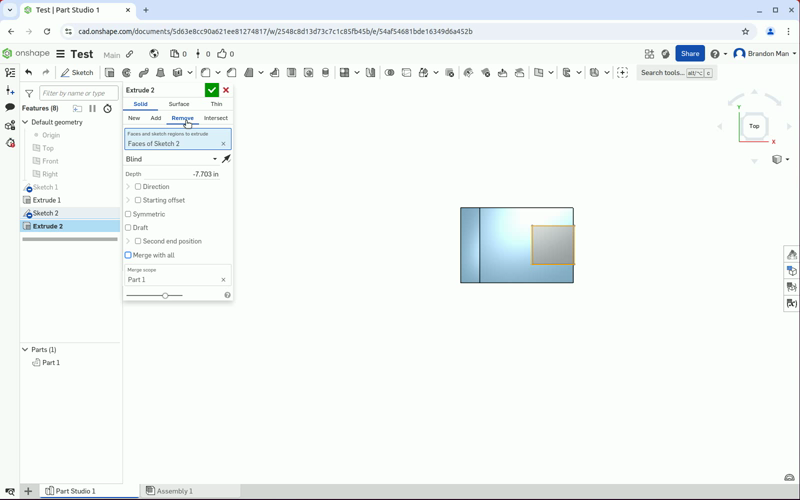
key(space)
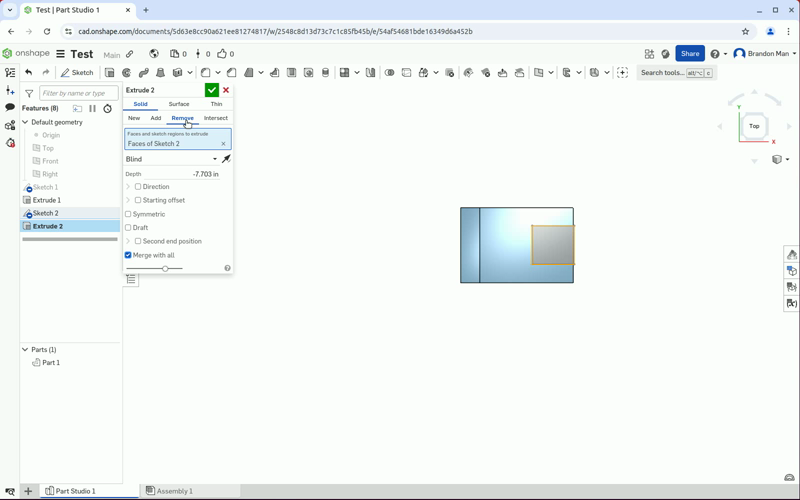
key(enter)
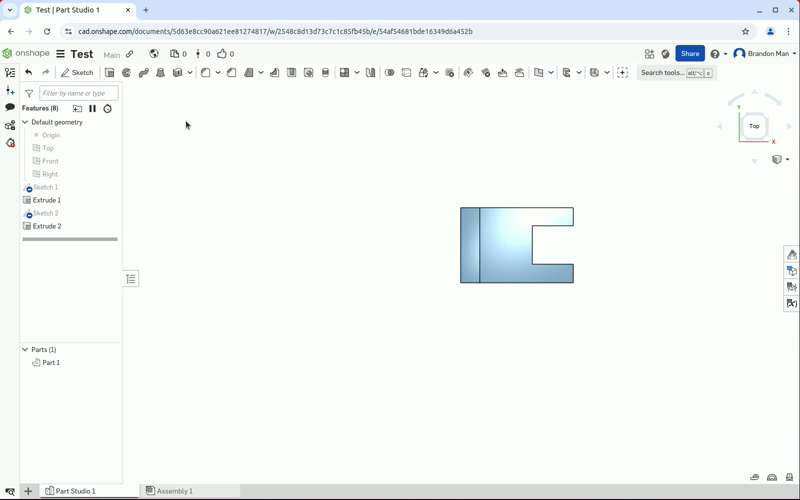
key(shift+h)
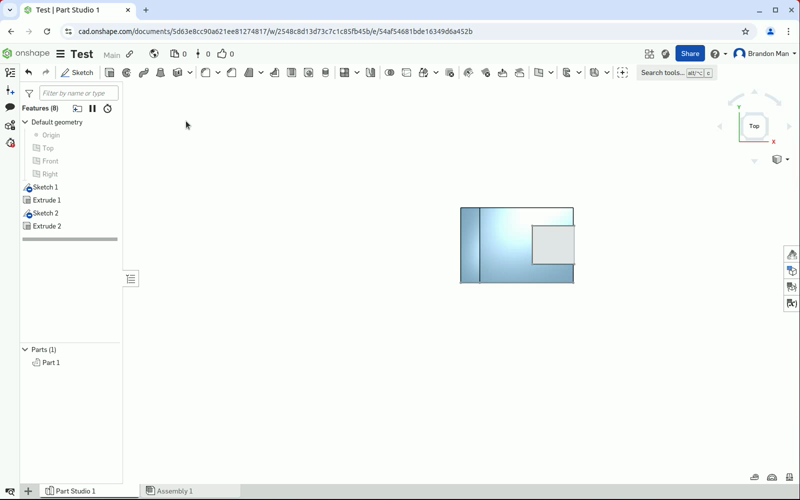
key(shift+h)
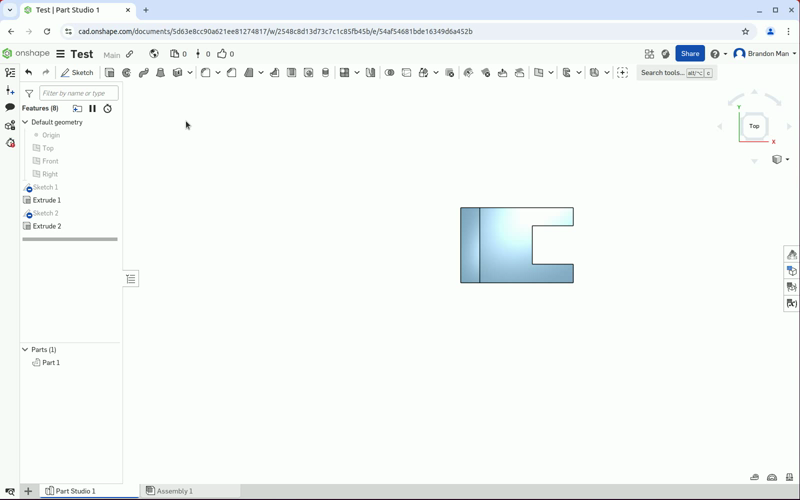
mouse_move(73, 189)
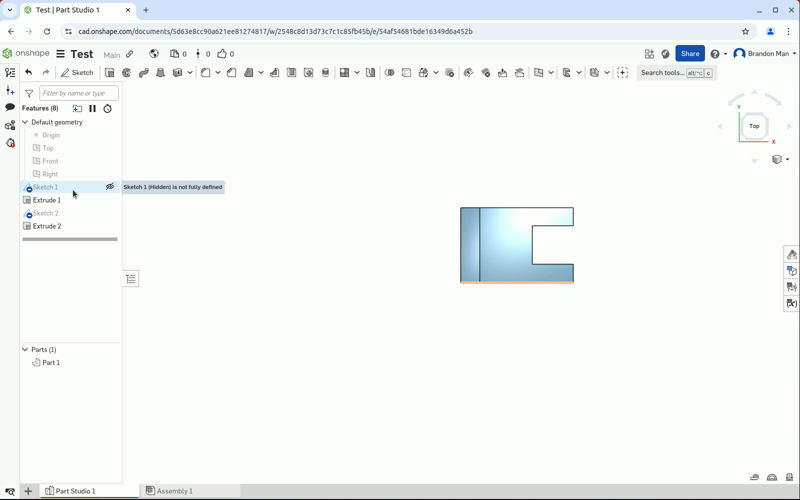
click(73, 189)
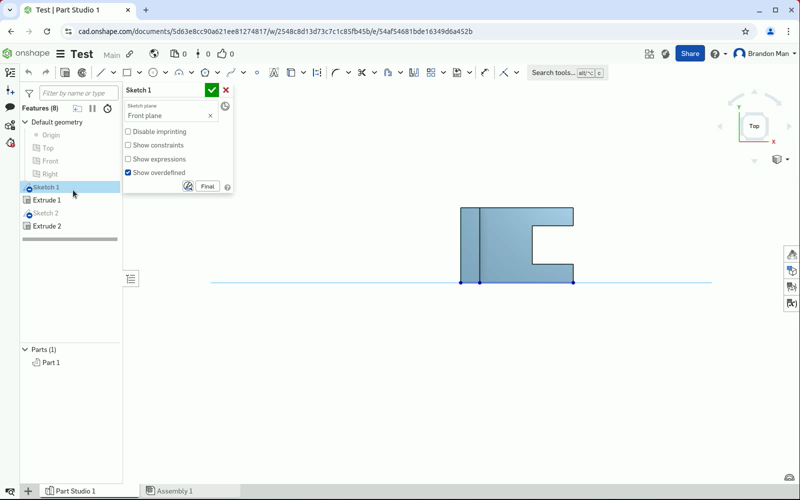
mouse_move(229, 92)
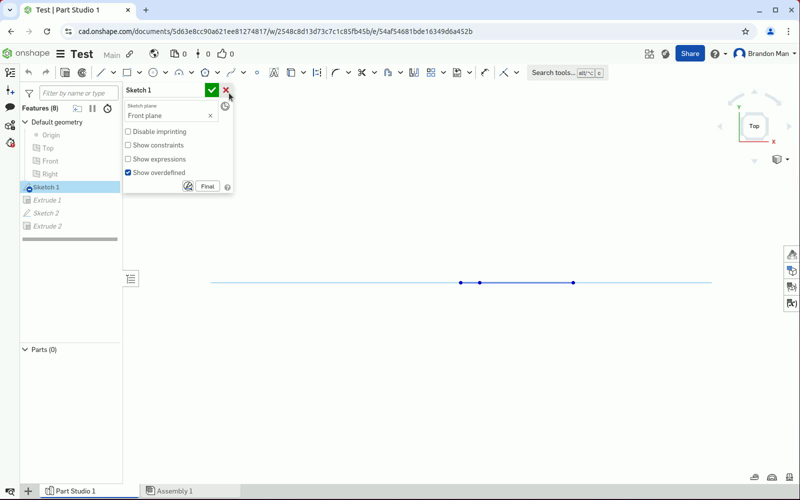
click(229, 92)
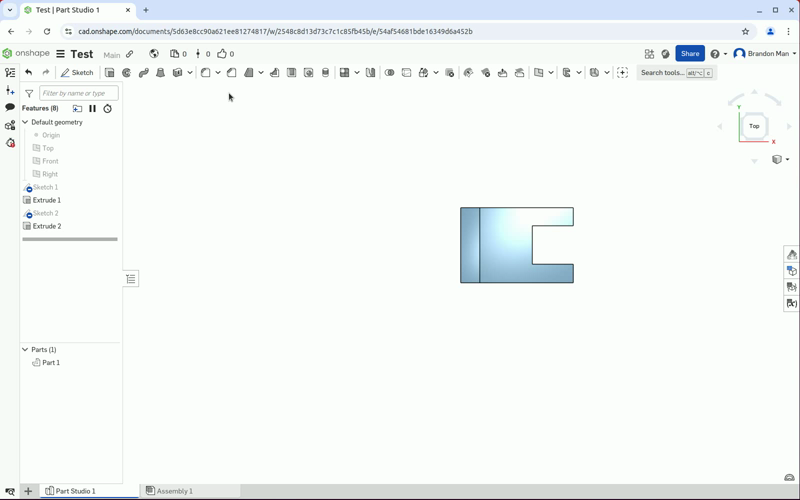
mouse_move(73, 352)
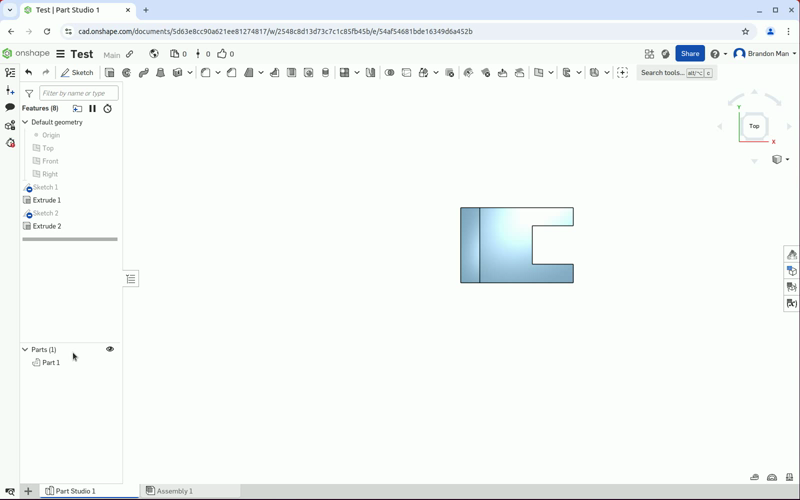
key(y)
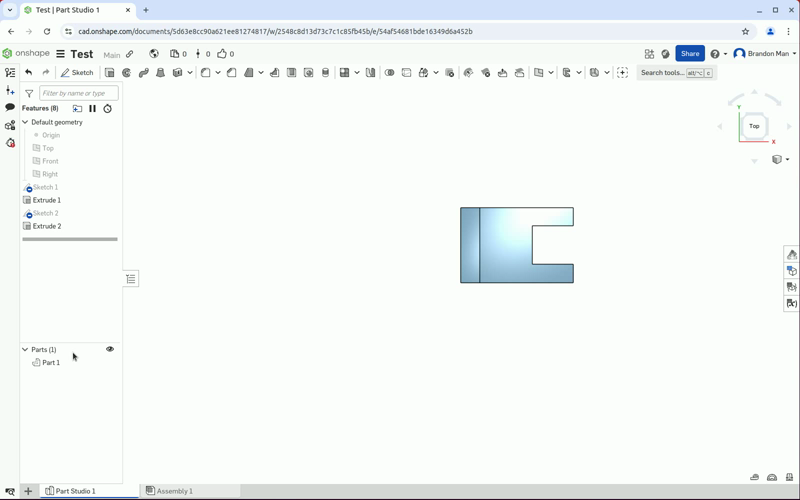
key(shift+p)
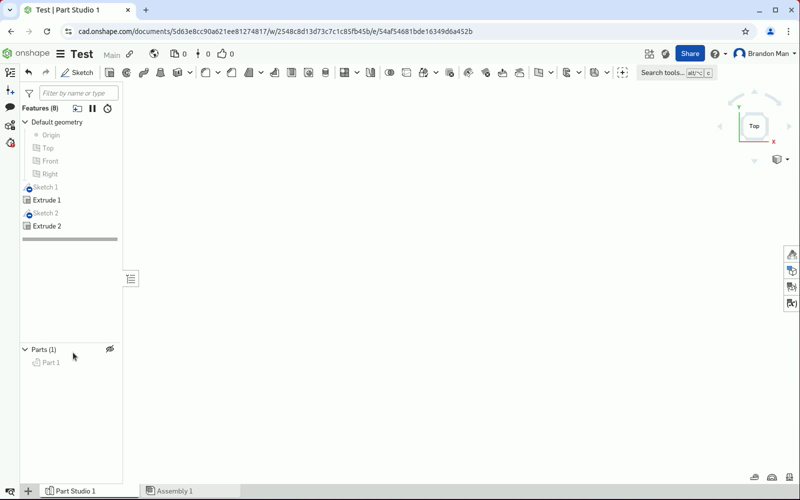
key(space)
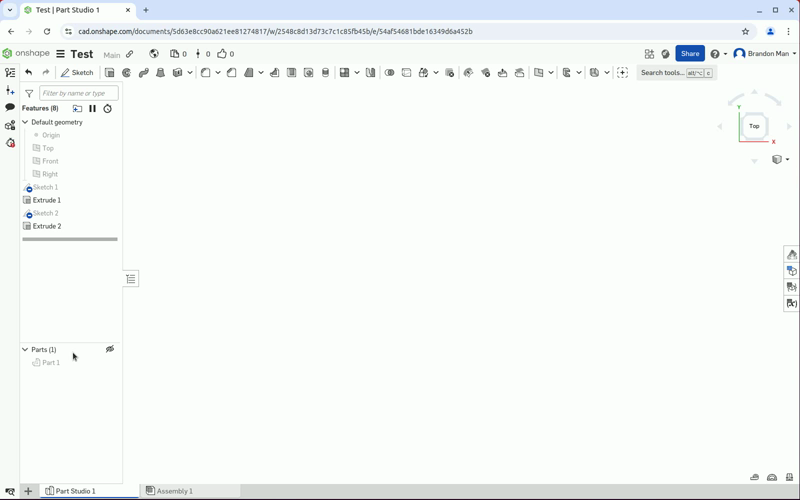
key_down(shift)
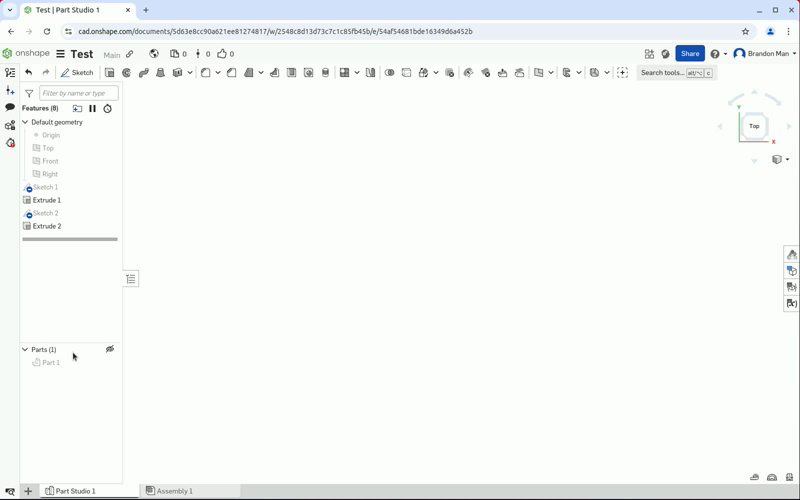
key(up)
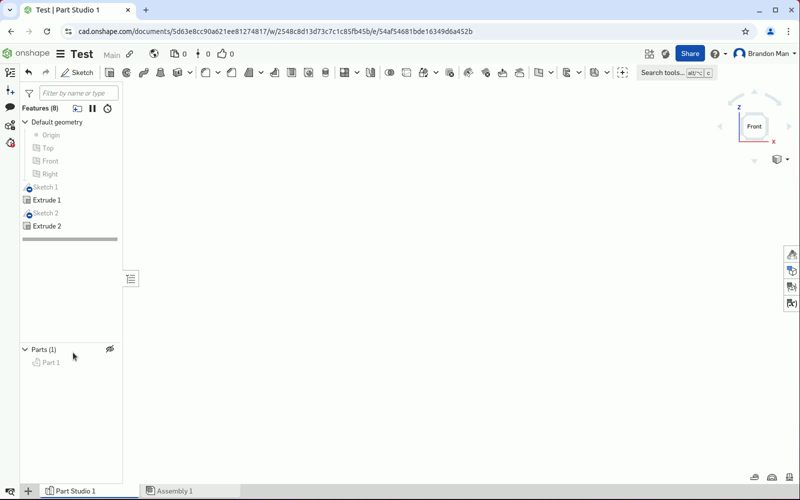
key_up(shift)
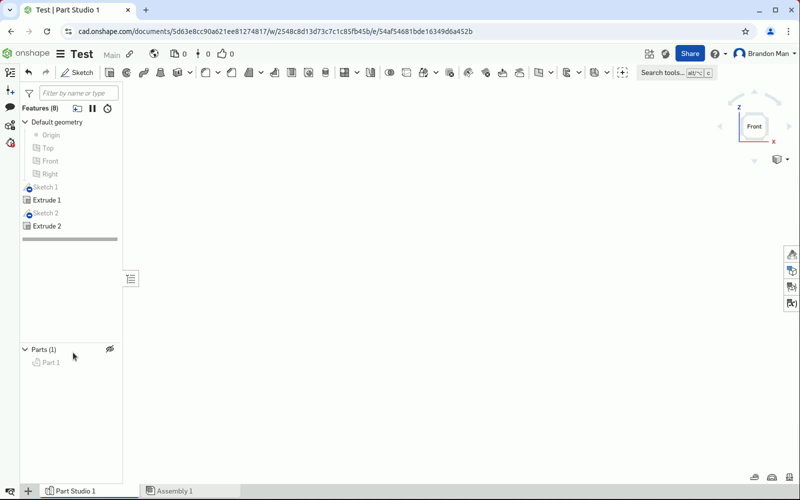
key(space)
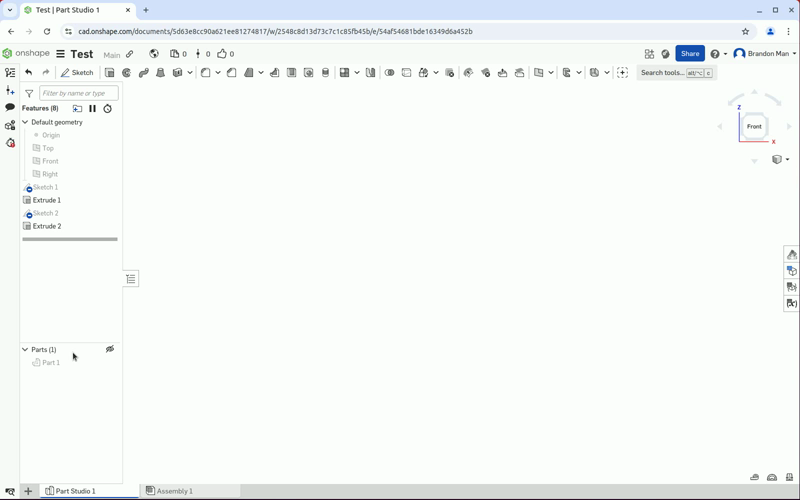
key_down(shift)
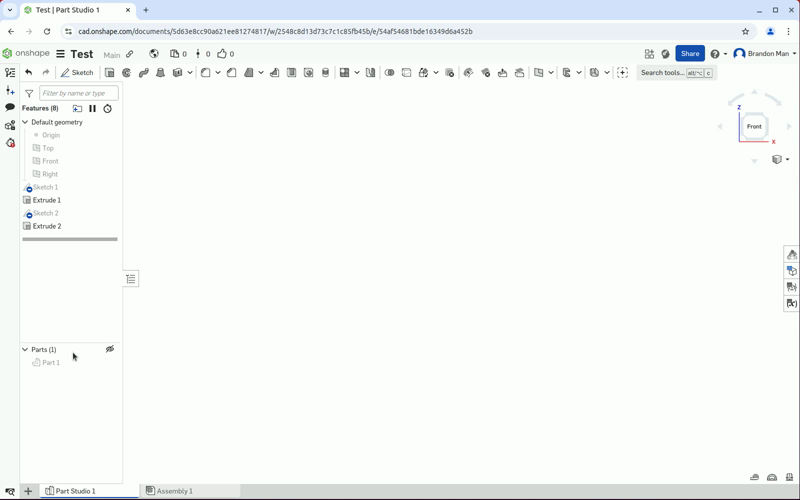
key(left)
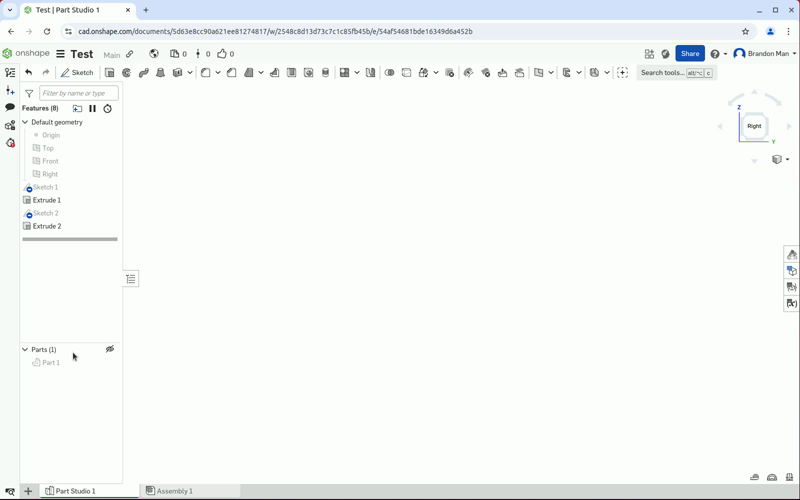
key_up(shift)
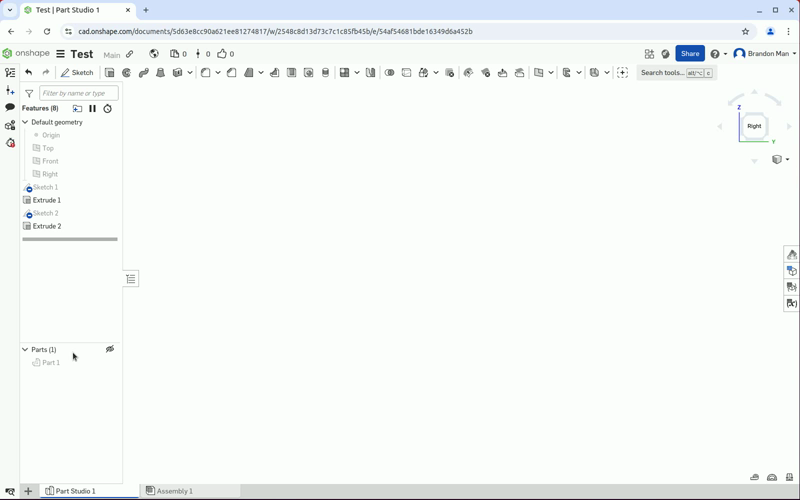
mouse_move(73, 352)
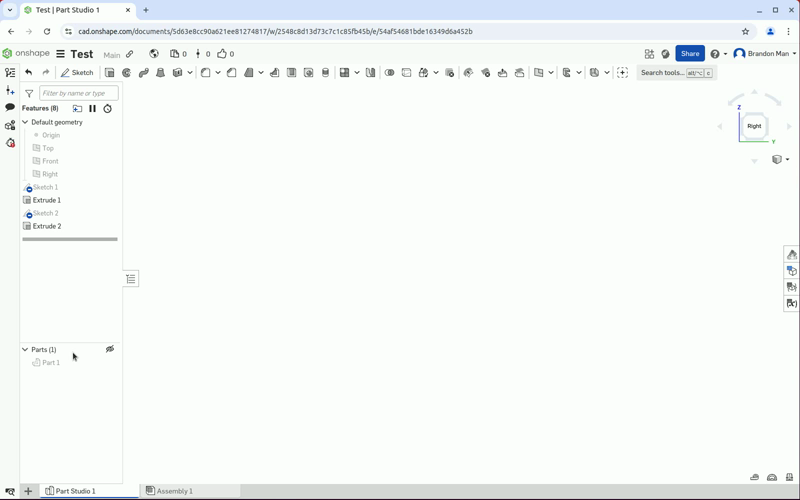
key(shift+y)
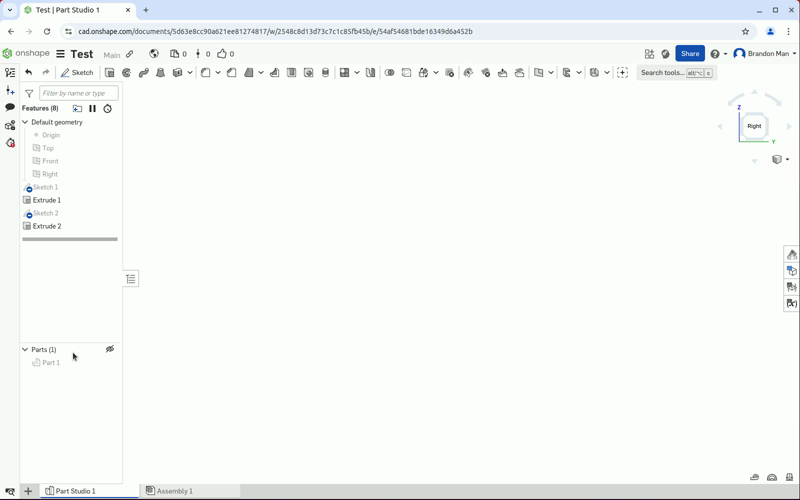
key(shift+s)
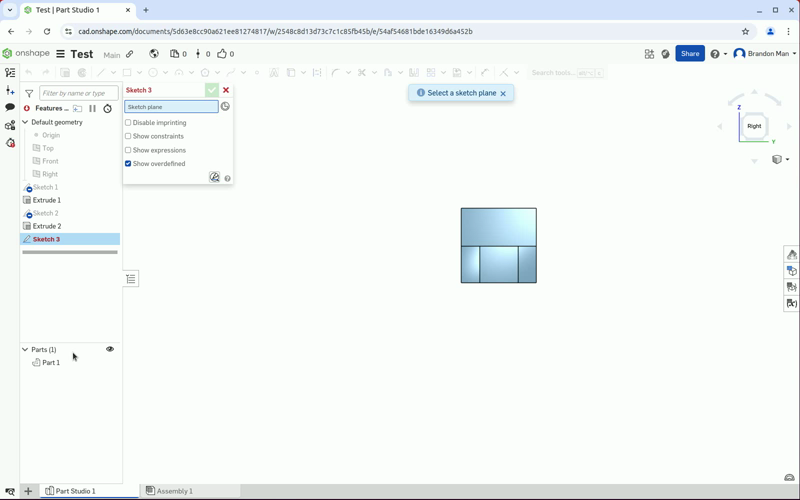
mouse_move(73, 176)
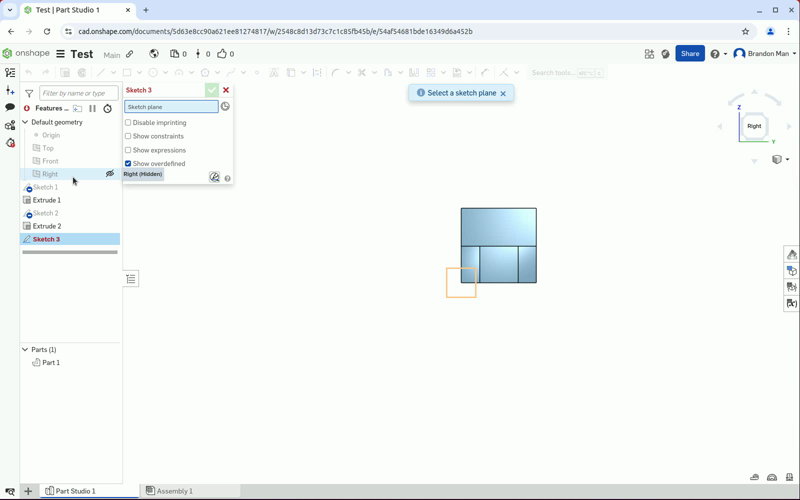
click(73, 176)
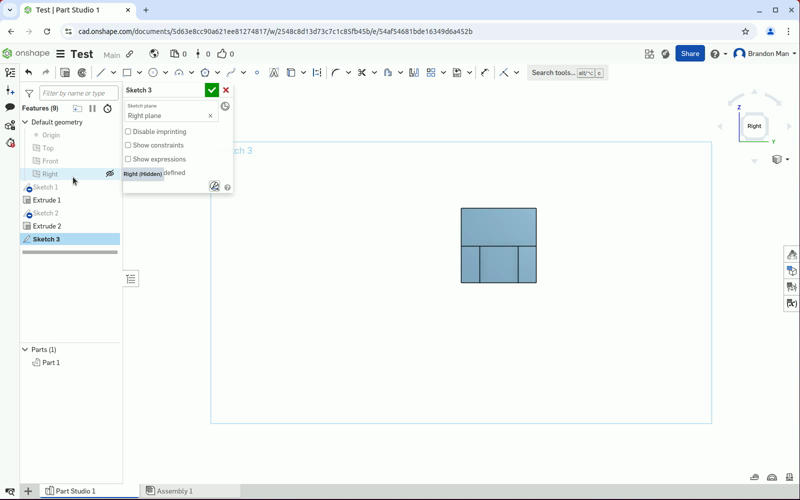
mouse_move(73, 352)
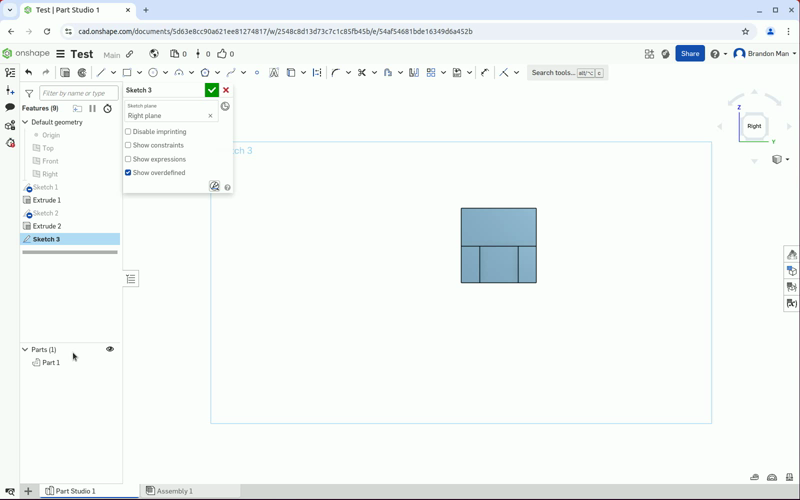
key(y)
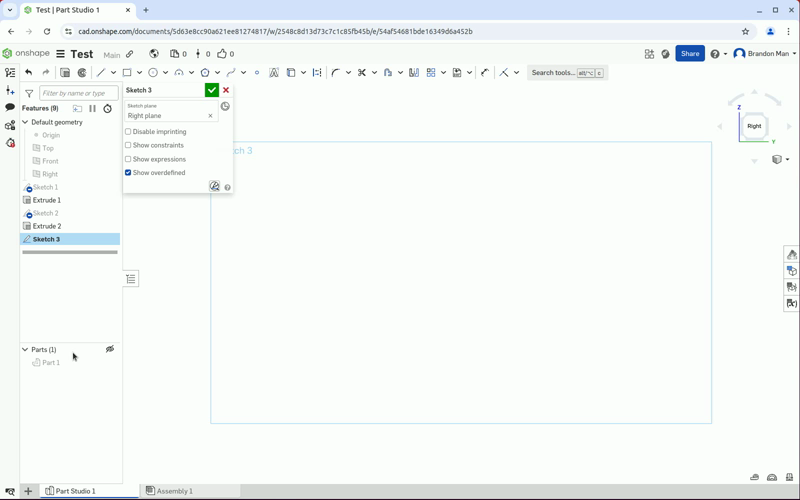
key(l)
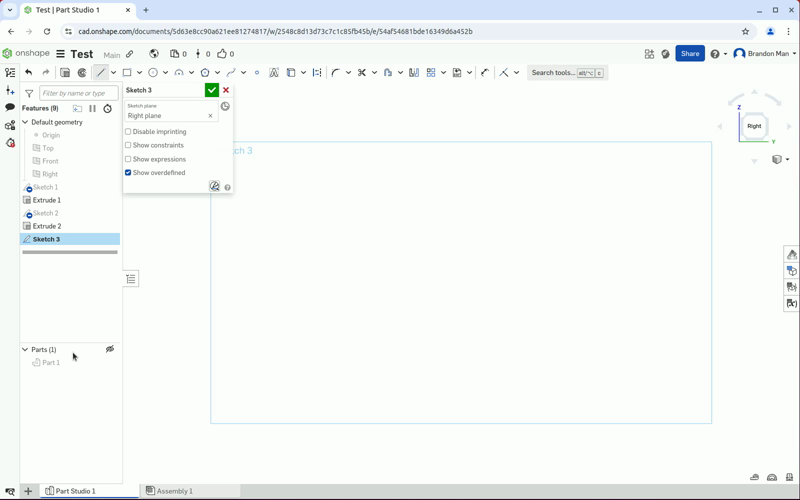
key_down(shift)
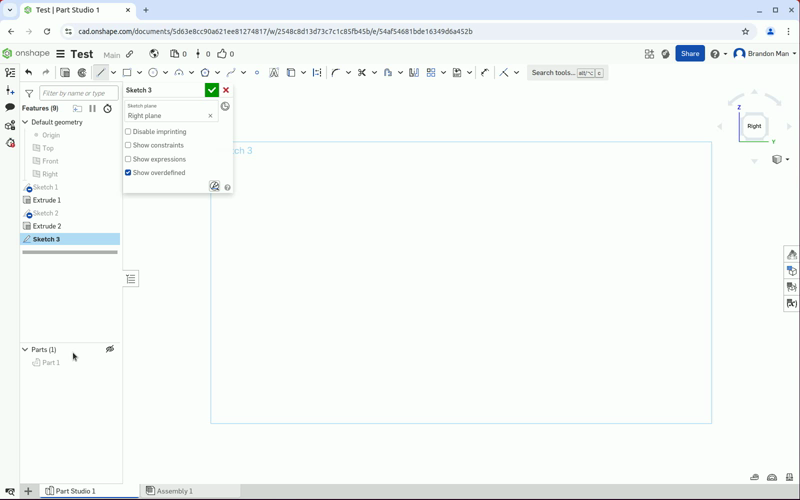
mouse_move(479, 226)
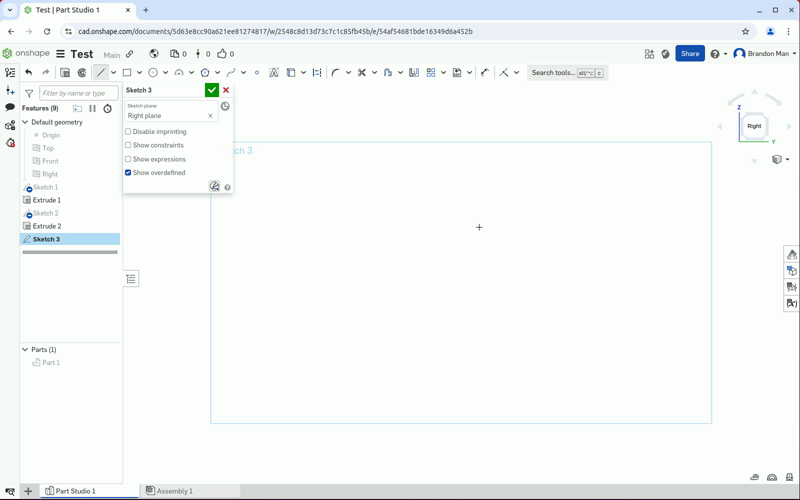
click(479, 226)
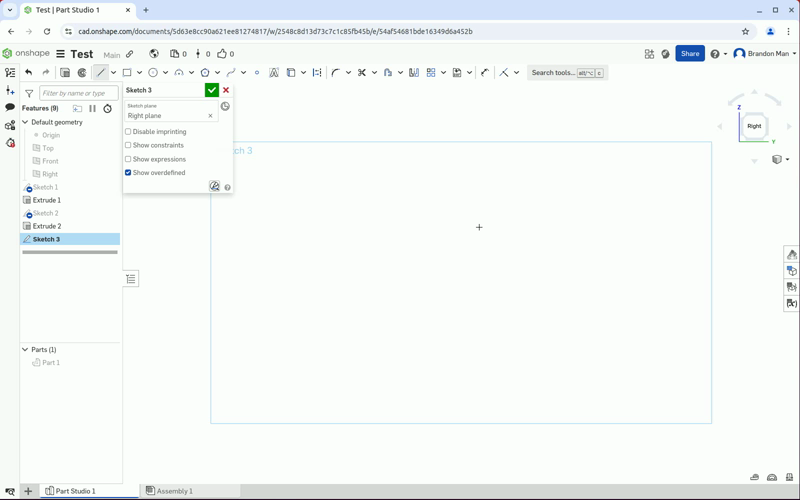
key_up(shift)
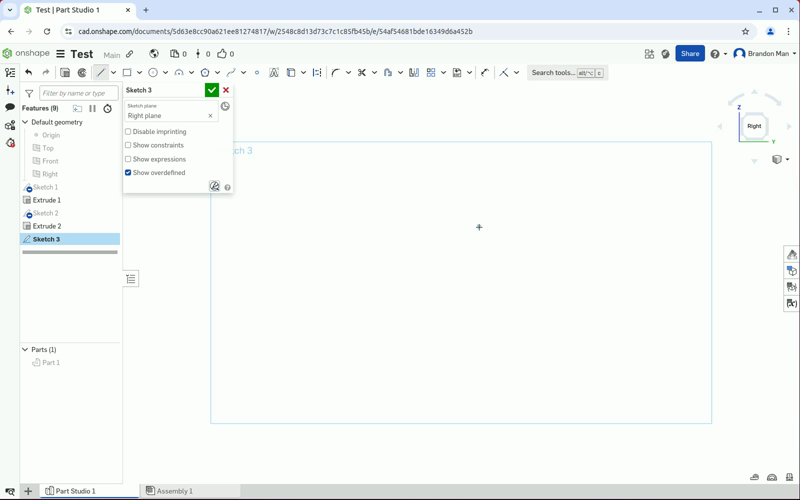
key_down(shift)
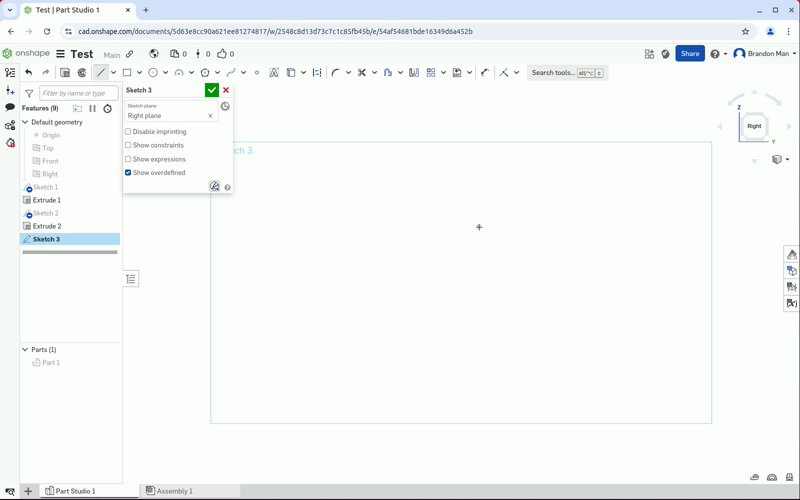
mouse_move(509, 226)
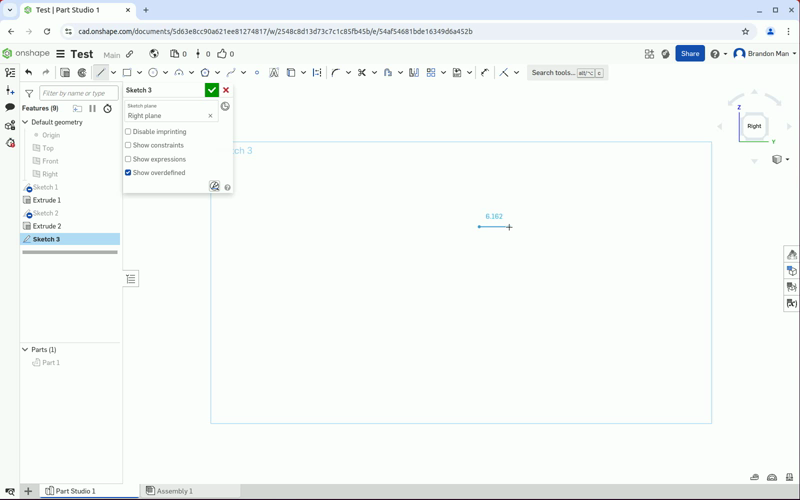
mouse_move(517, 226)
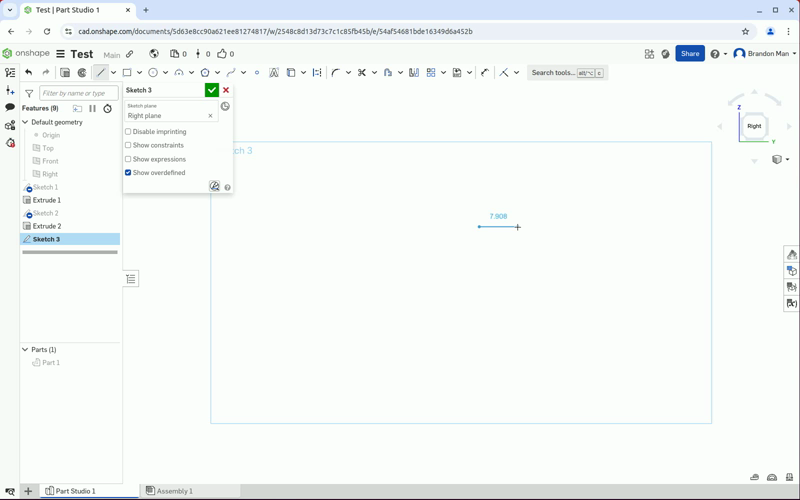
click(517, 226)
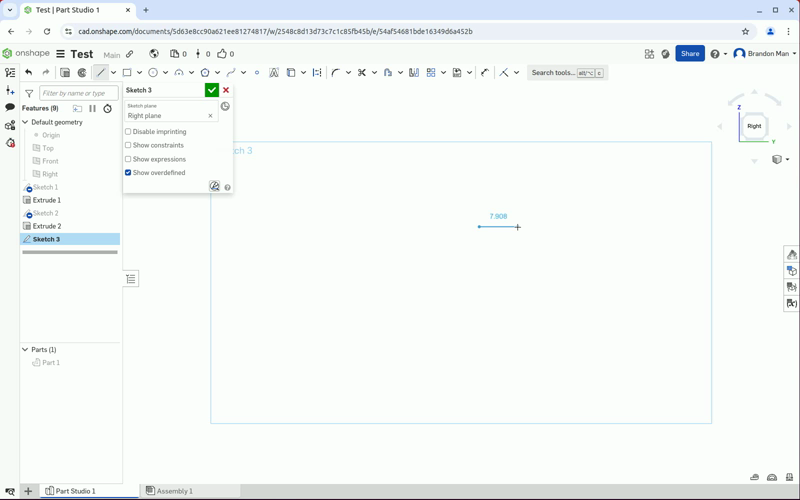
key_up(shift)
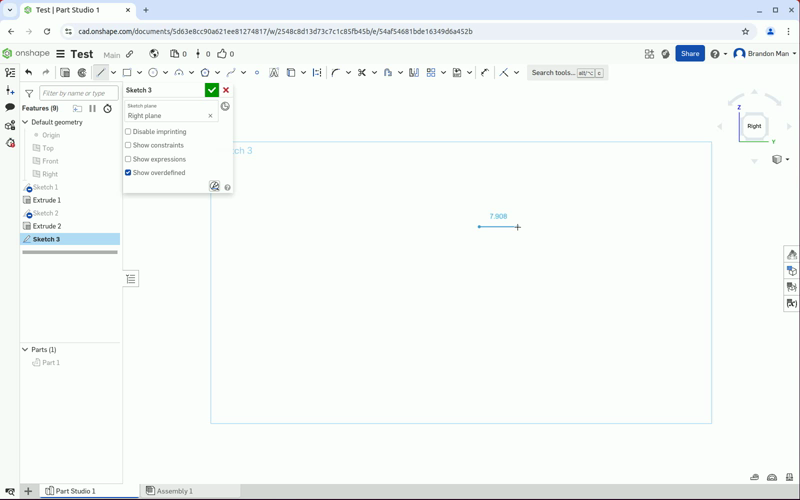
key_down(shift)
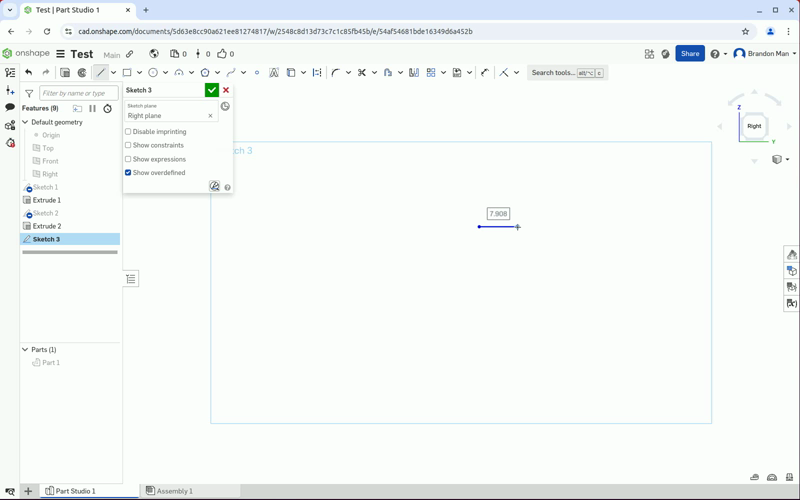
mouse_move(547, 226)
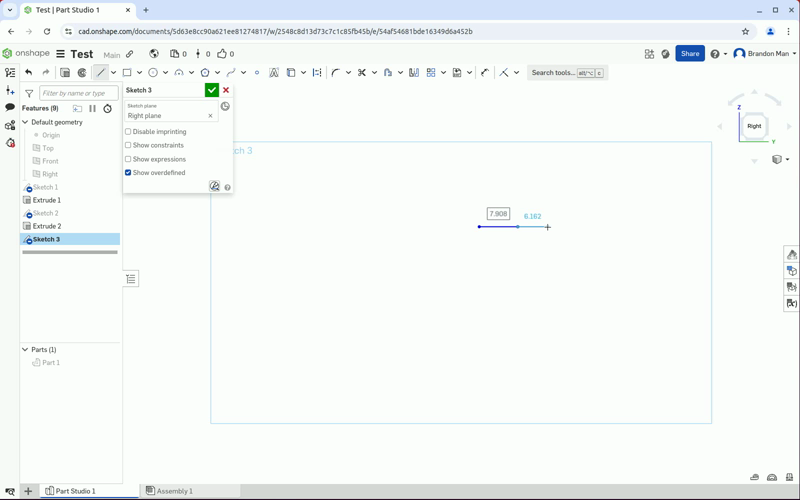
mouse_move(517, 207)
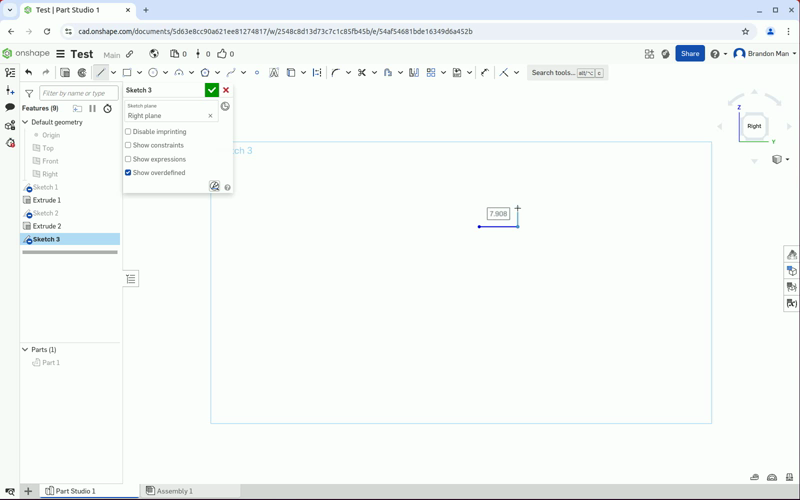
click(517, 207)
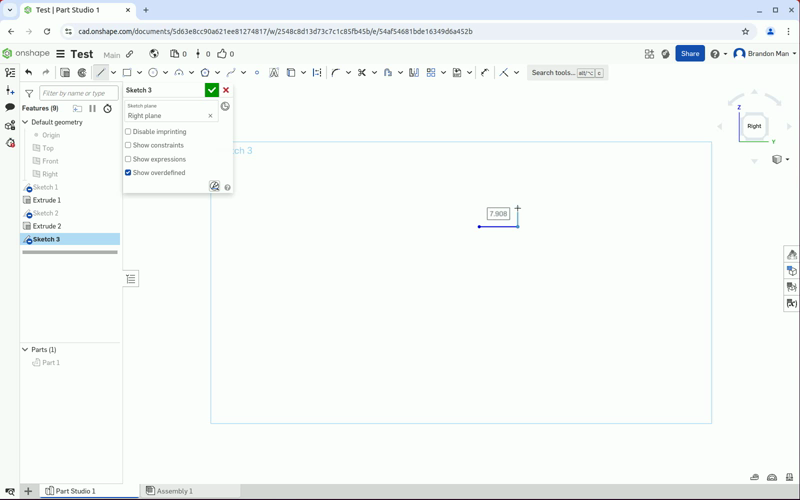
key_up(shift)
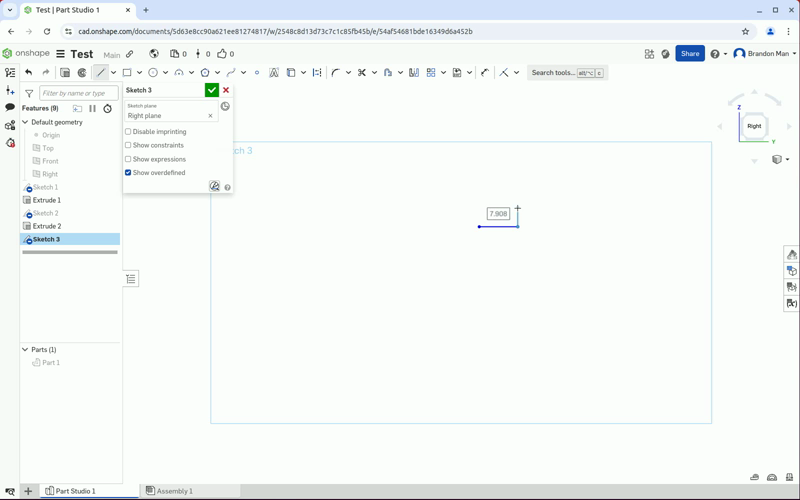
key_down(shift)
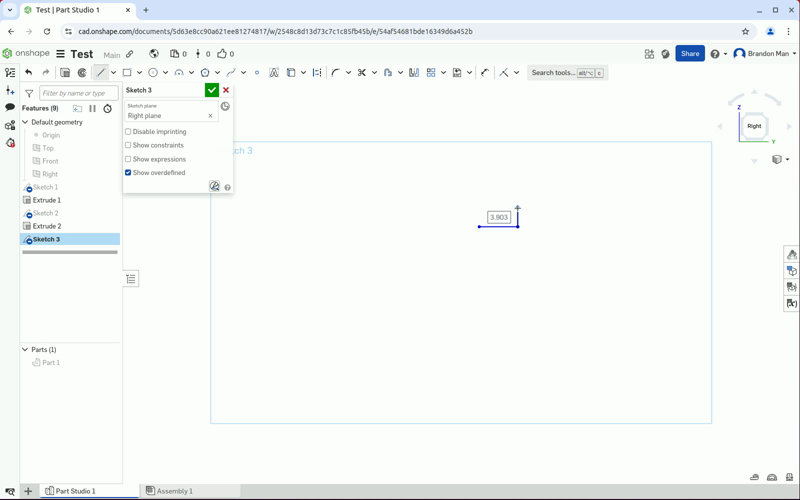
mouse_move(547, 207)
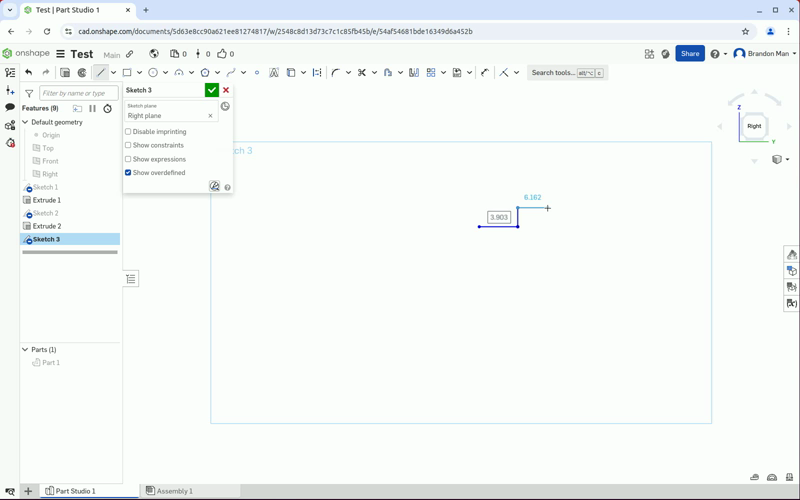
mouse_move(479, 207)
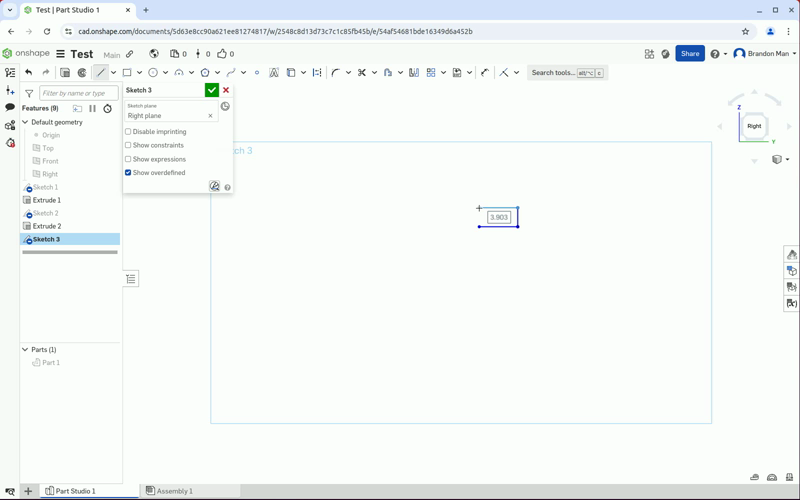
click(479, 207)
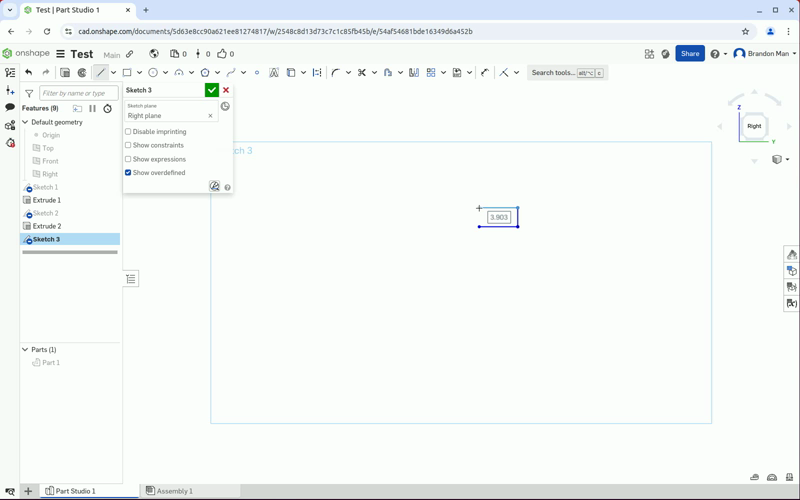
key_up(shift)
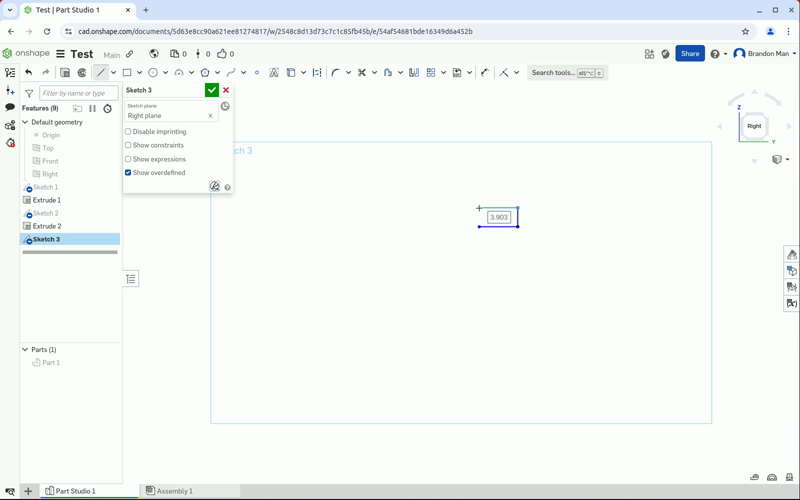
mouse_move(509, 207)
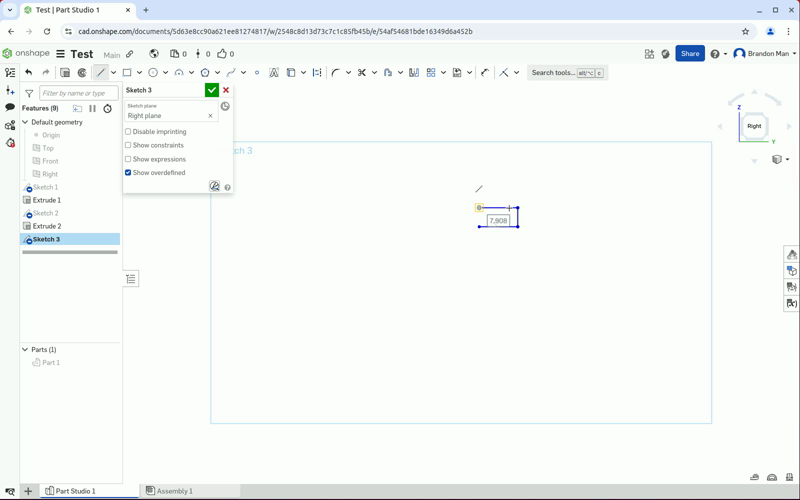
key_down(shift)
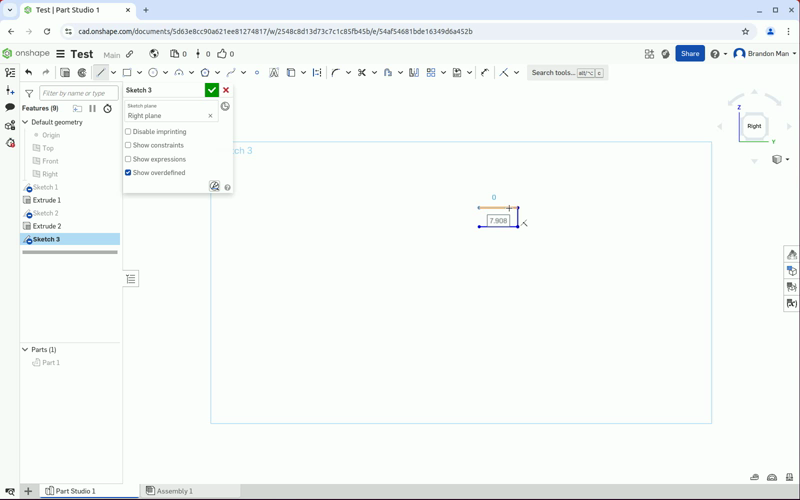
mouse_move(479, 226)
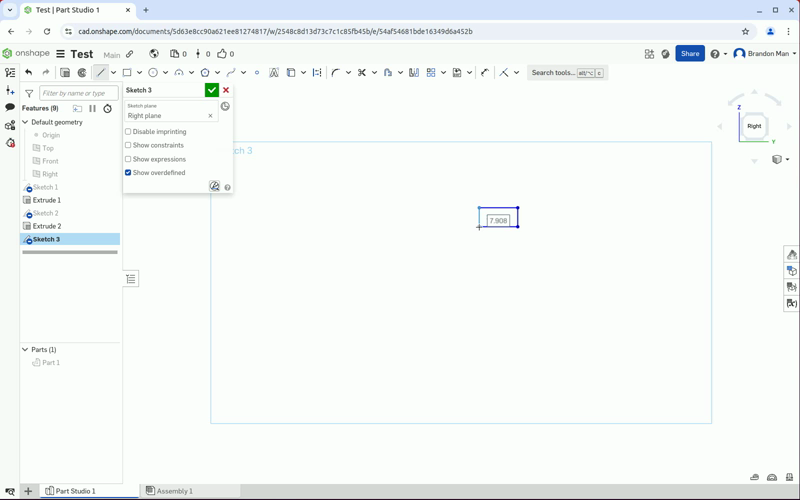
key_up(shift)
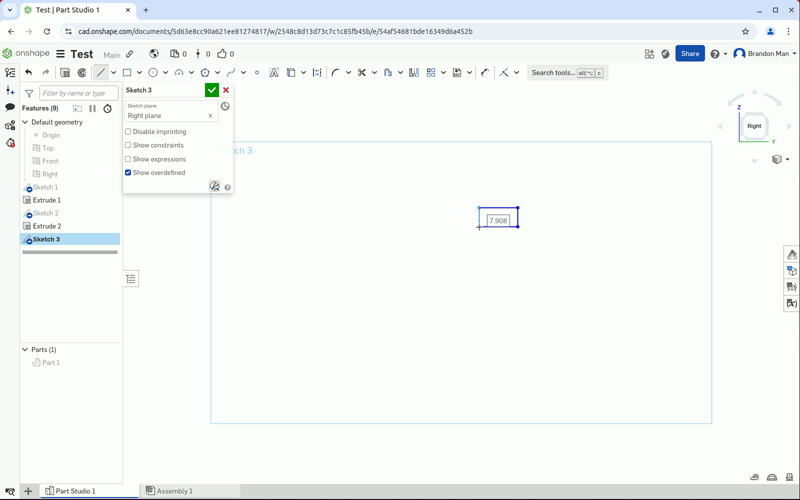
click(479, 226)
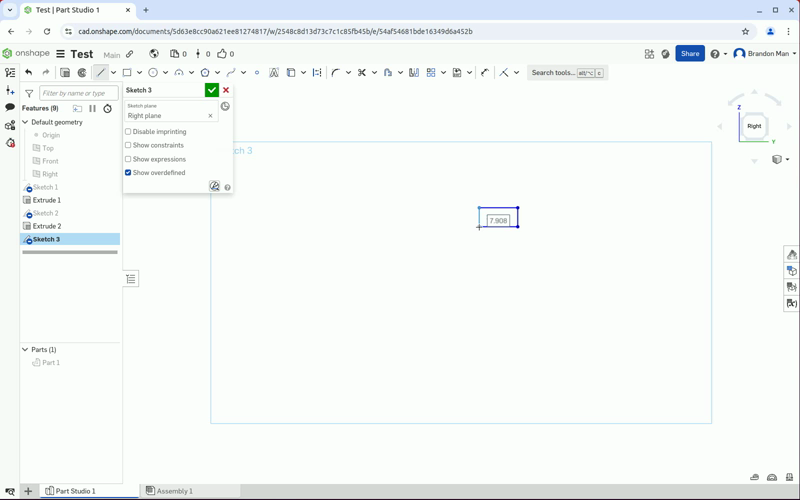
key(esc)
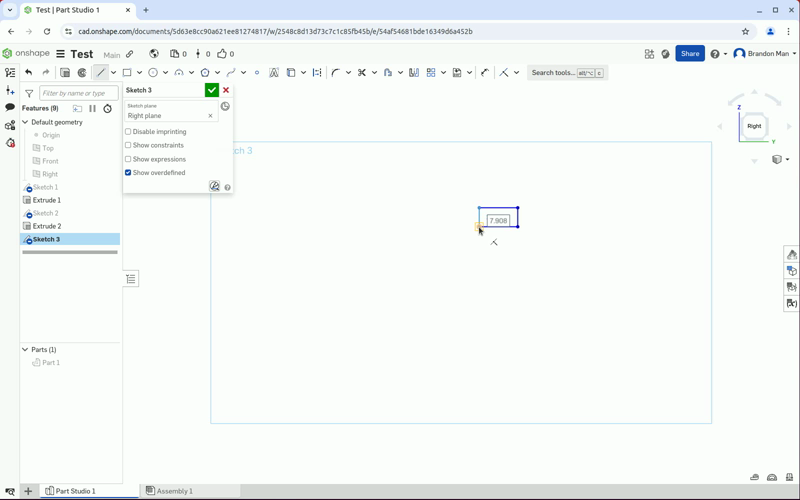
mouse_move(497, 212)
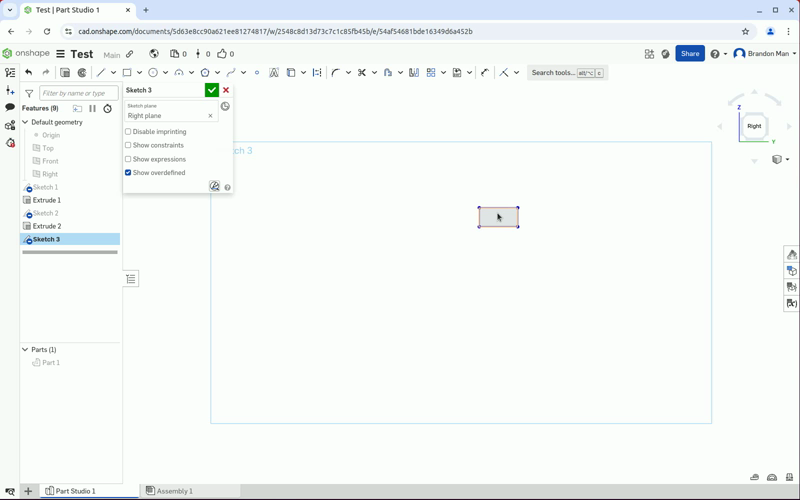
scroll(6)
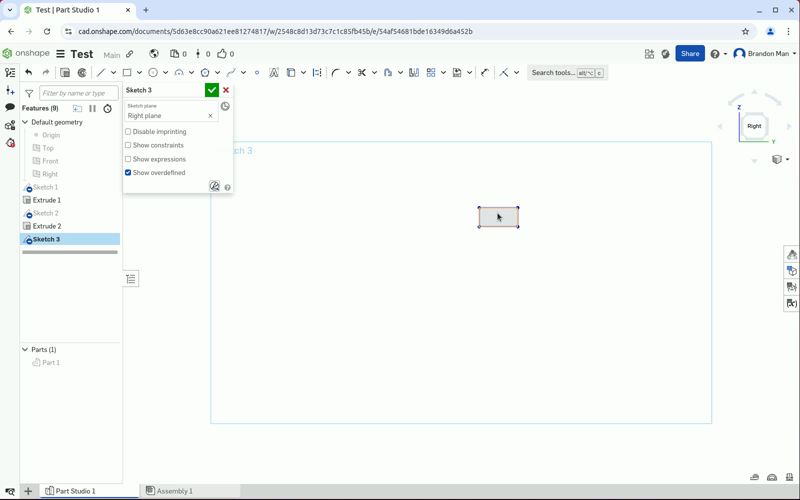
scroll(6)
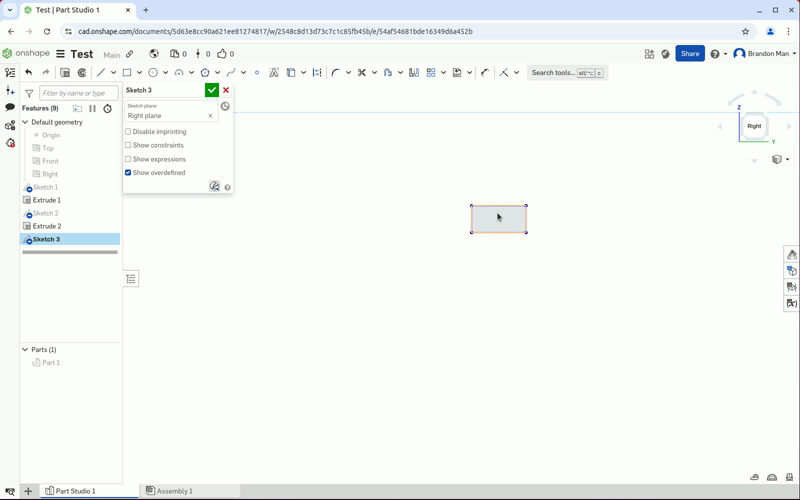
scroll(6)
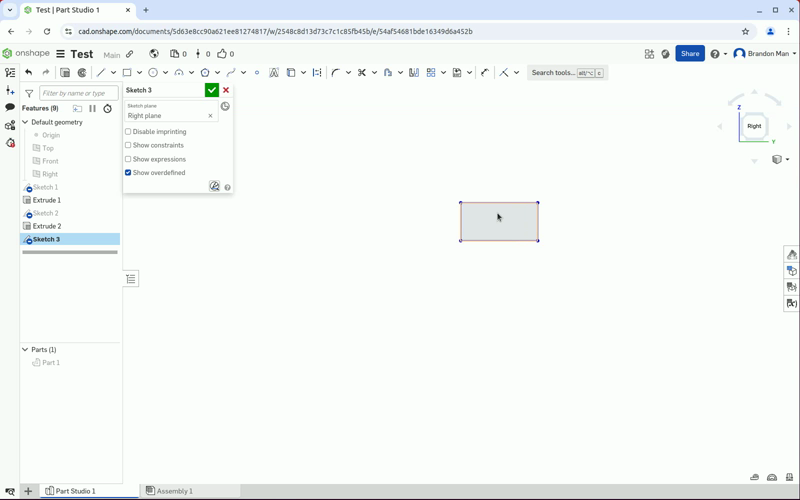
scroll(6)
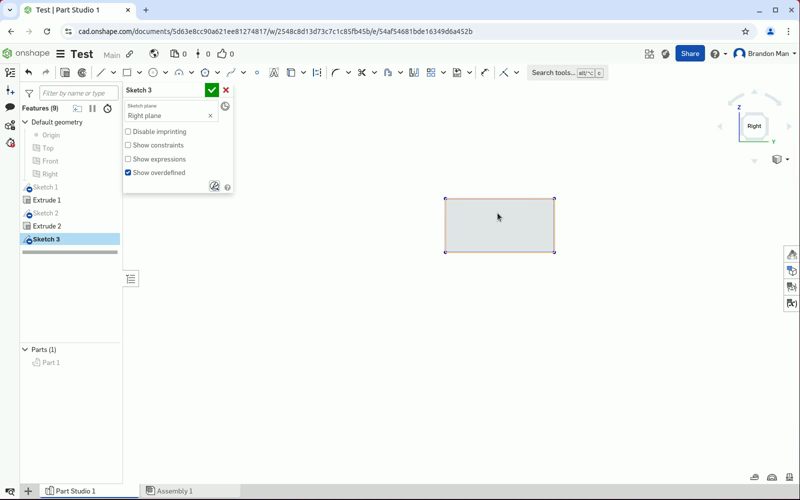
scroll(6)
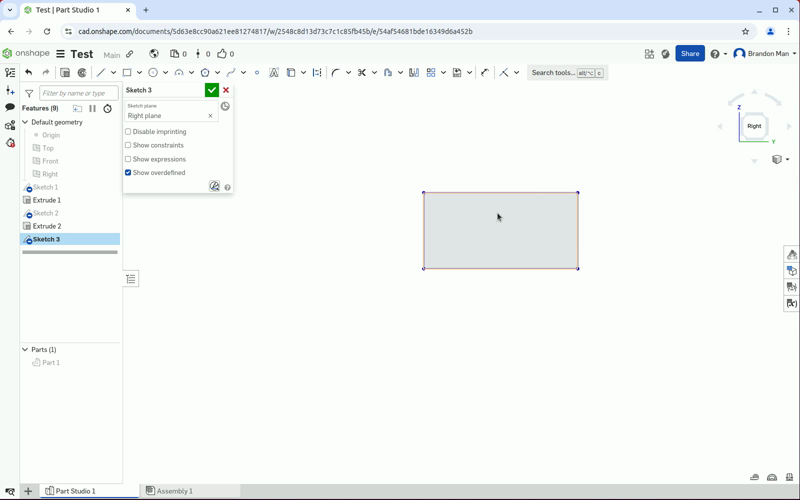
scroll(6)
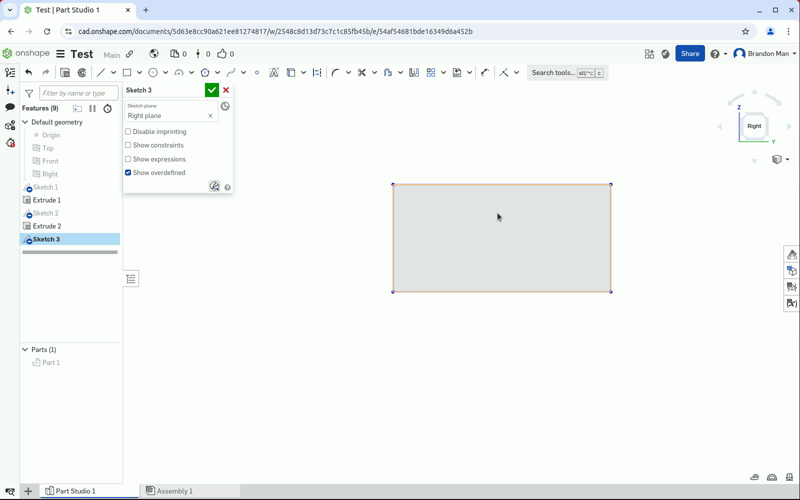
scroll(6)
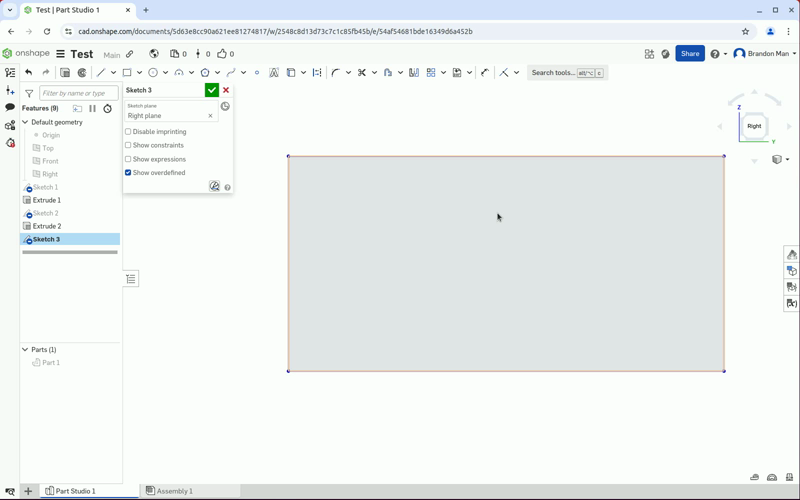
click(497, 212)
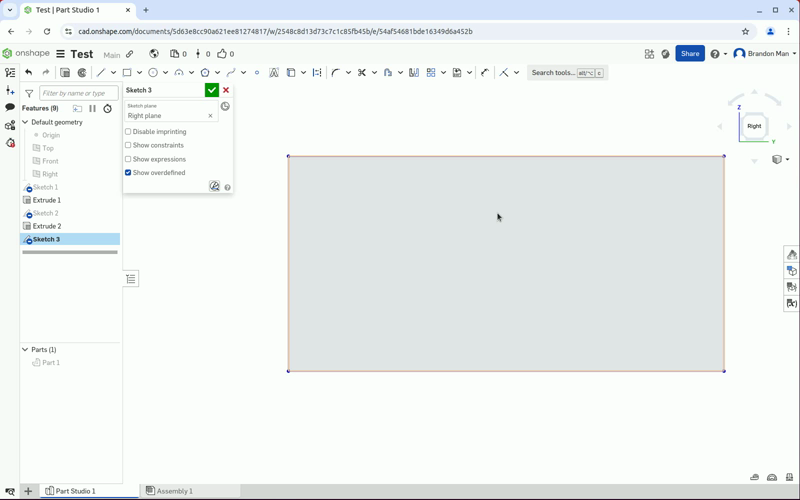
scroll(-6)
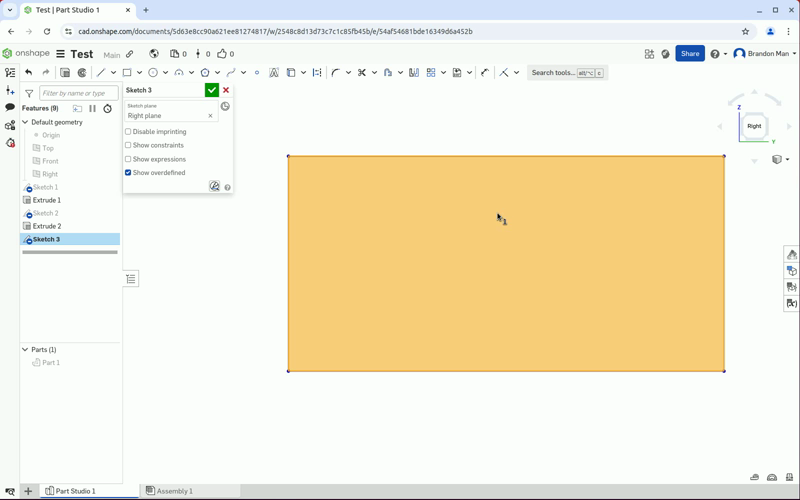
scroll(-6)
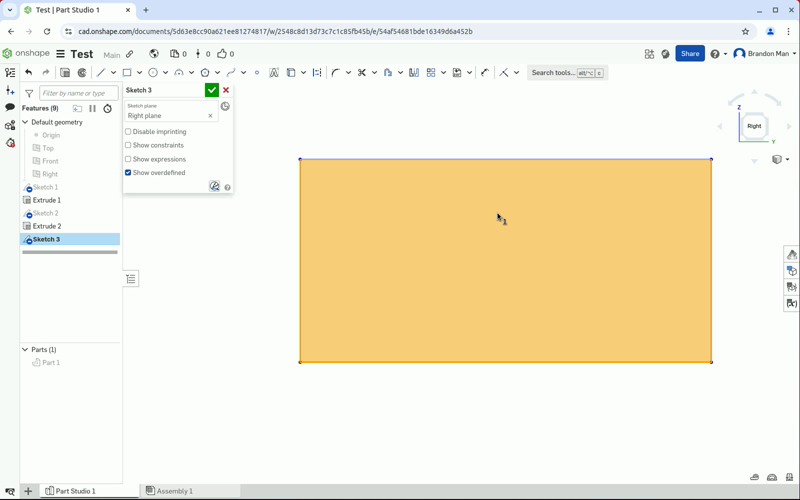
scroll(-6)
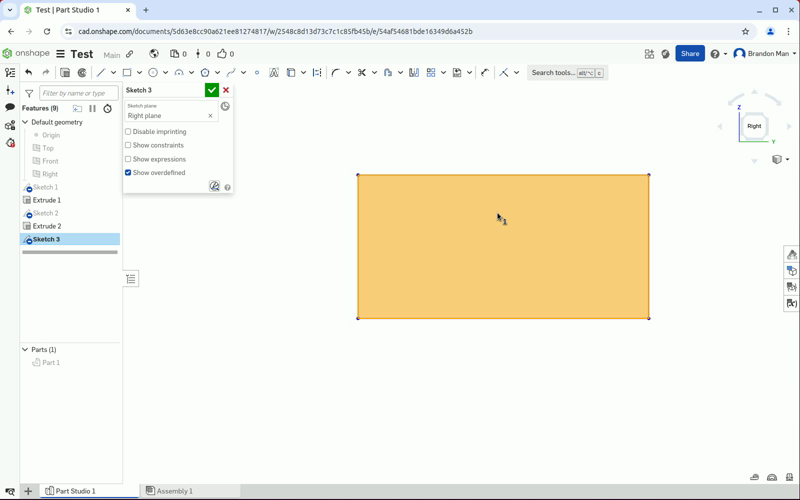
scroll(-6)
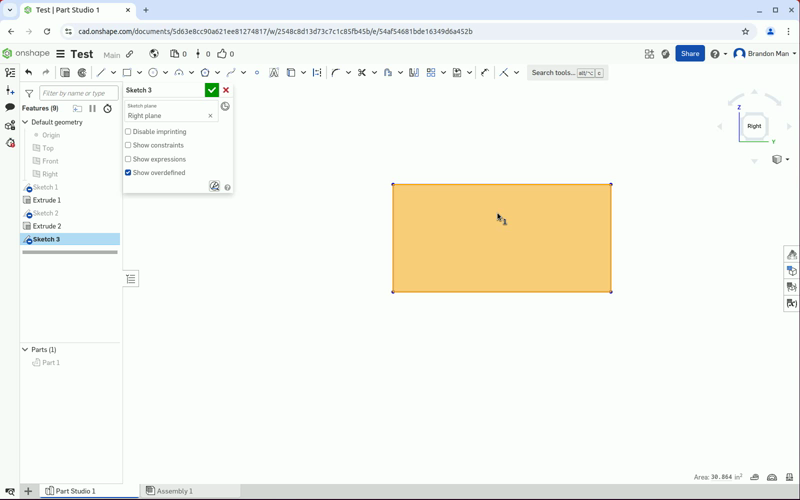
scroll(-6)
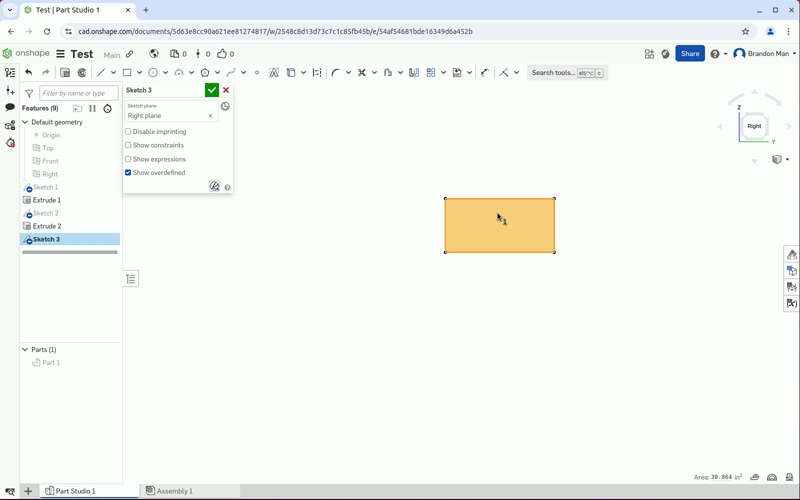
scroll(-6)
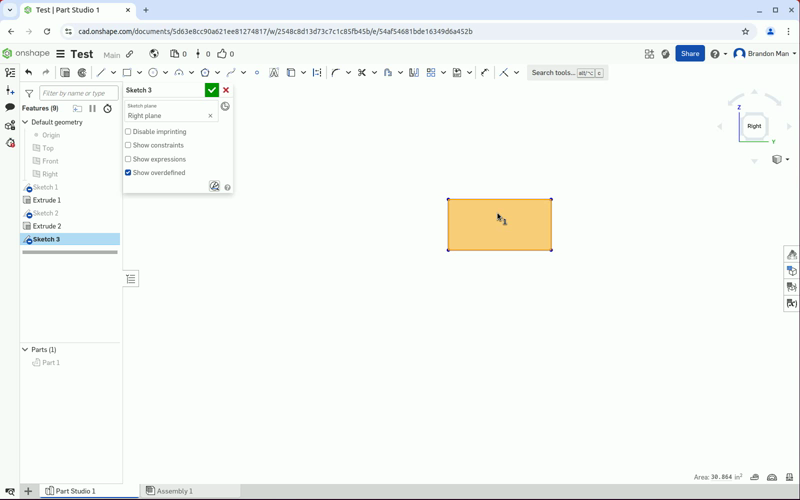
scroll(-6)
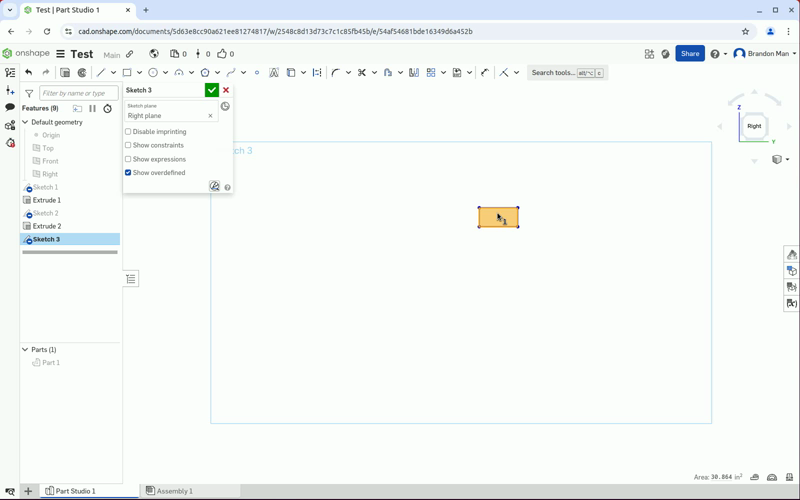
mouse_move(73, 352)
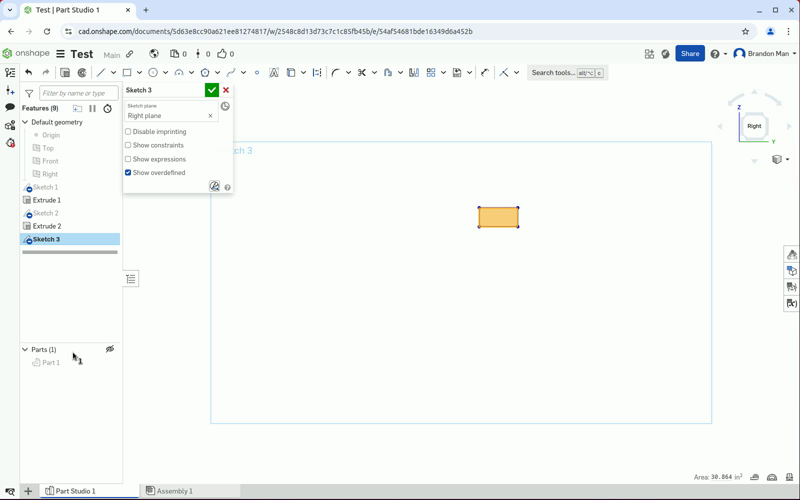
key(shift+y)
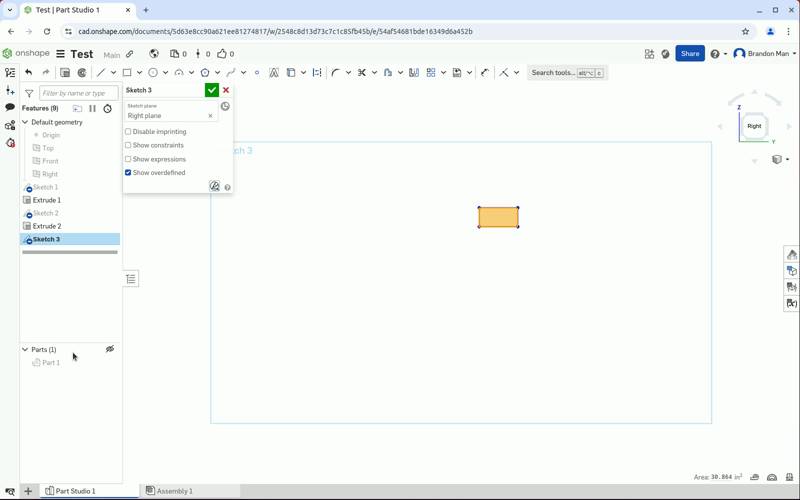
key(shift+e)
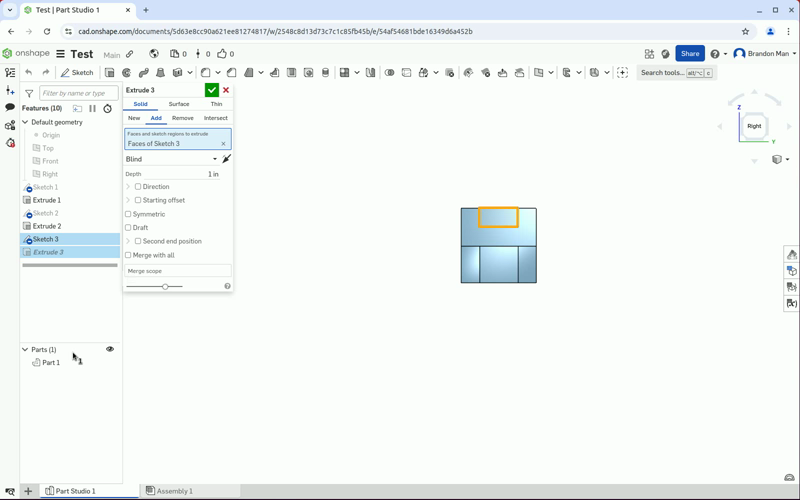
mouse_move(143, 106)
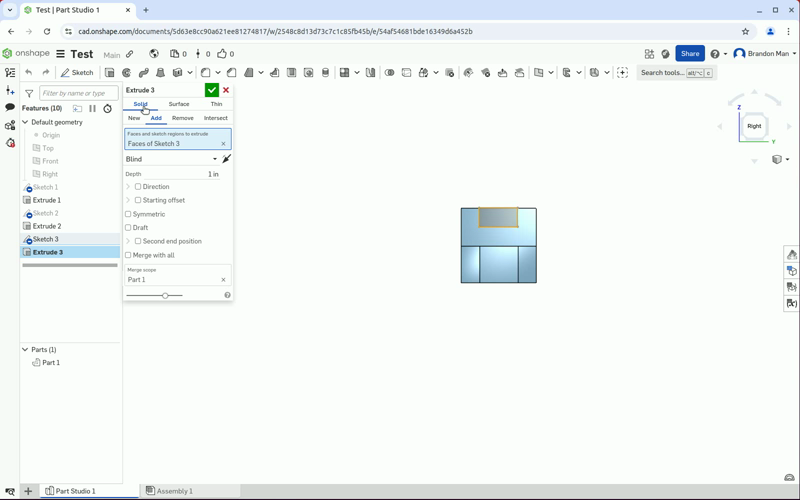
click(143, 106)
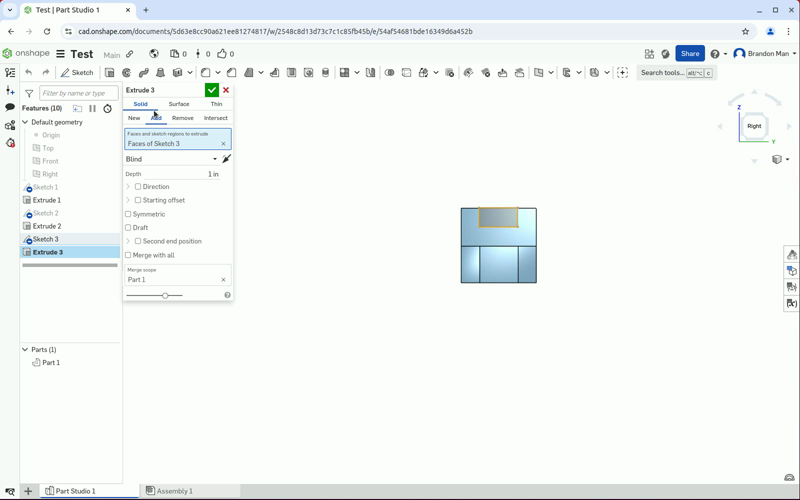
mouse_move(186, 120)
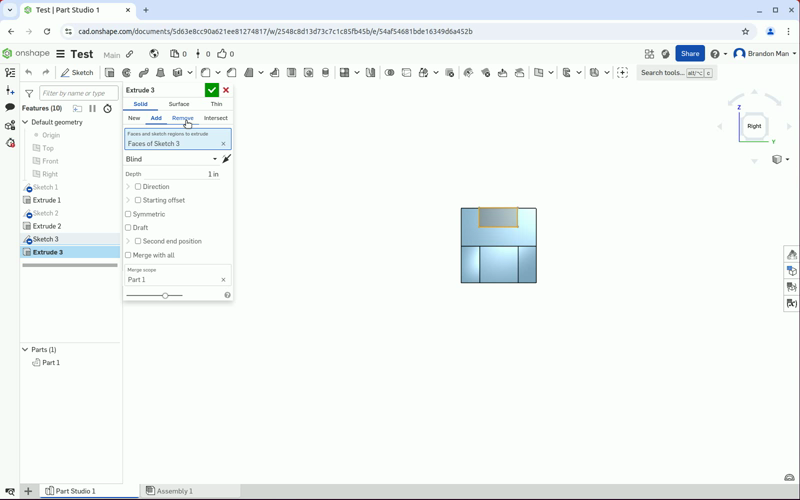
click(186, 120)
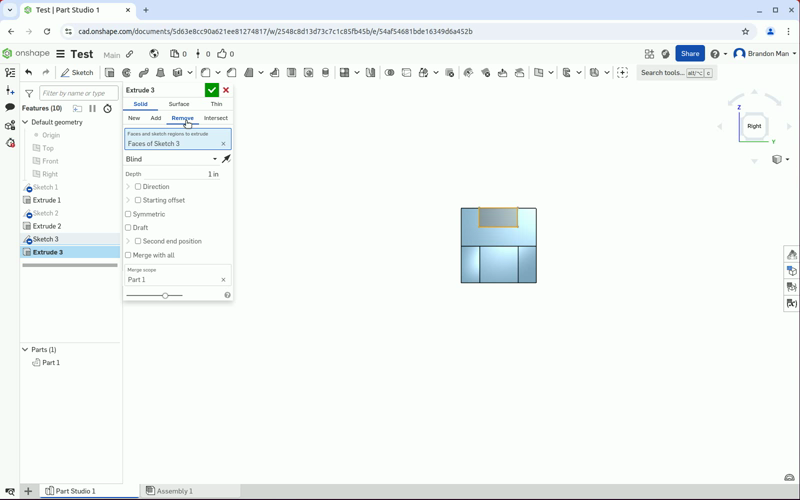
key(tab, 4)
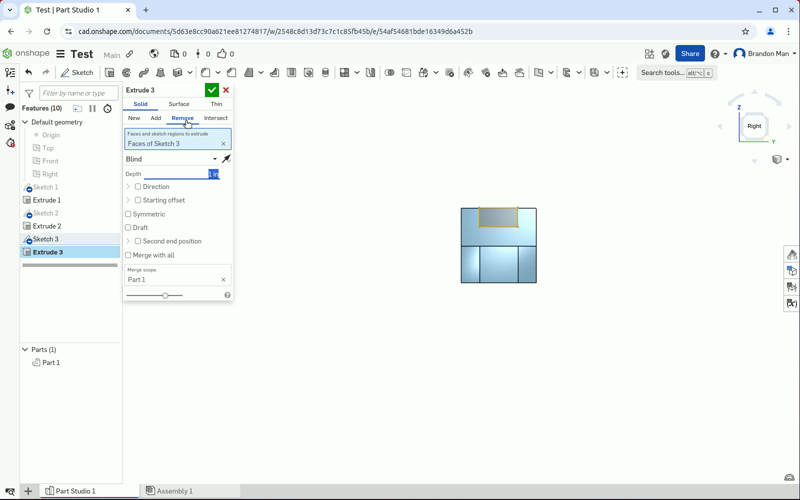
text(-3.851)
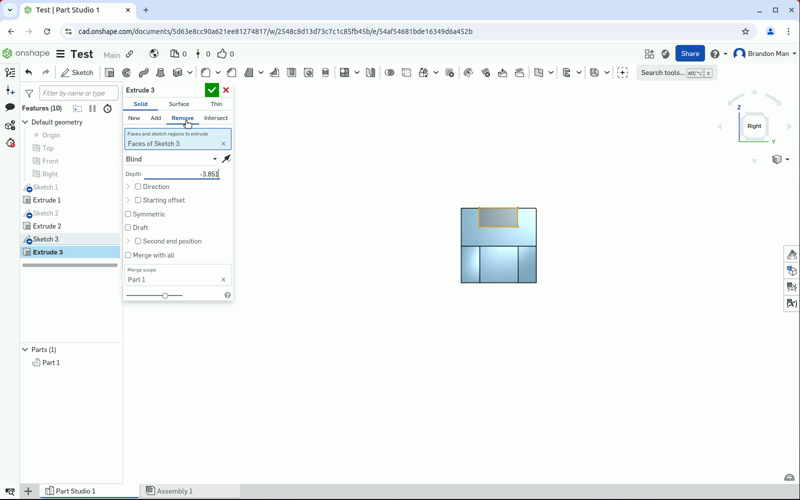
key(tab, 6)
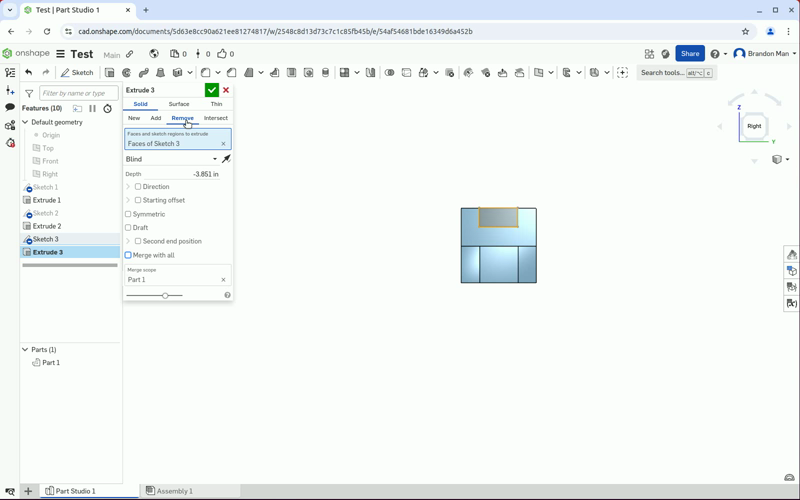
key(space)
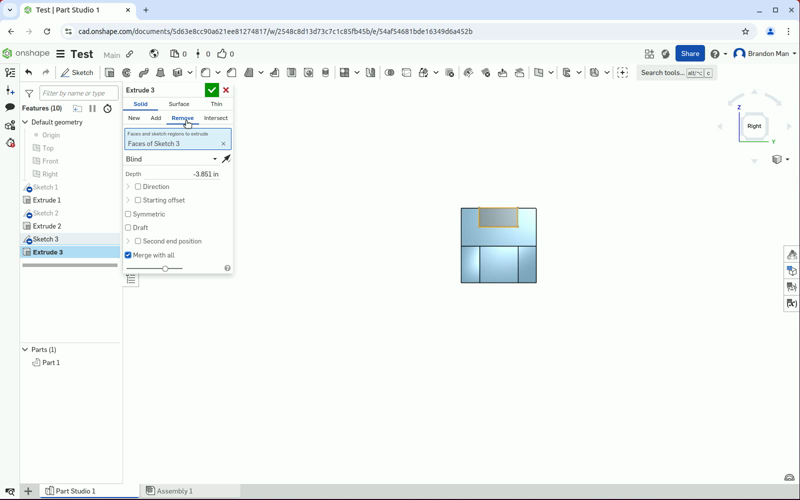
key(enter)
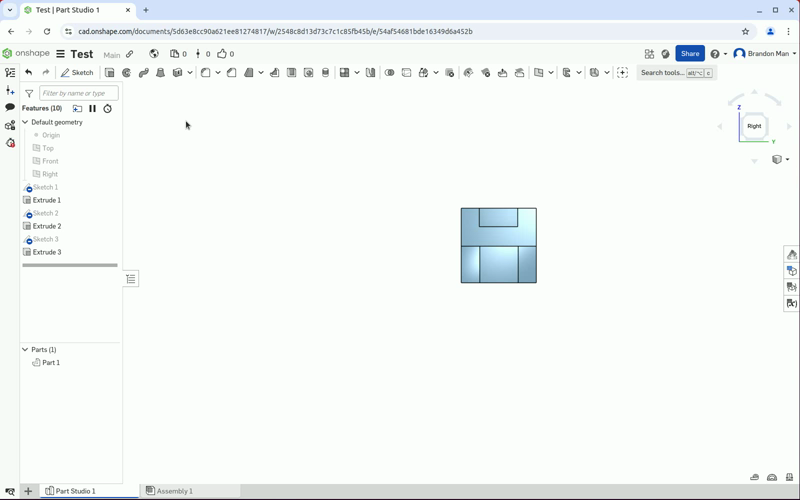
key(shift+h)
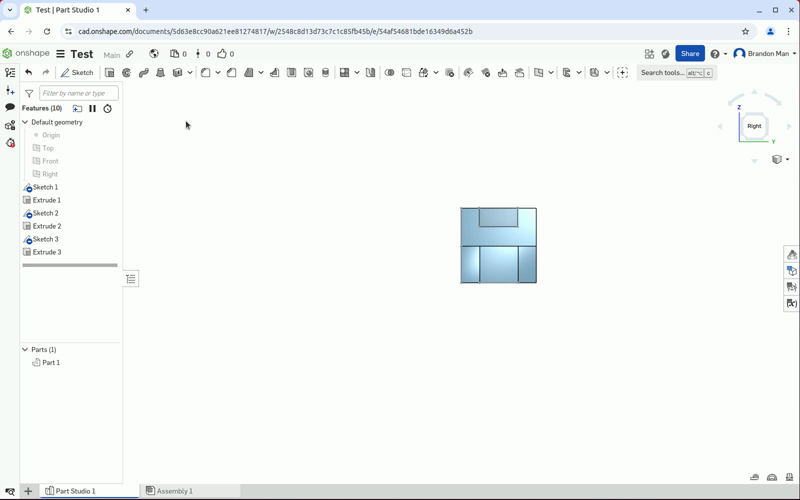
key(shift+h)
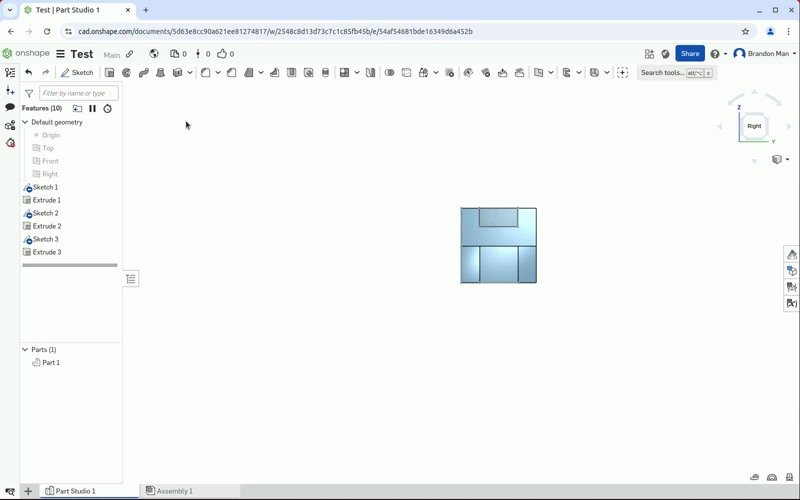
key(shift+7)
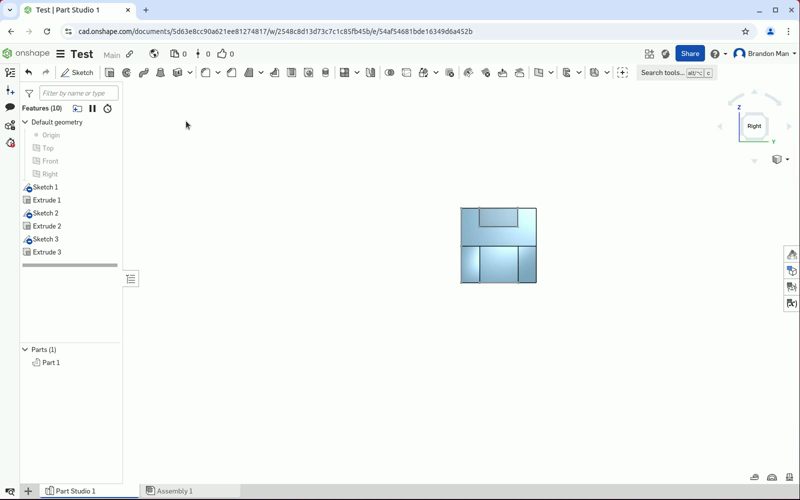
key(right, 2)
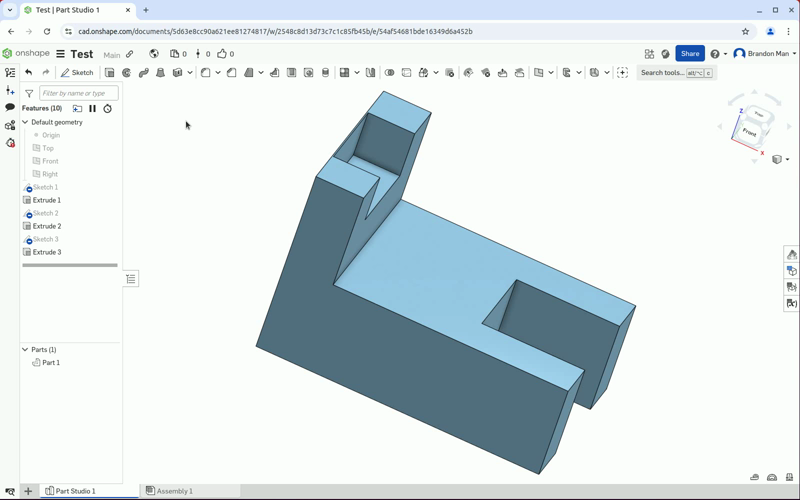
key(down, 2)
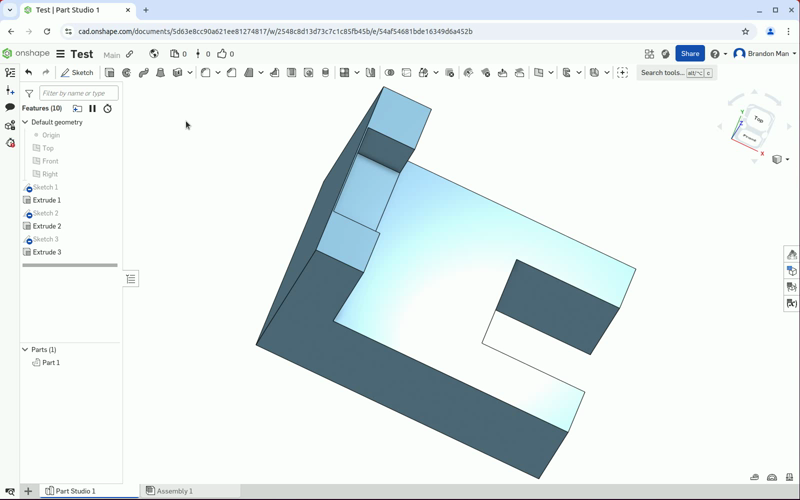
key(up, 2)
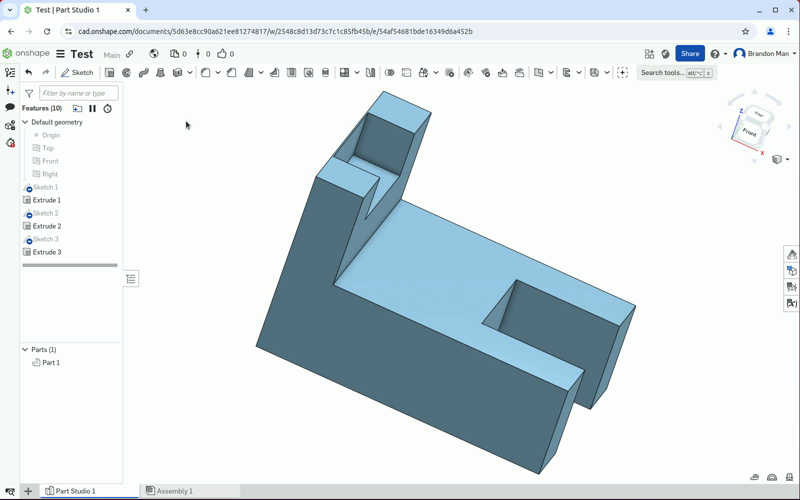
key(left, 2)
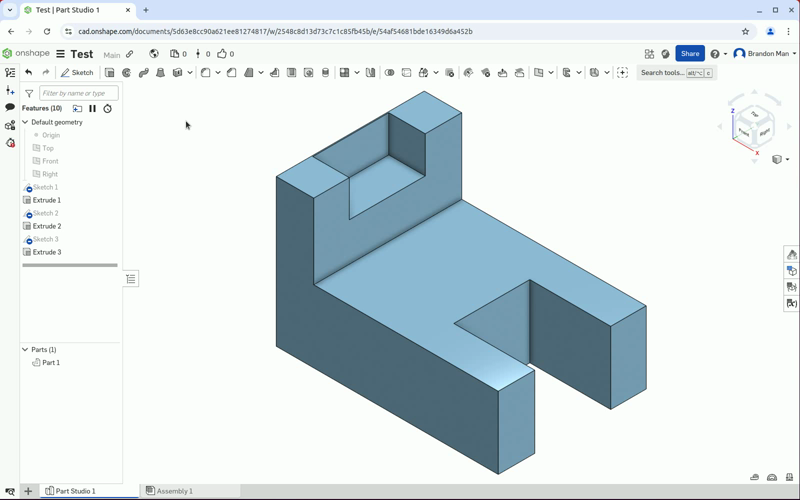
mouse_move(73, 189)
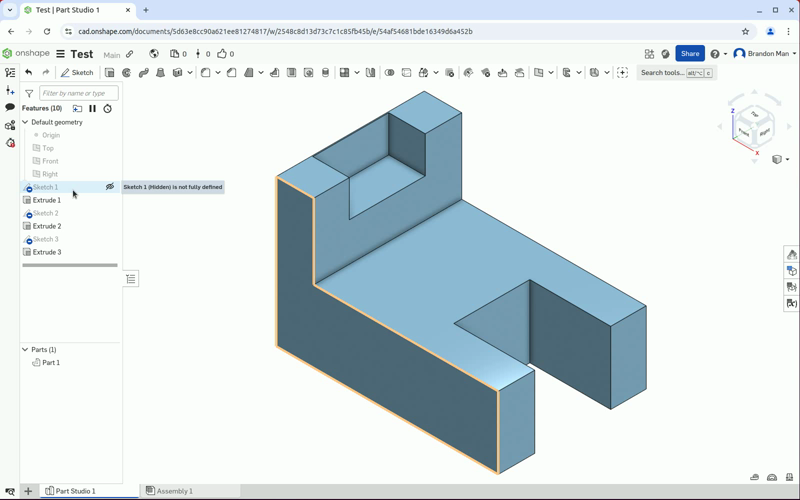
click(73, 189)